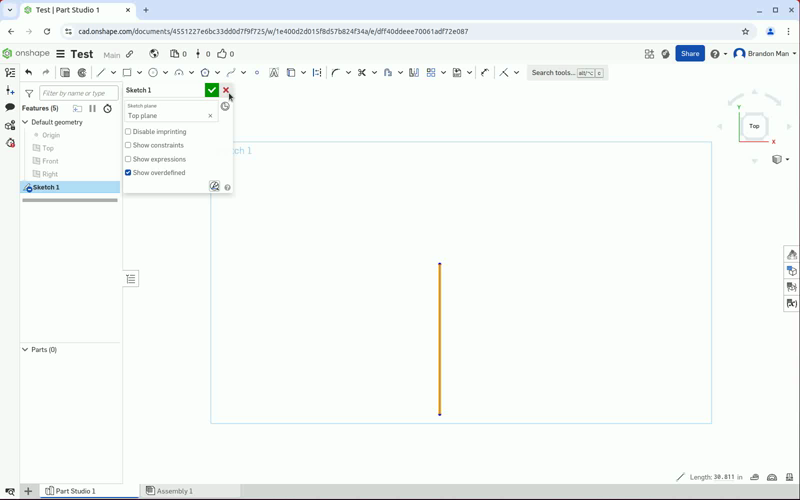
key(shift+h)
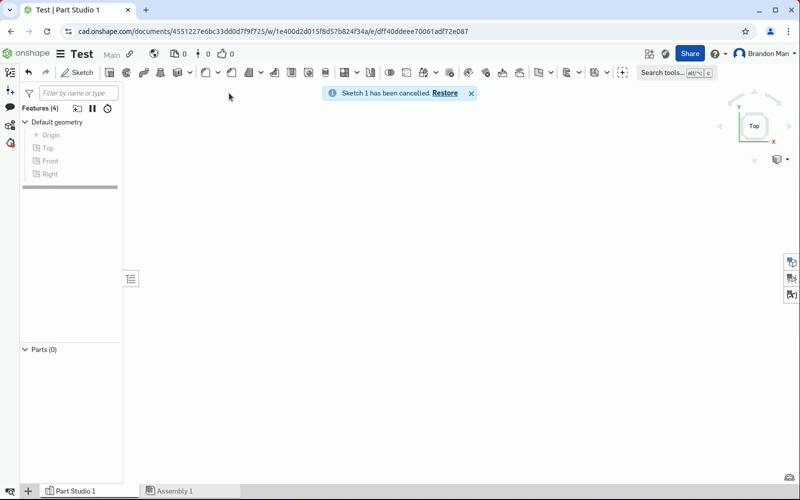
mouse_move(73, 352)
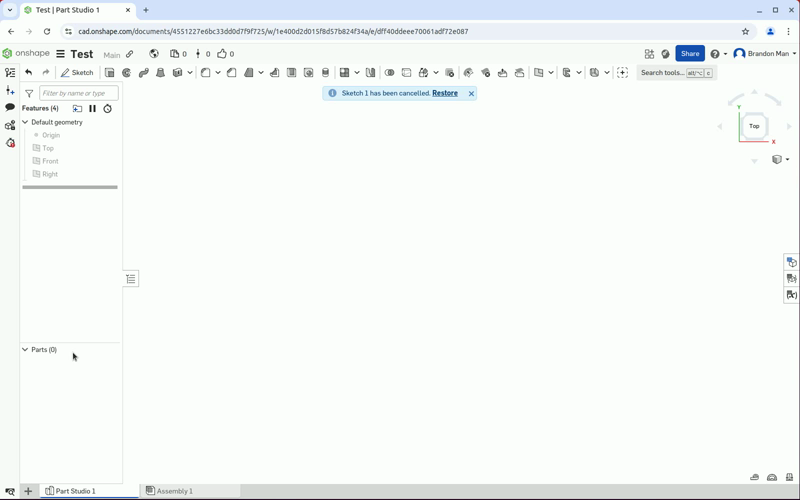
key(y)
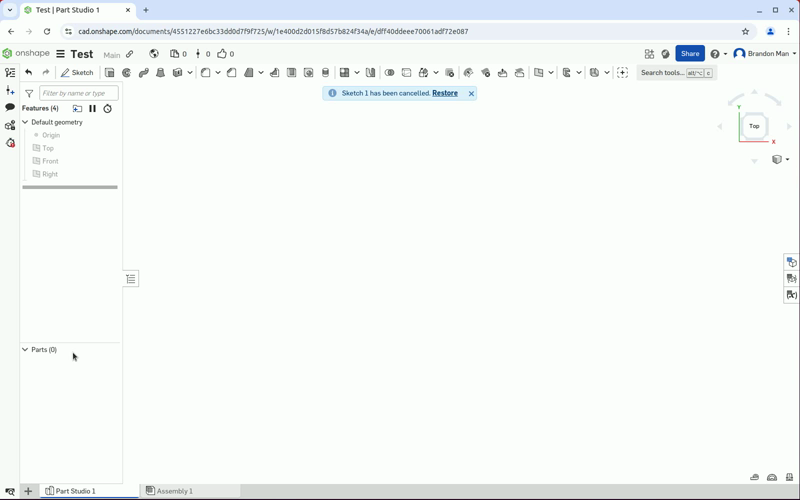
key(shift+p)
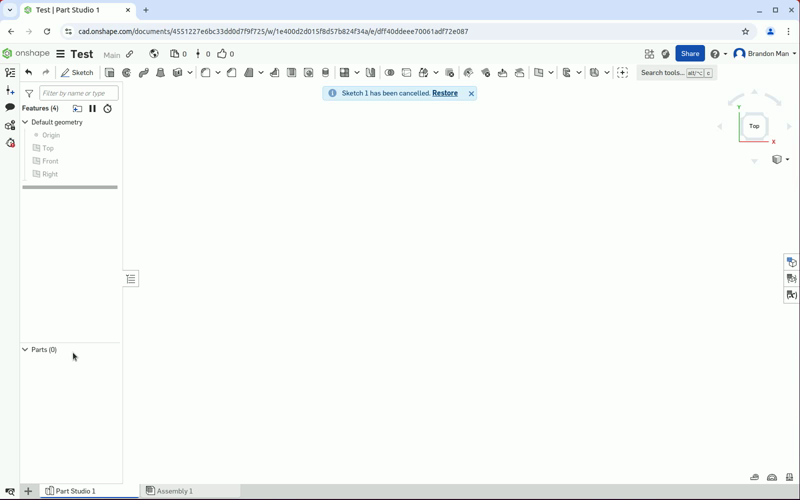
key(space)
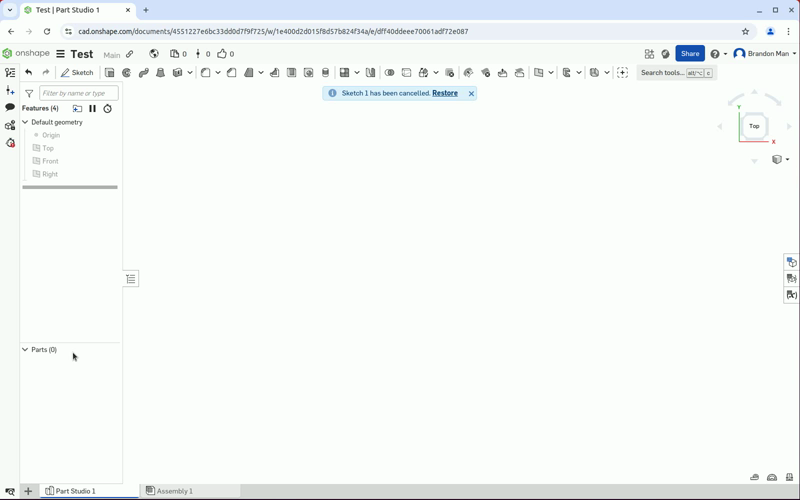
key_down(shift)
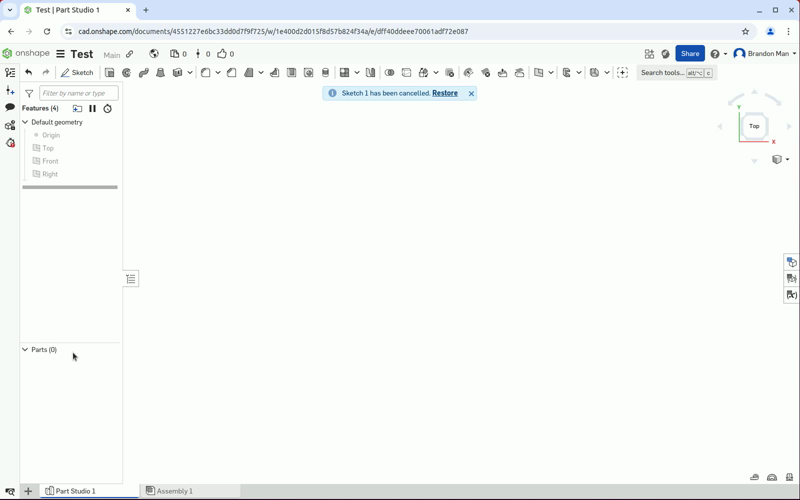
key(up)
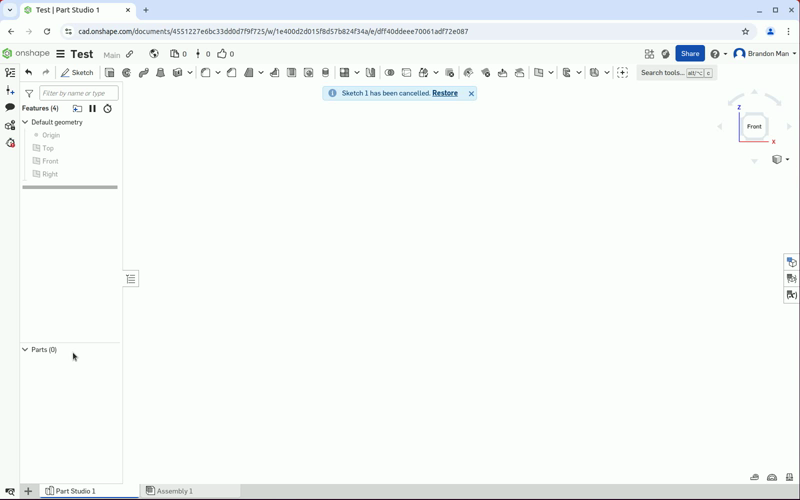
key_up(shift)
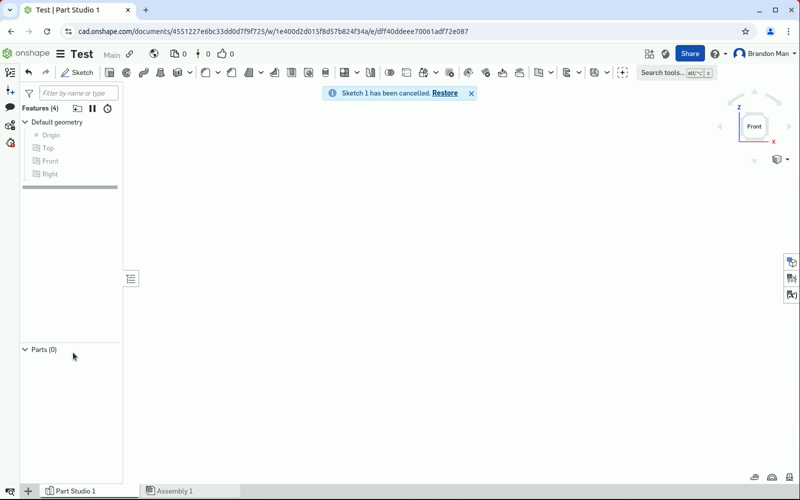
mouse_move(73, 352)
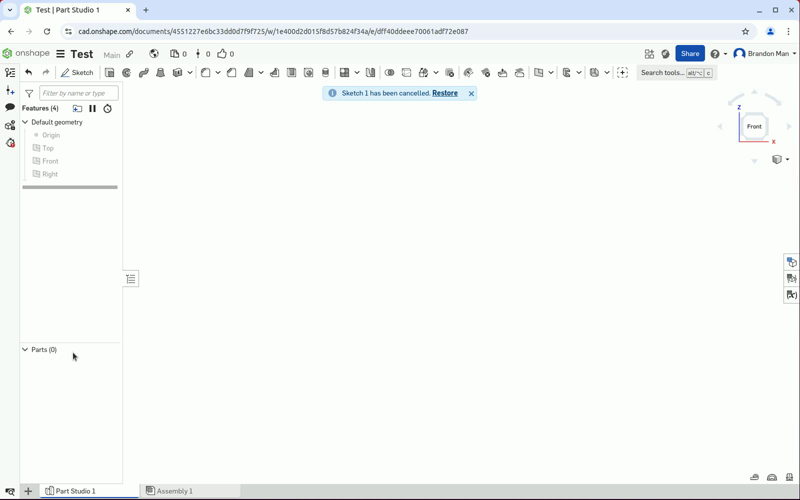
key(shift+y)
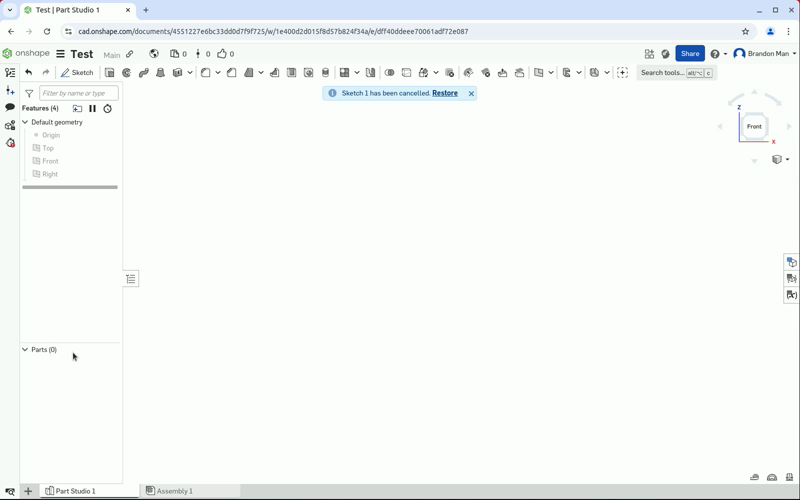
key(shift+s)
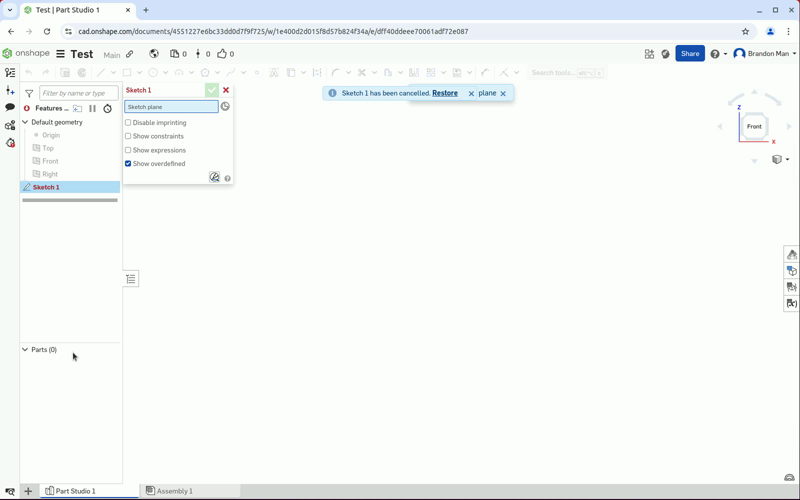
mouse_move(73, 163)
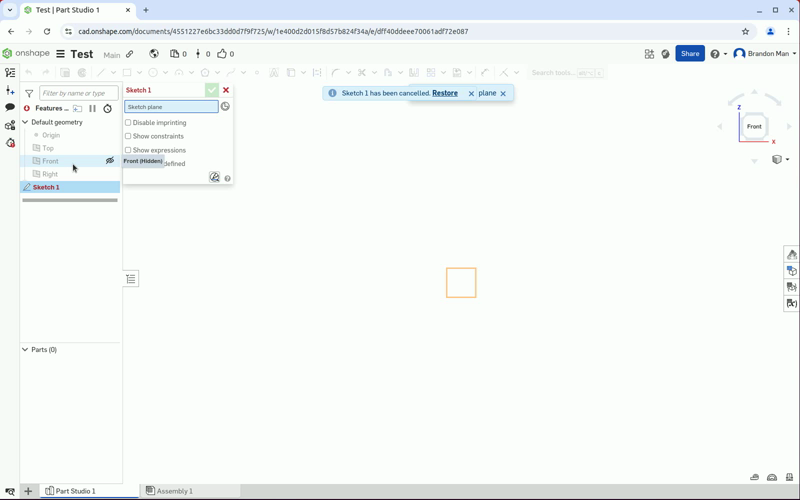
click(73, 163)
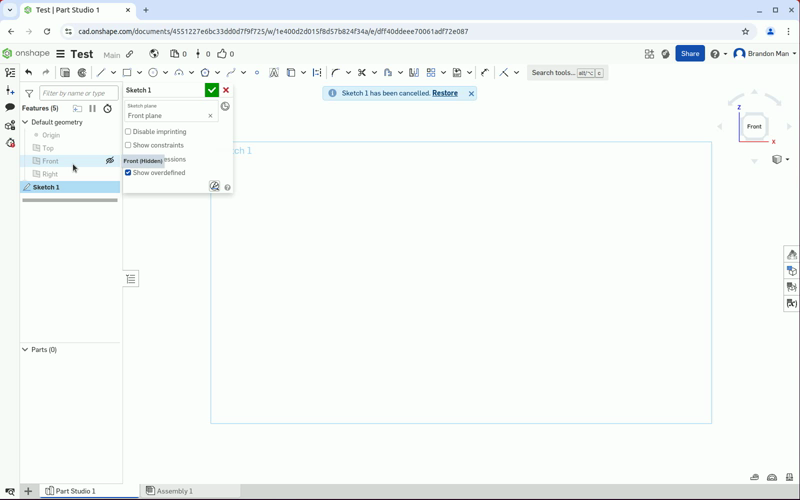
mouse_move(73, 352)
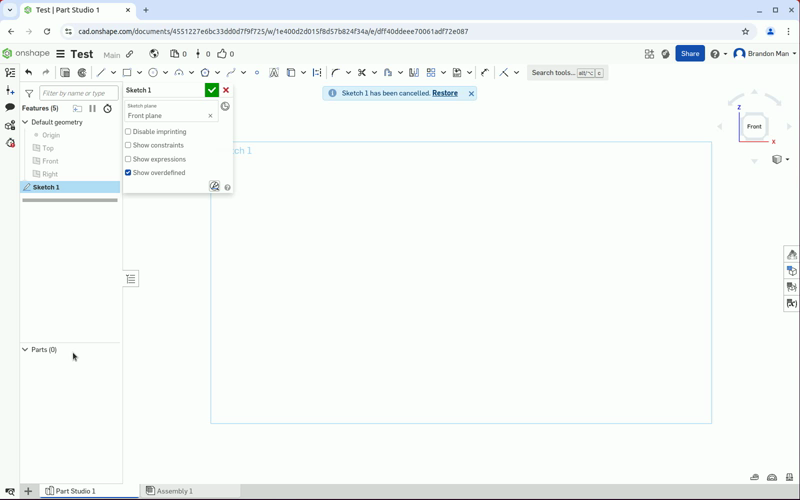
key(y)
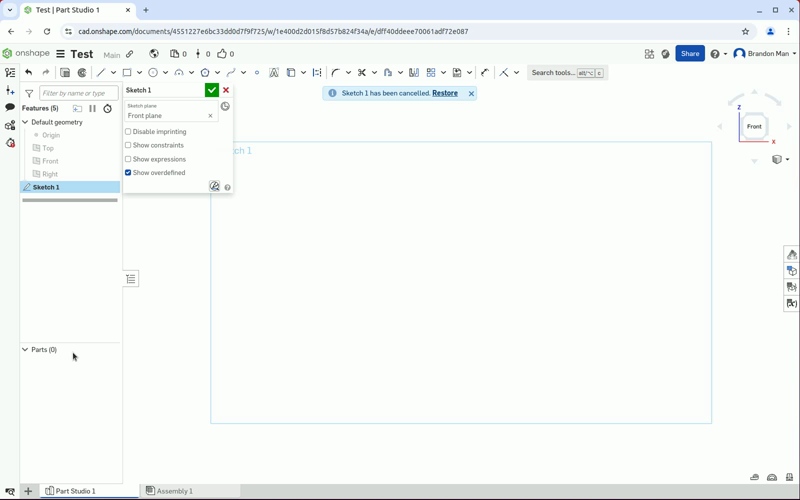
key(l)
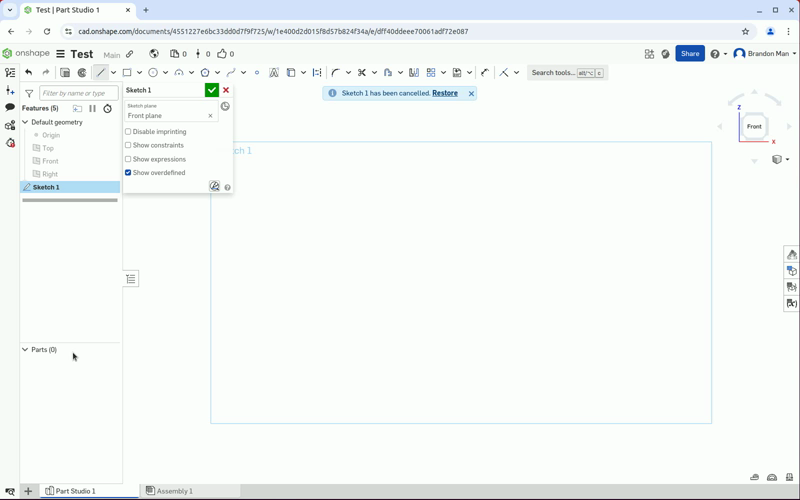
key_down(shift)
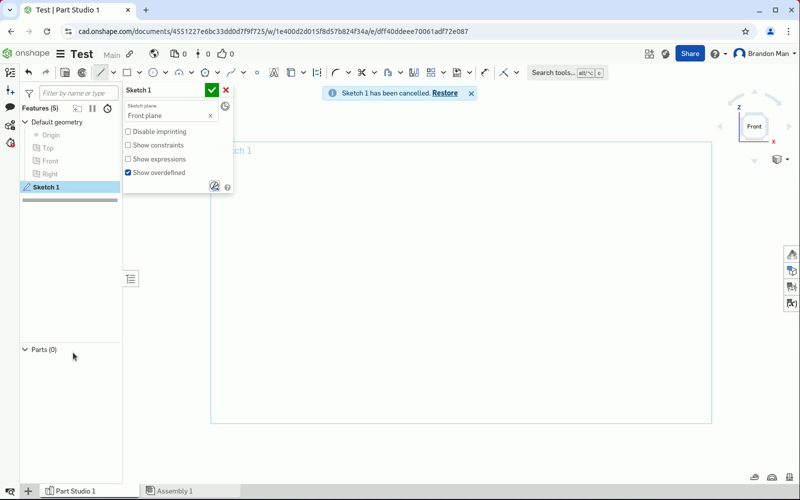
mouse_move(364, 321)
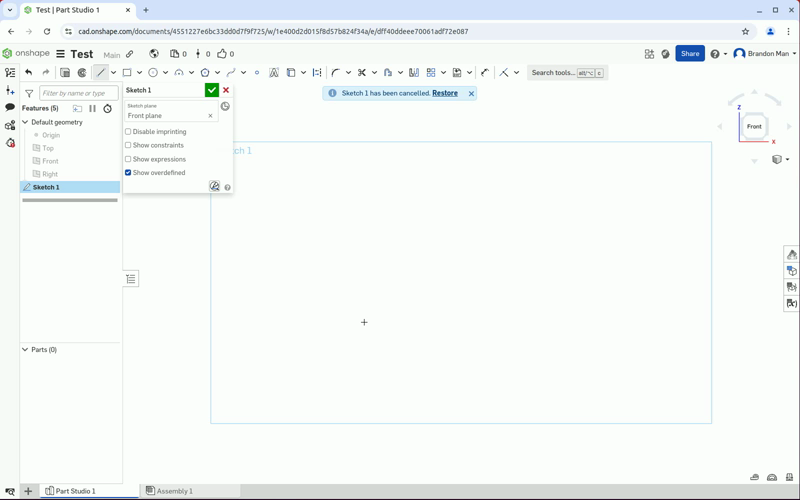
click(364, 321)
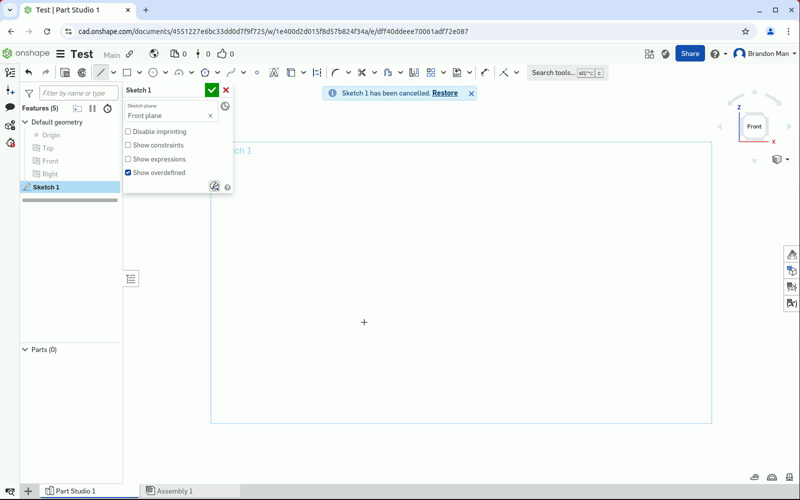
key_up(shift)
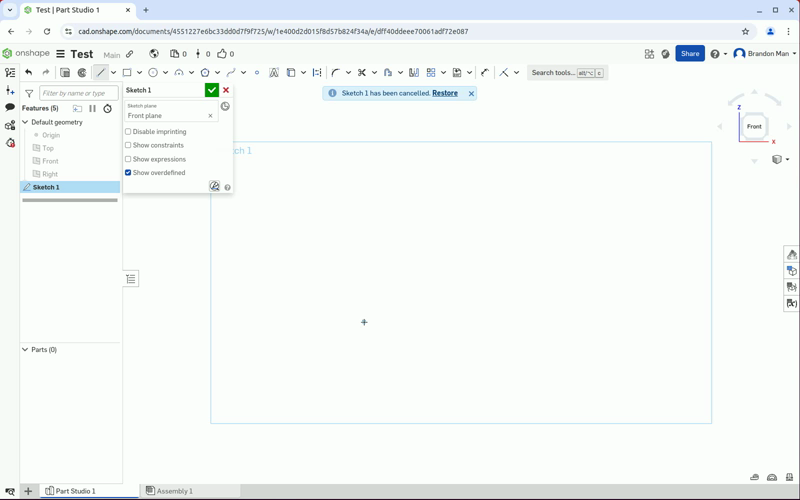
key_down(shift)
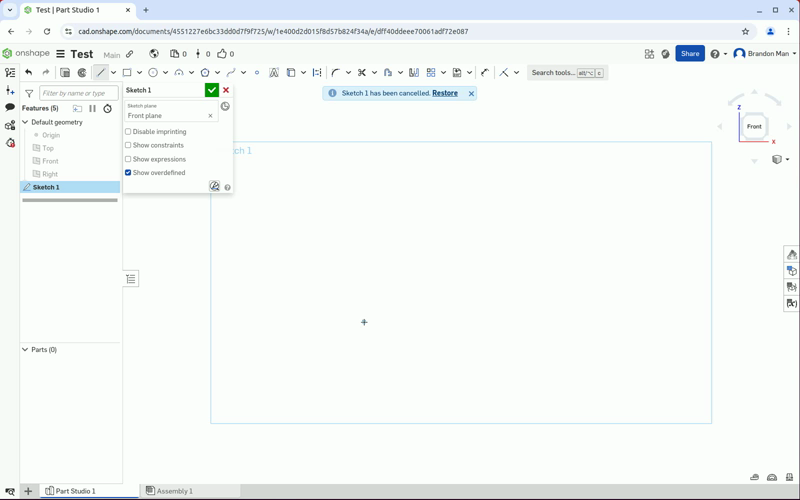
mouse_move(544, 321)
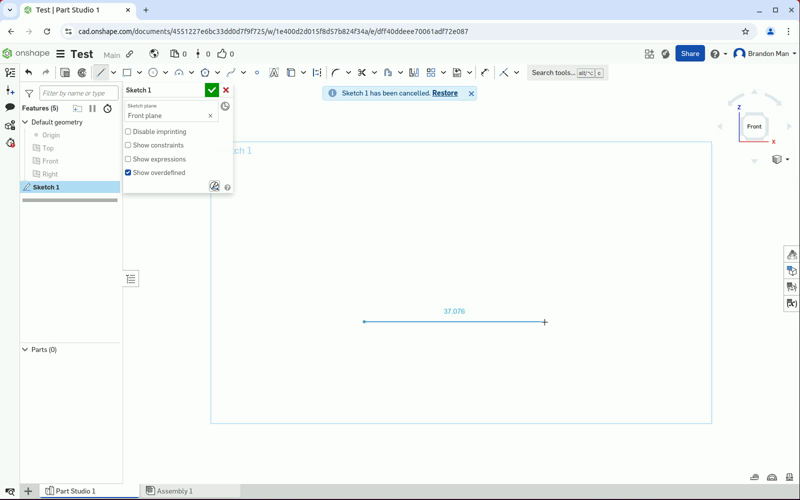
click(544, 321)
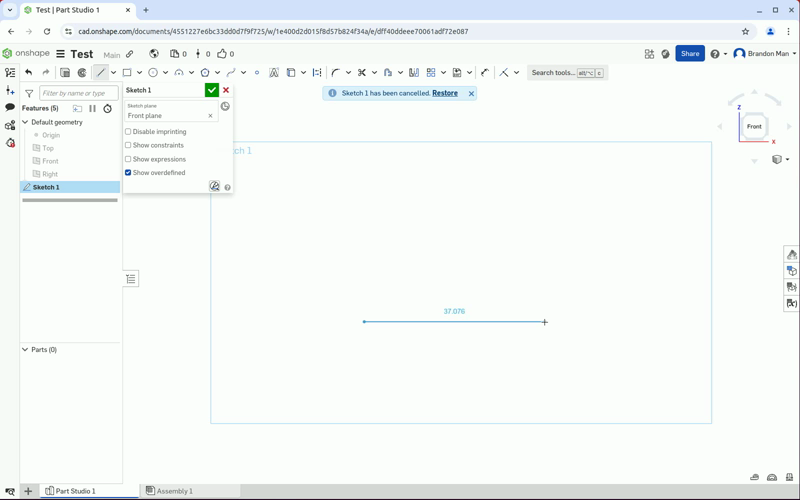
key_up(shift)
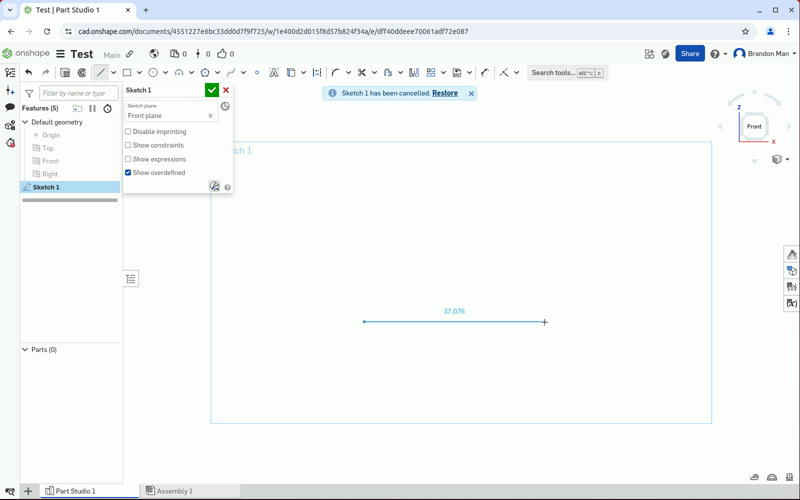
key_down(shift)
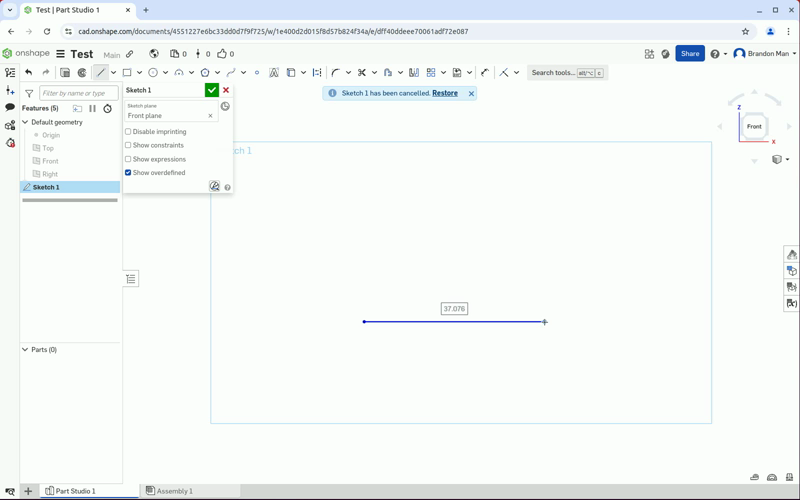
mouse_move(544, 209)
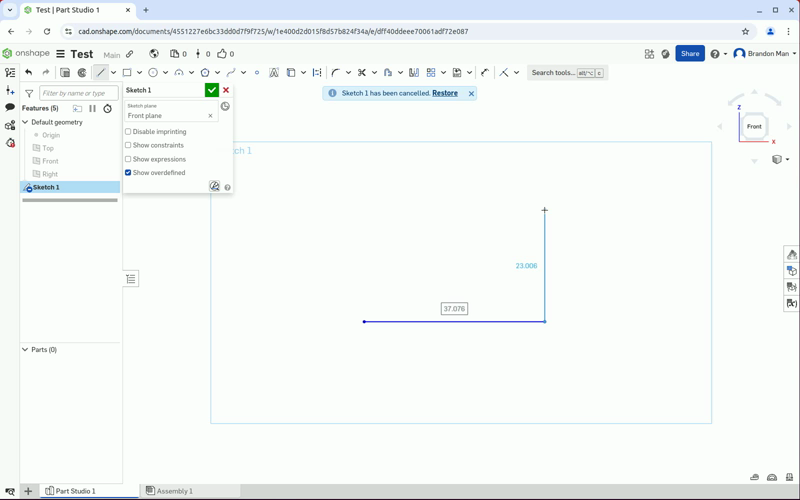
click(544, 209)
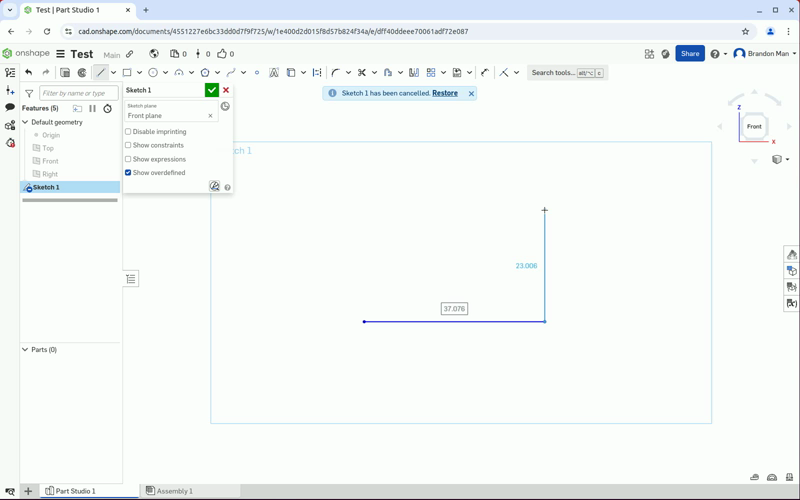
key_up(shift)
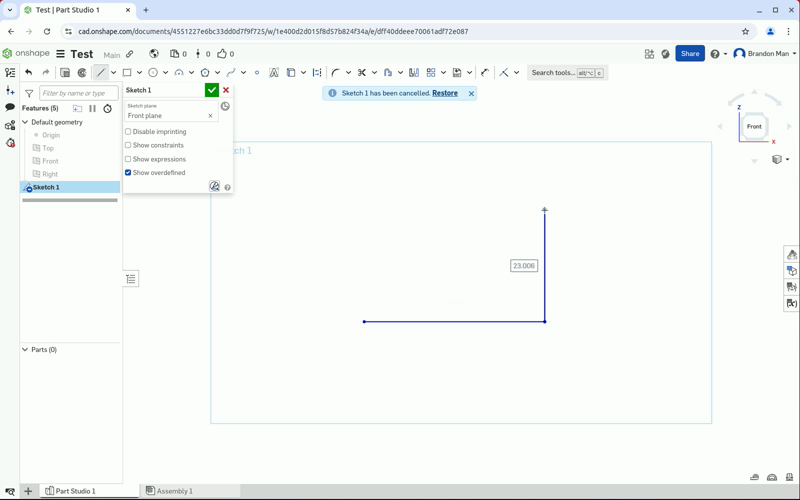
key_down(shift)
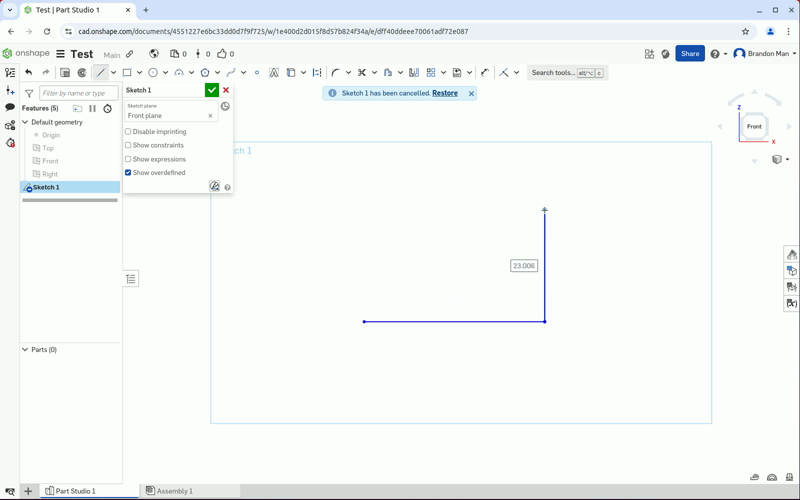
mouse_move(364, 209)
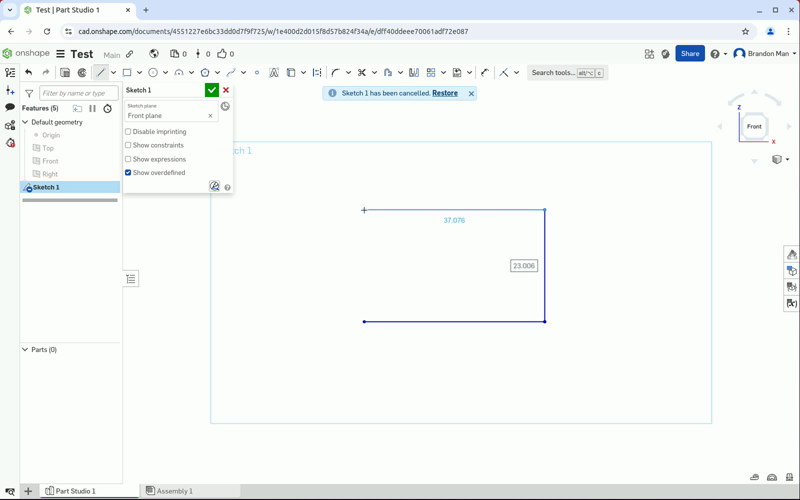
click(364, 209)
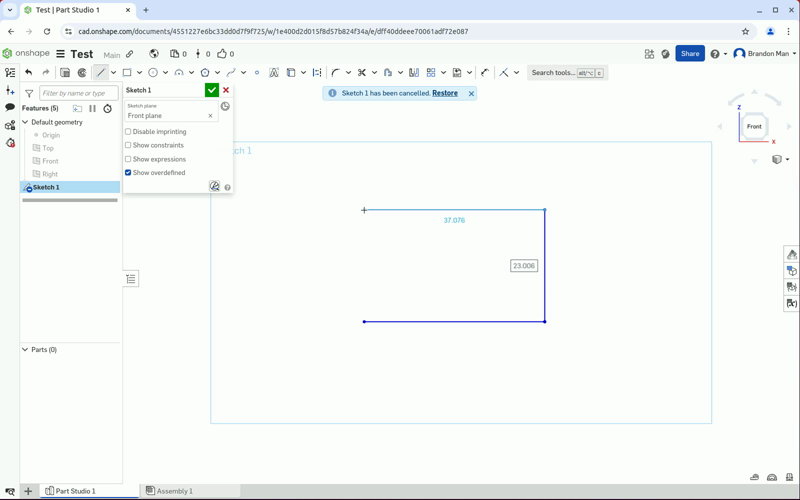
key_up(shift)
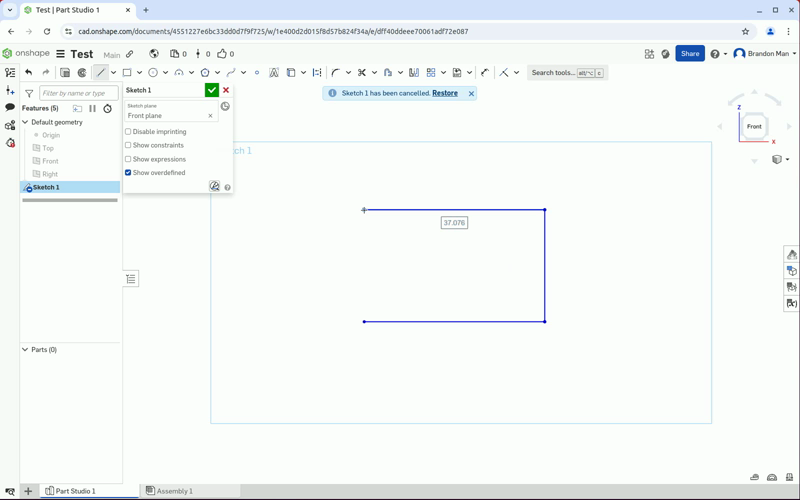
key_down(shift)
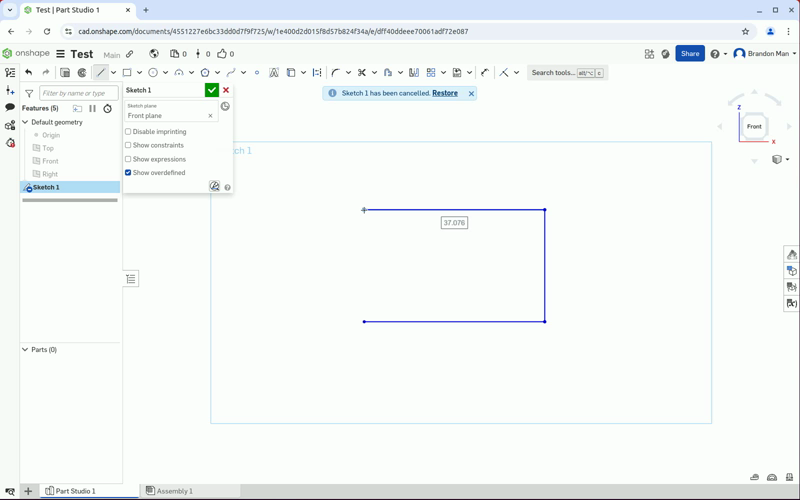
mouse_move(364, 321)
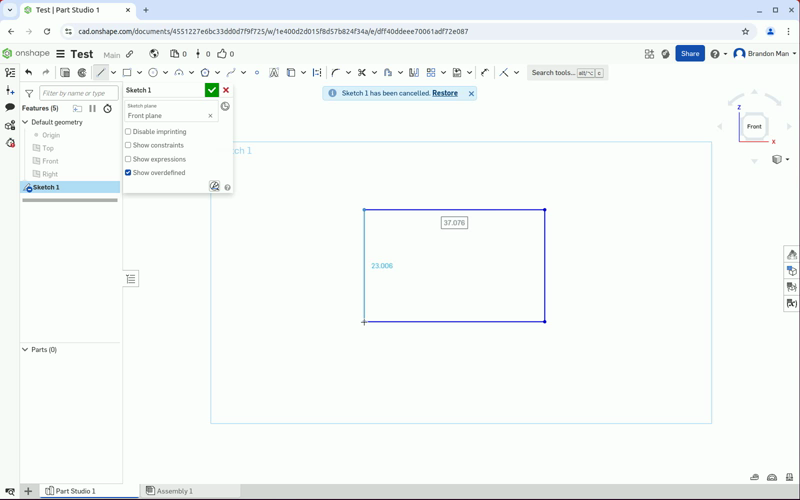
key_up(shift)
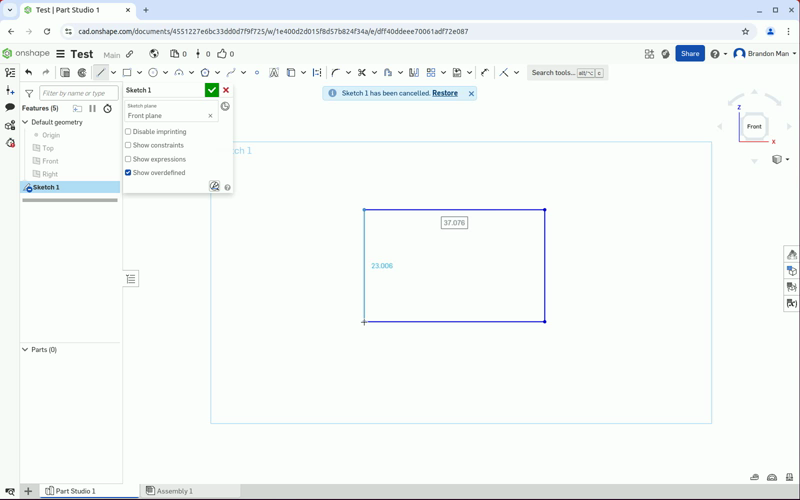
click(364, 321)
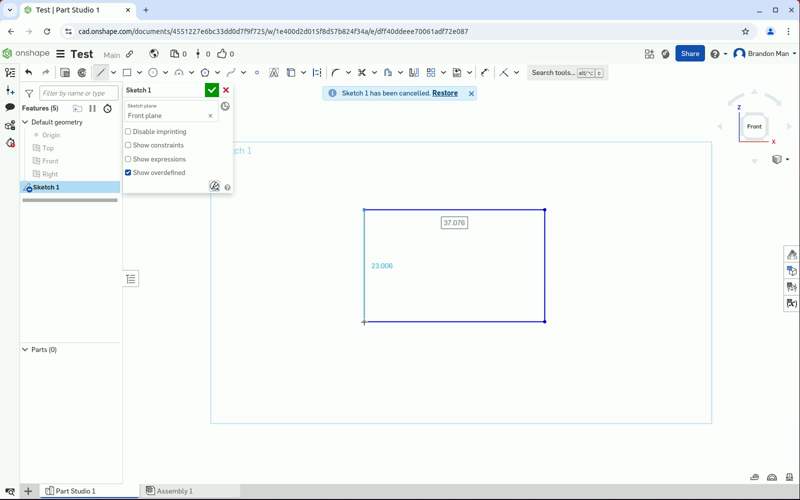
key(esc)
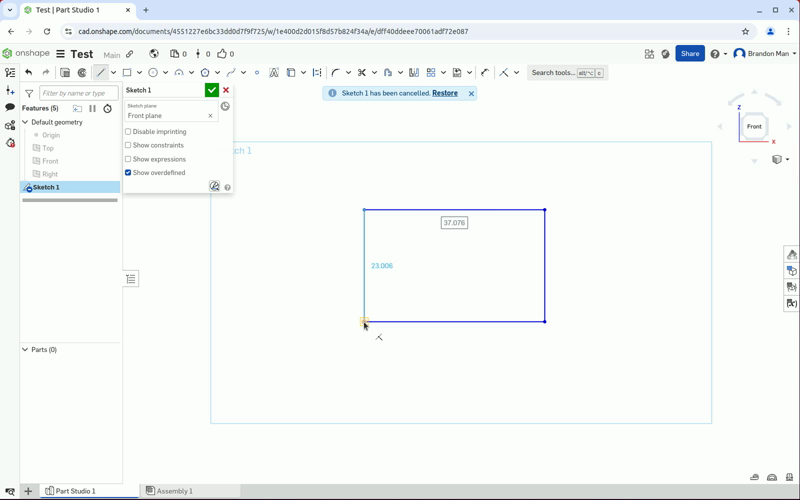
mouse_move(513, 249)
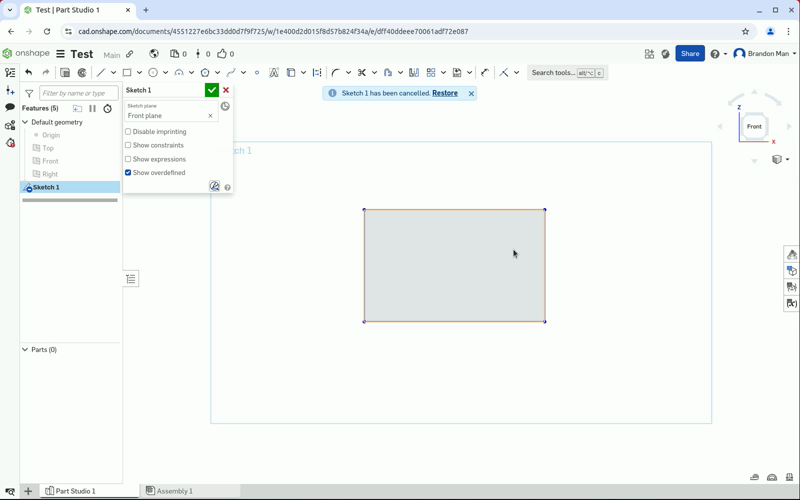
click(513, 249)
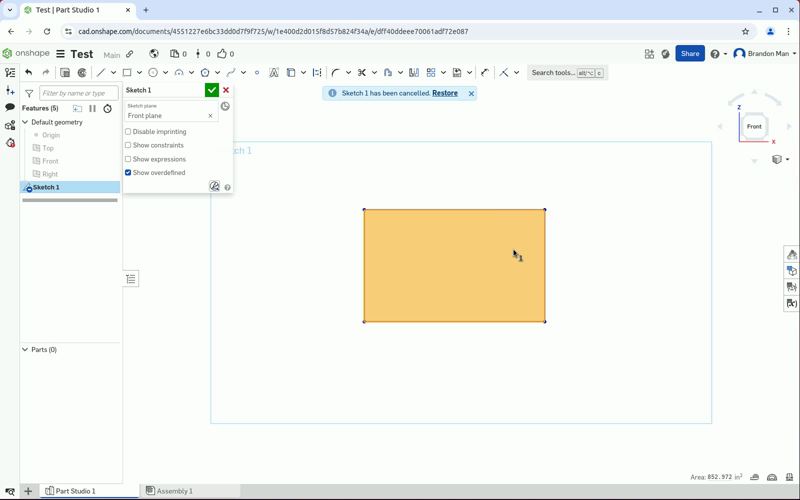
mouse_move(73, 352)
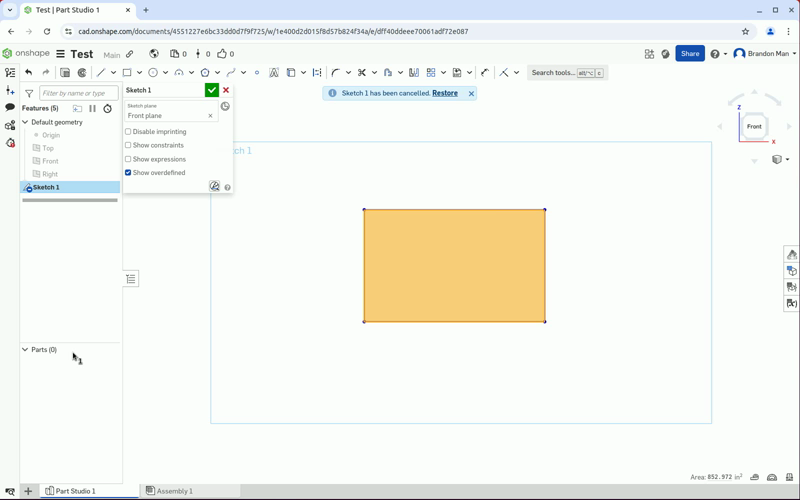
key(shift+y)
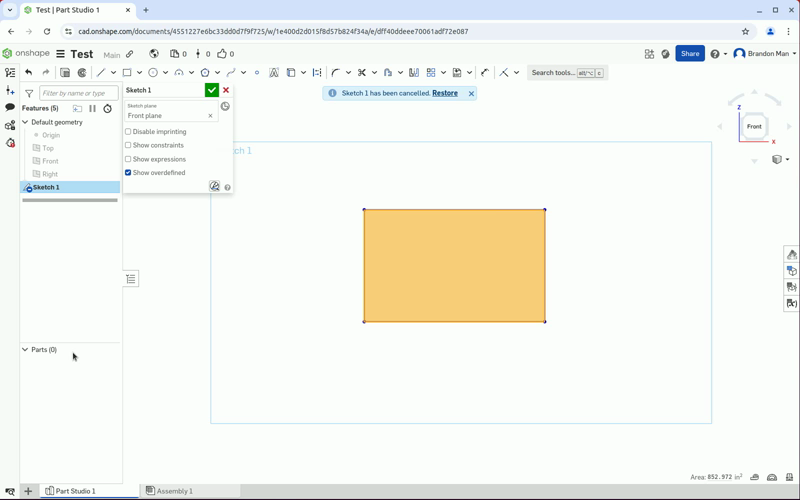
key(shift+e)
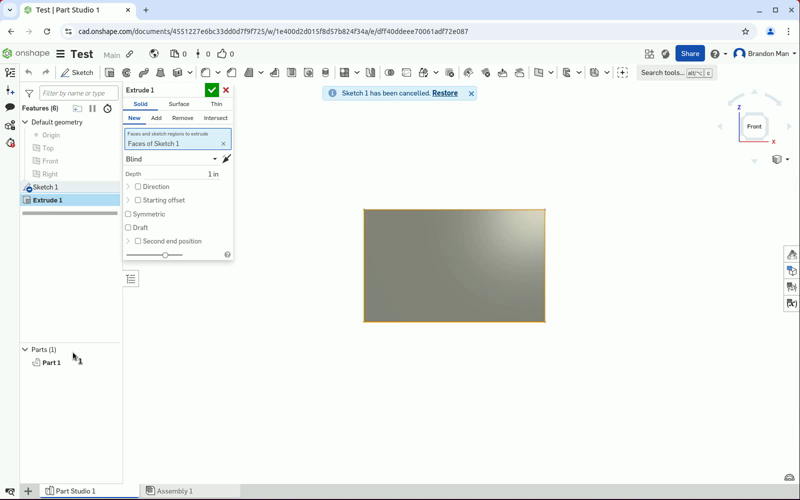
mouse_move(143, 106)
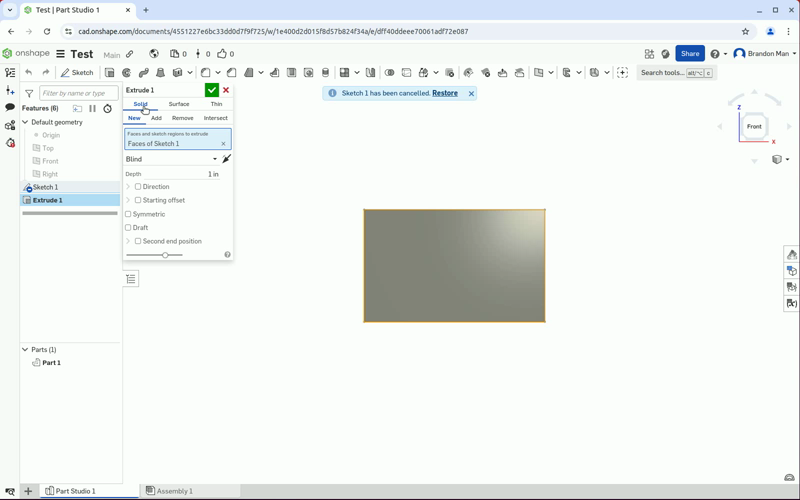
click(143, 106)
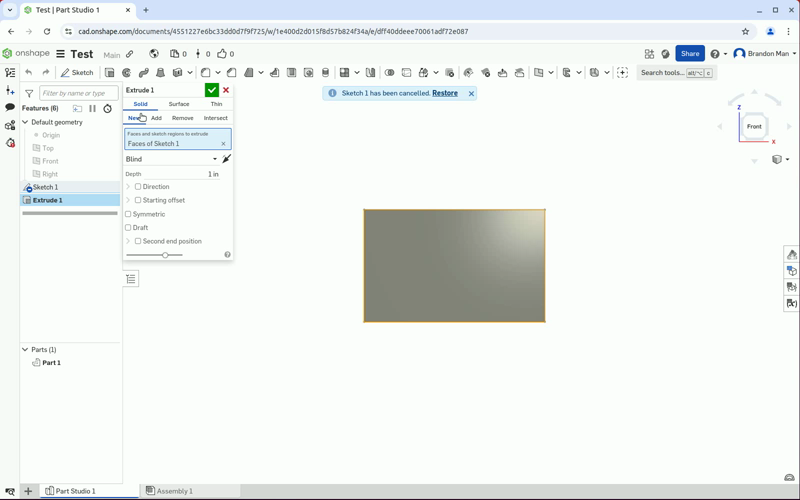
mouse_move(137, 120)
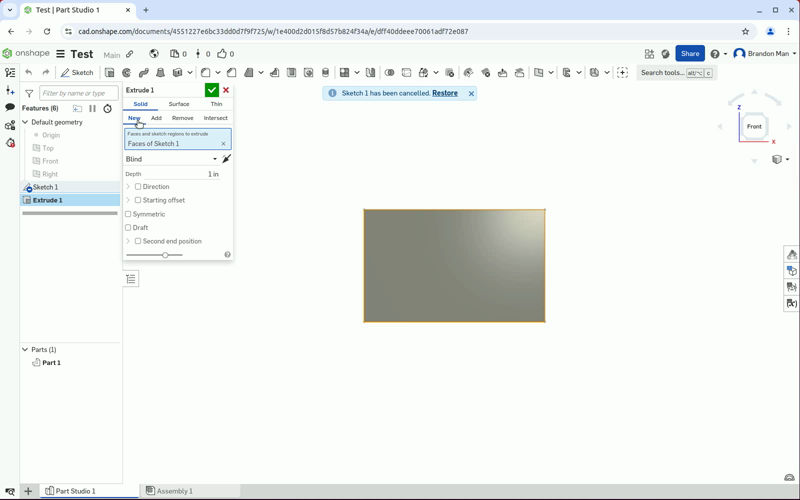
click(137, 120)
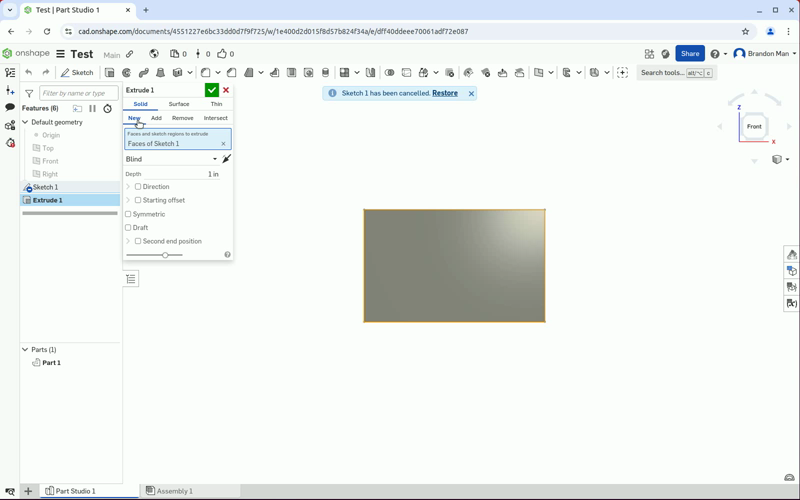
key(tab, 4)
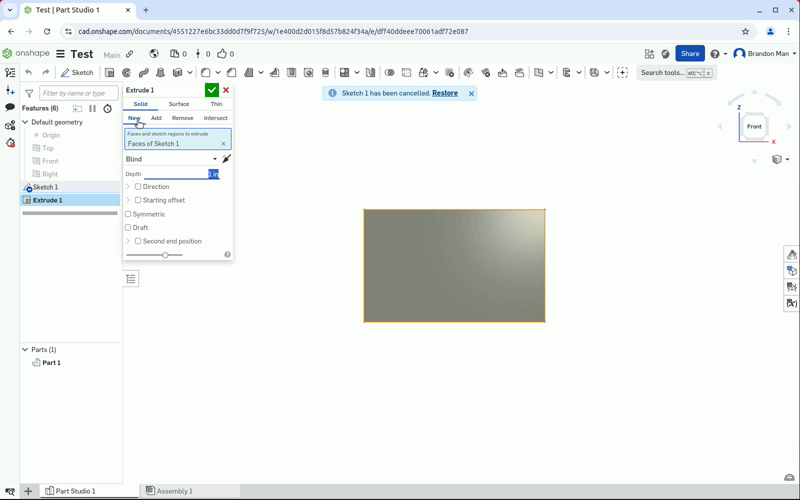
text(23.108)
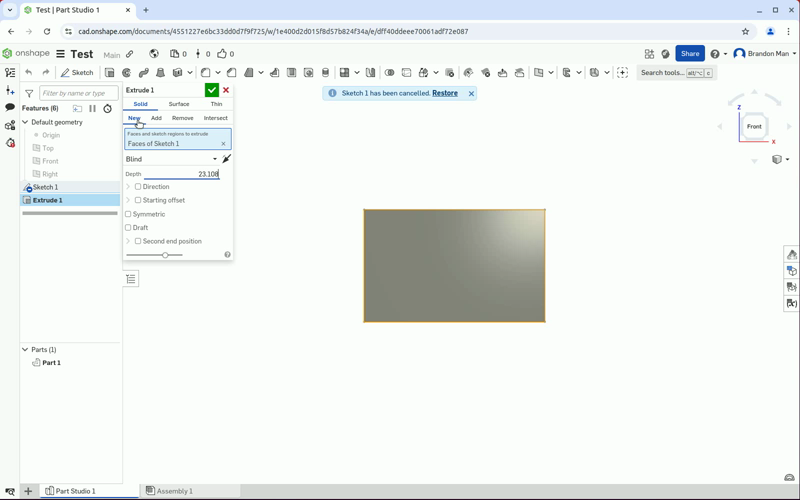
key(enter)
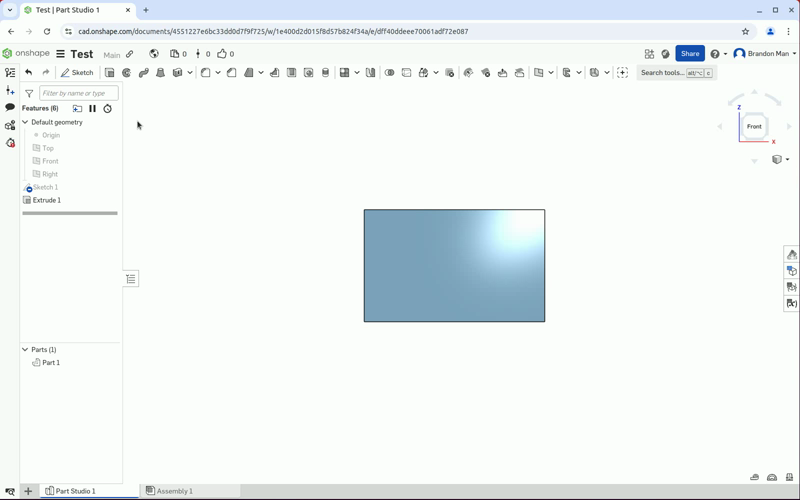
key(shift+h)
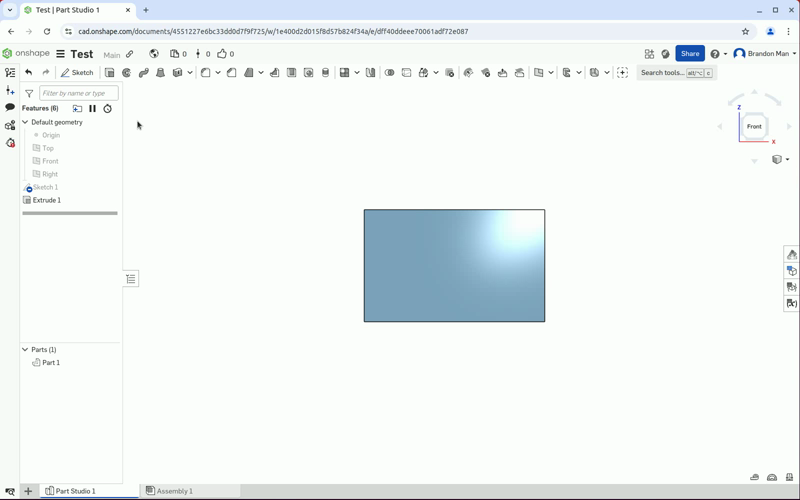
key(shift+h)
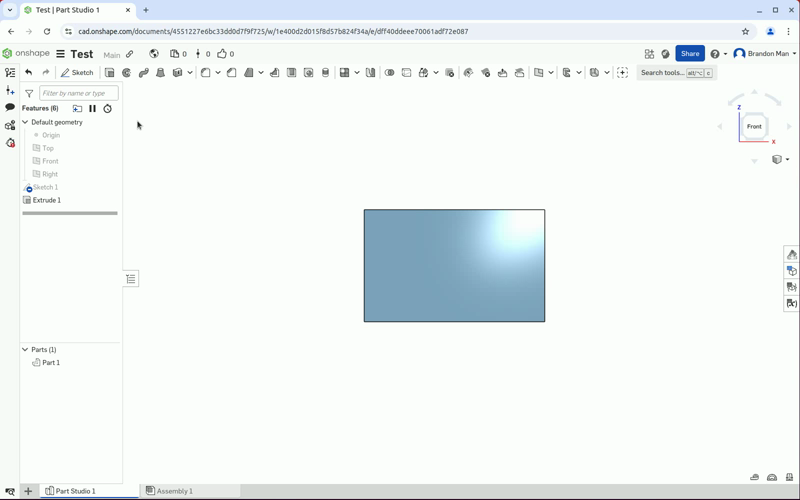
mouse_move(73, 189)
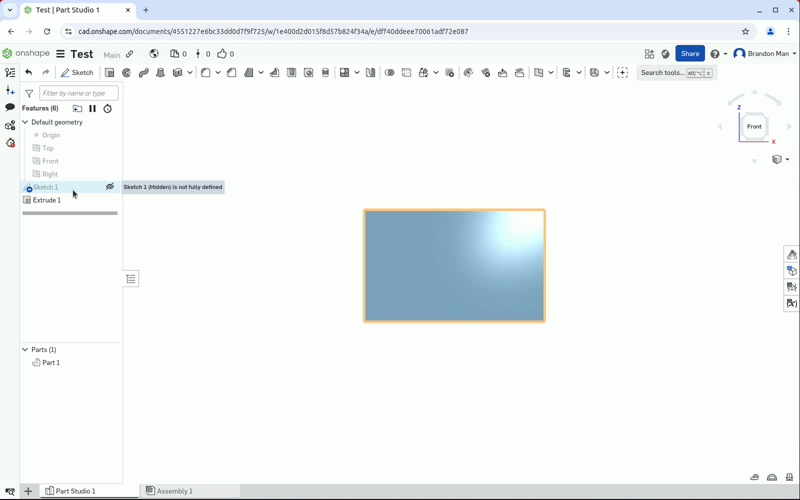
click(73, 189)
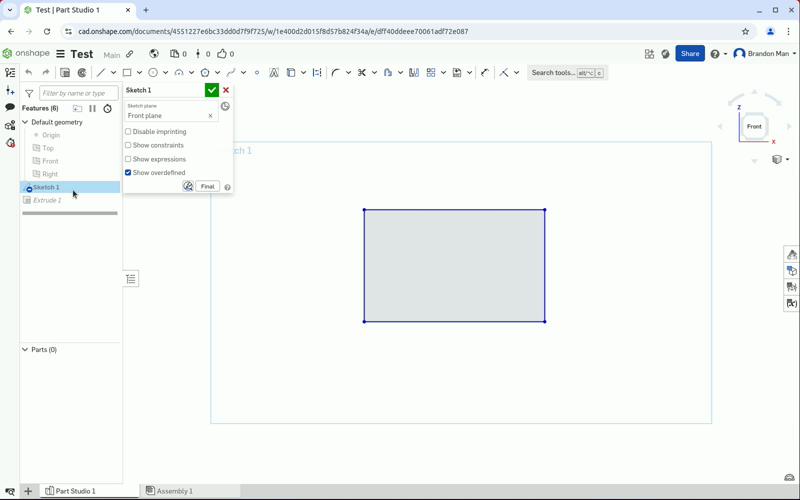
mouse_move(229, 92)
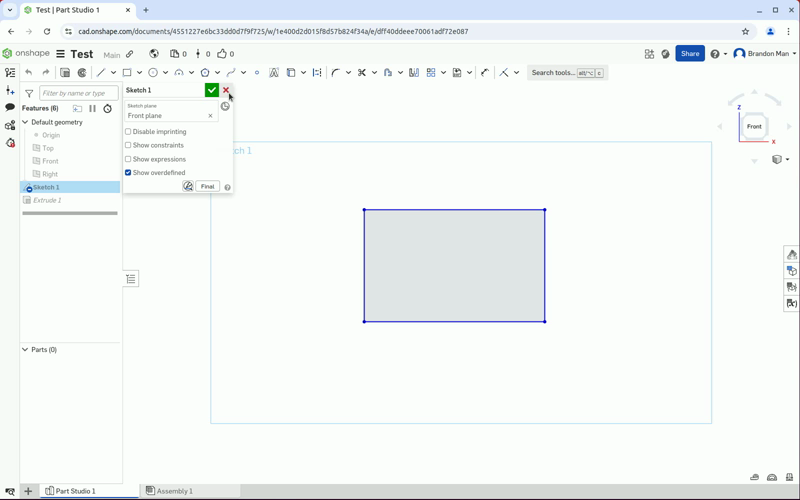
click(229, 92)
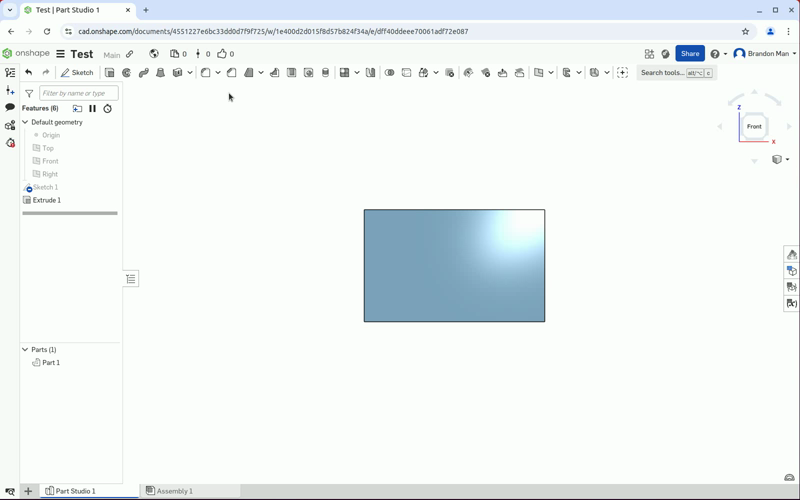
mouse_move(541, 75)
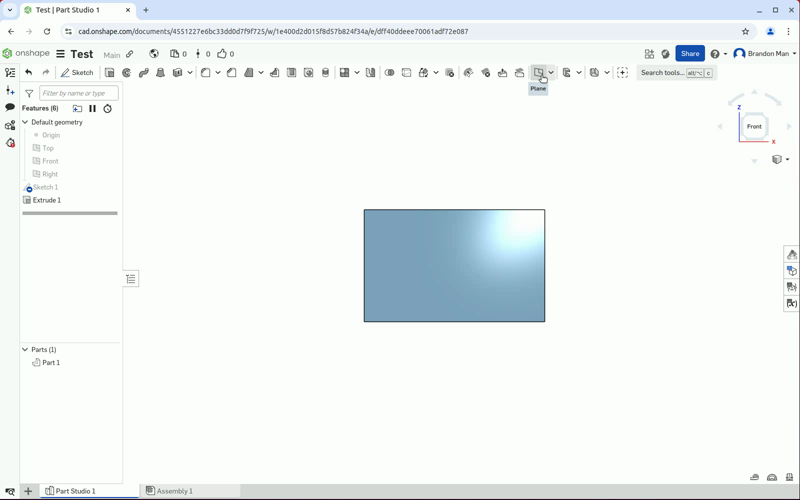
click(541, 75)
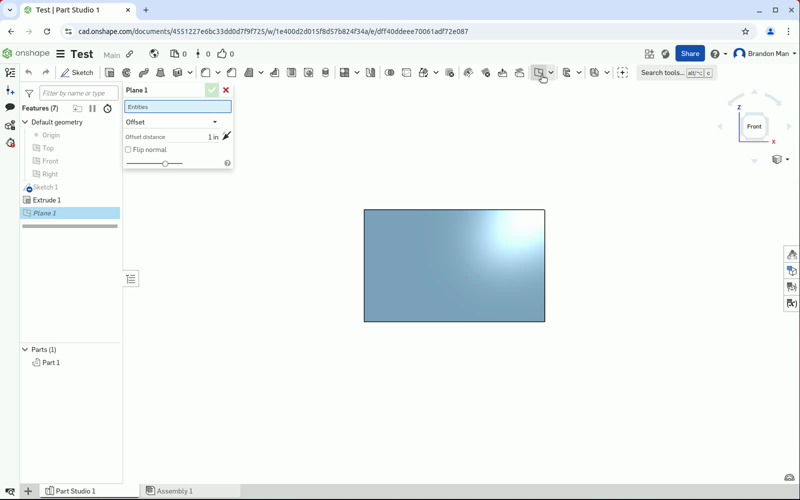
mouse_move(73, 163)
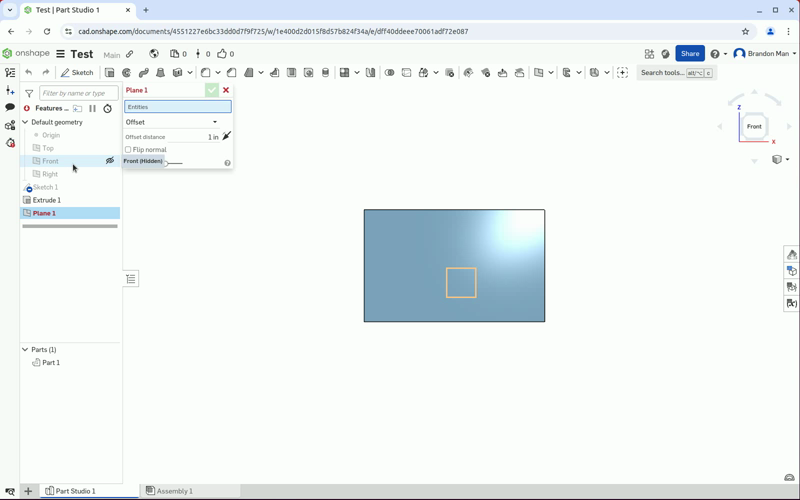
click(73, 163)
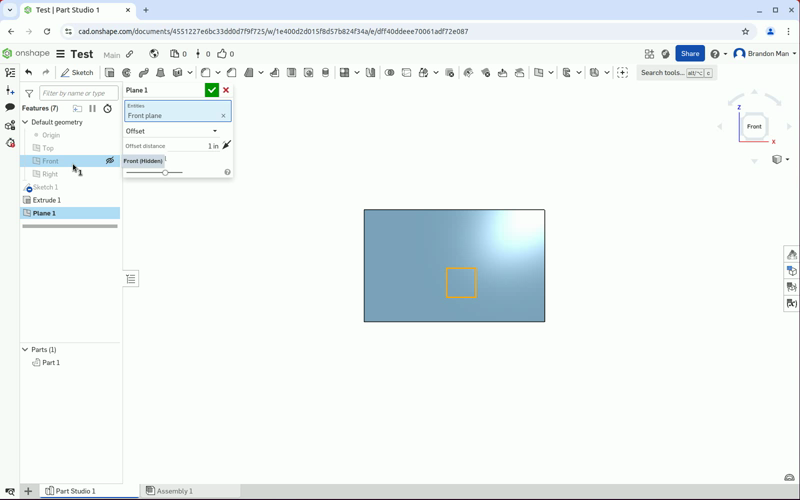
key(tab, 2)
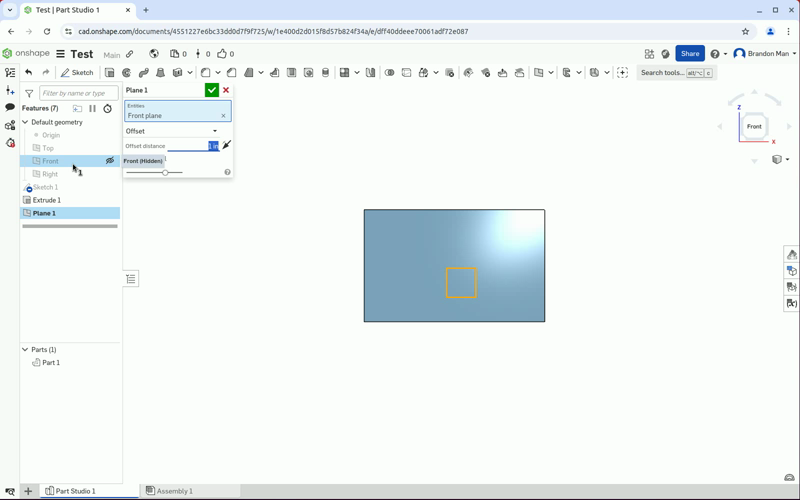
text(23.108)
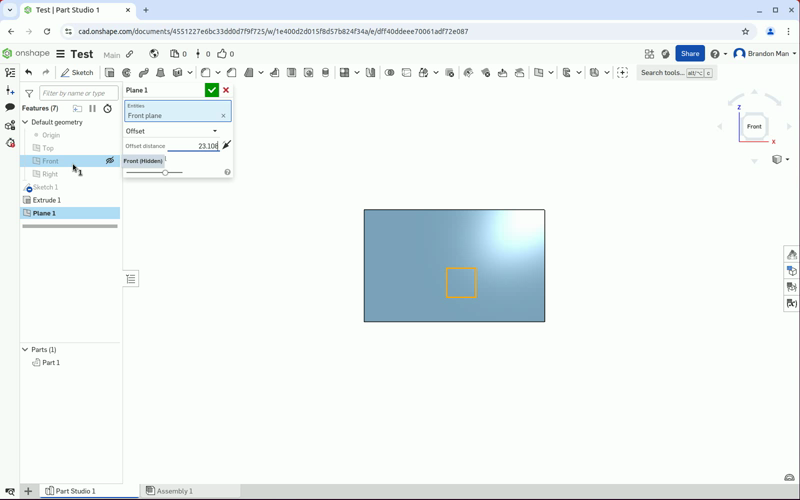
key(enter, 2)
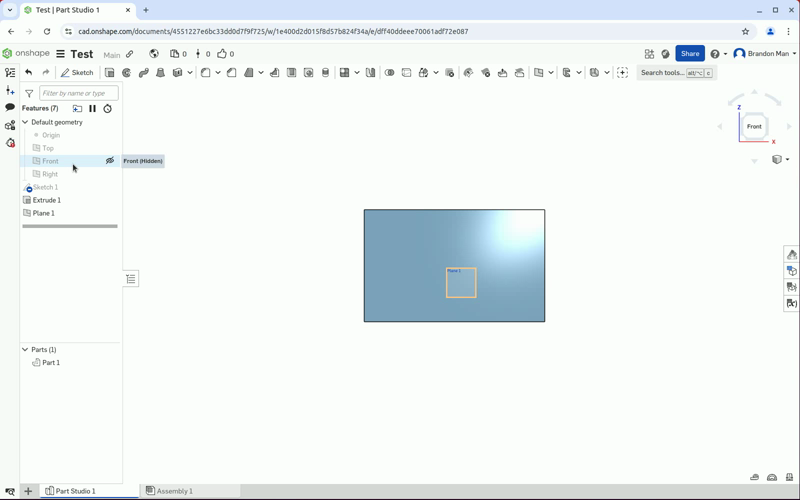
key(shift+s)
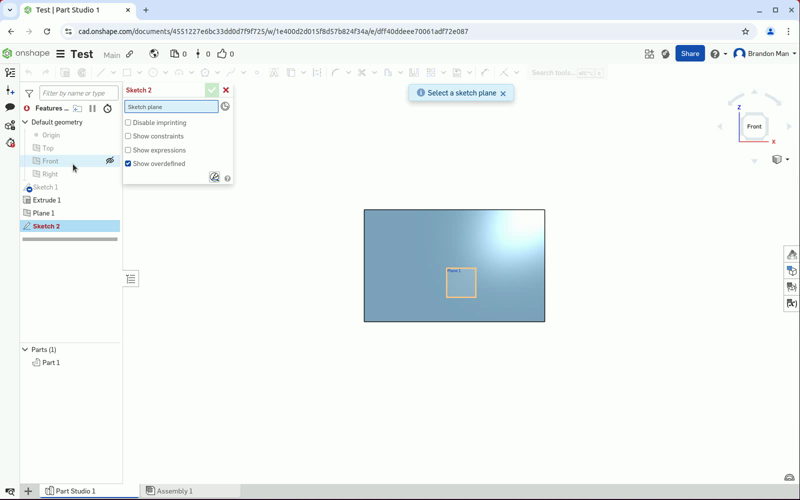
mouse_move(73, 215)
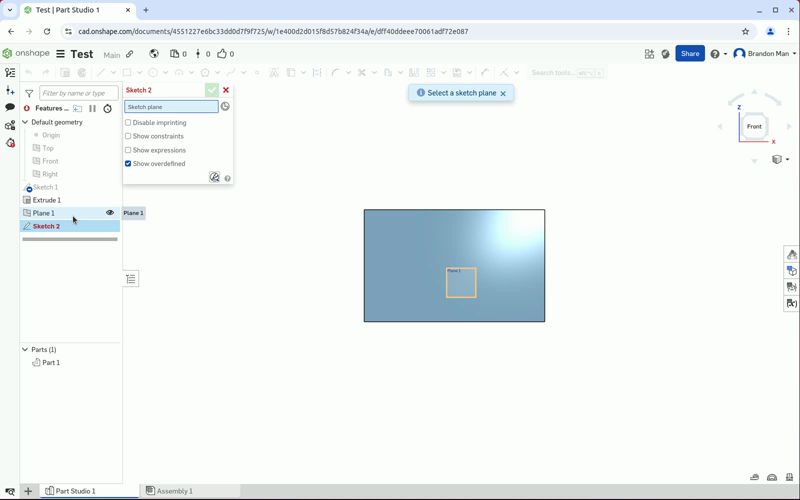
click(73, 215)
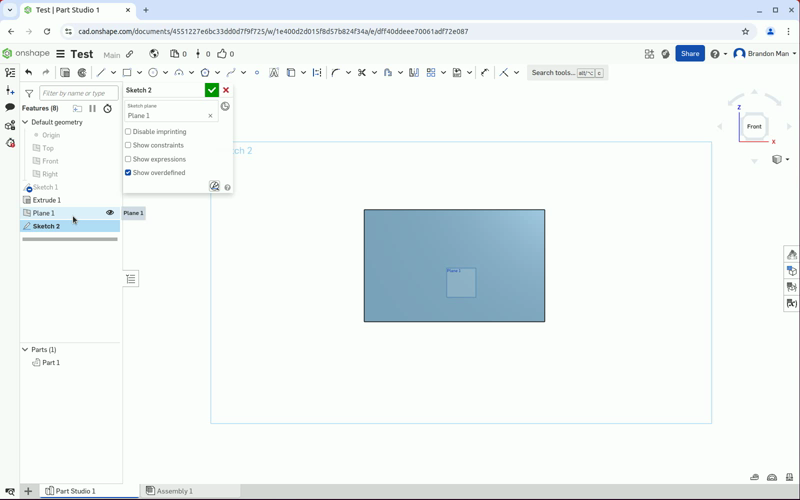
mouse_move(73, 352)
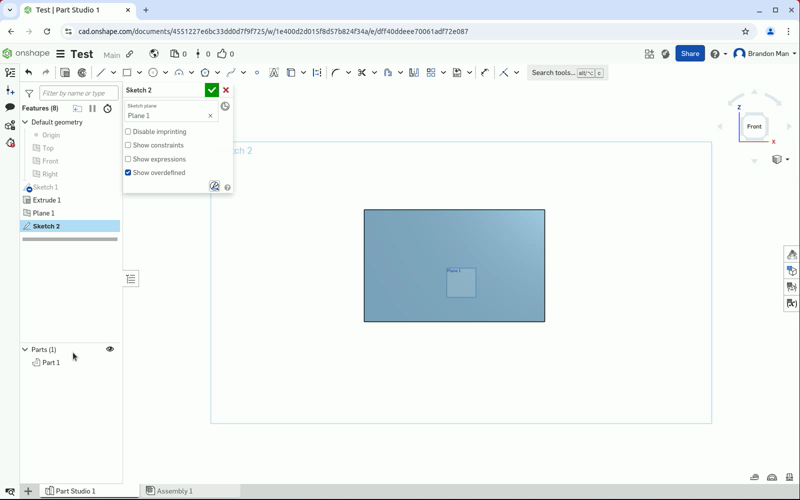
key(y)
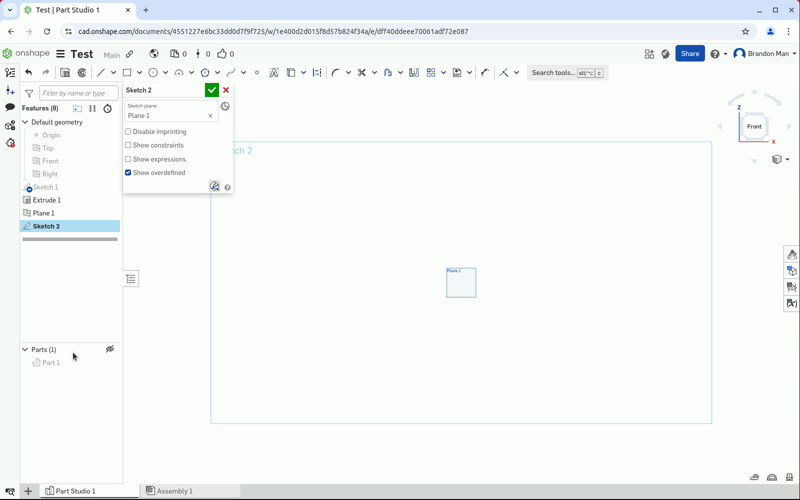
key(l)
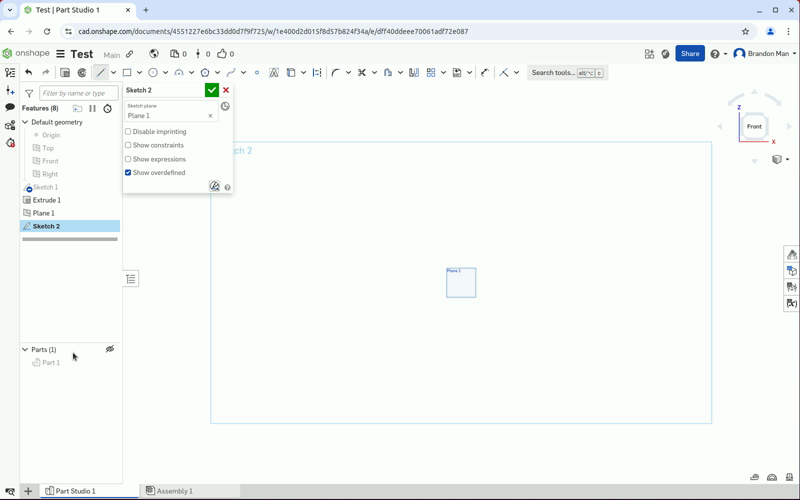
key_down(shift)
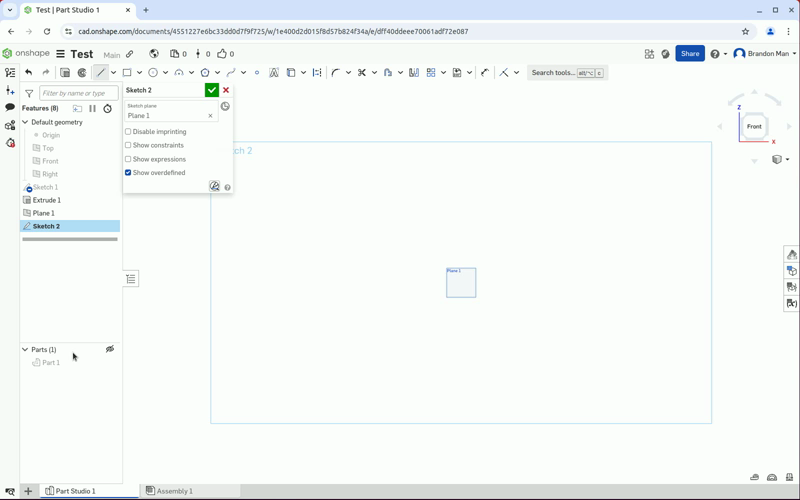
mouse_move(364, 254)
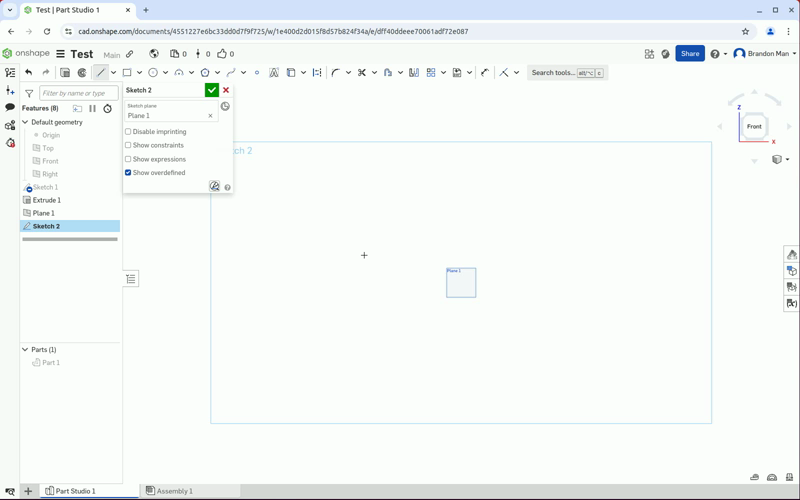
click(364, 254)
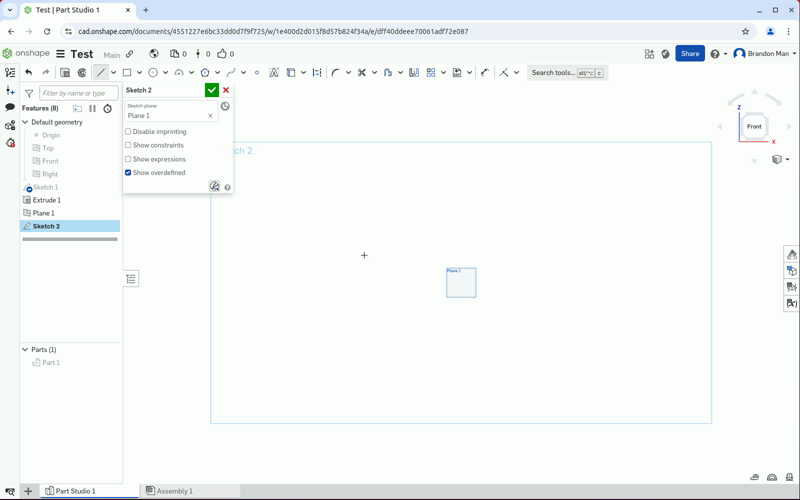
key_up(shift)
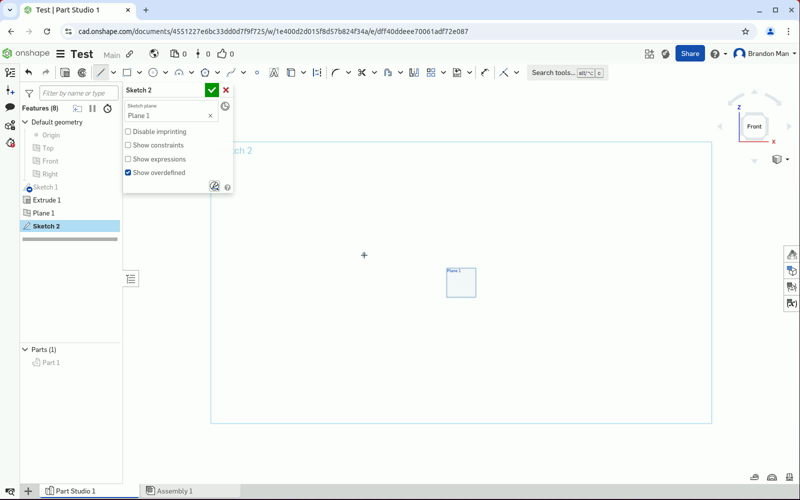
key_down(shift)
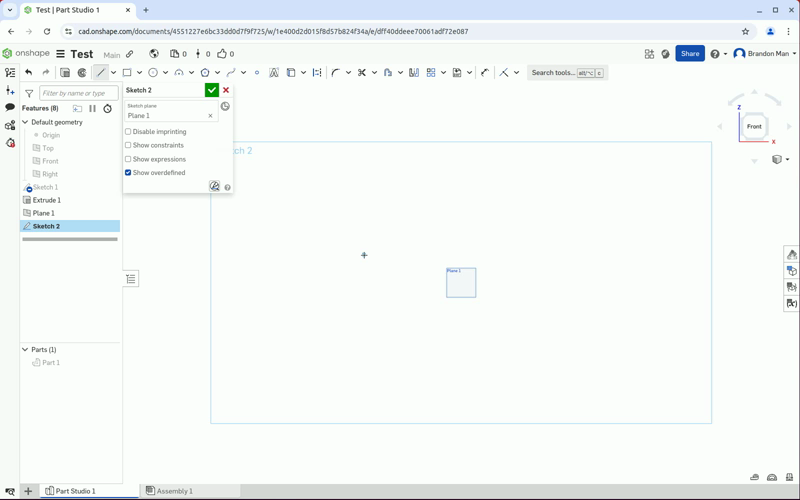
mouse_move(394, 254)
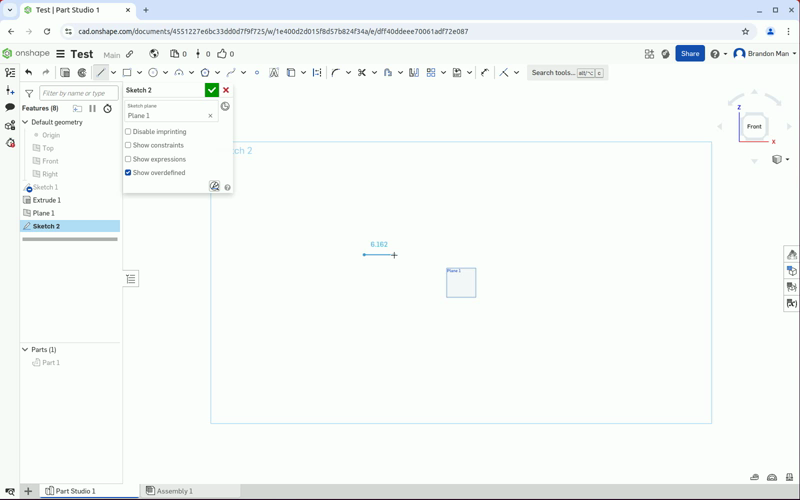
mouse_move(409, 254)
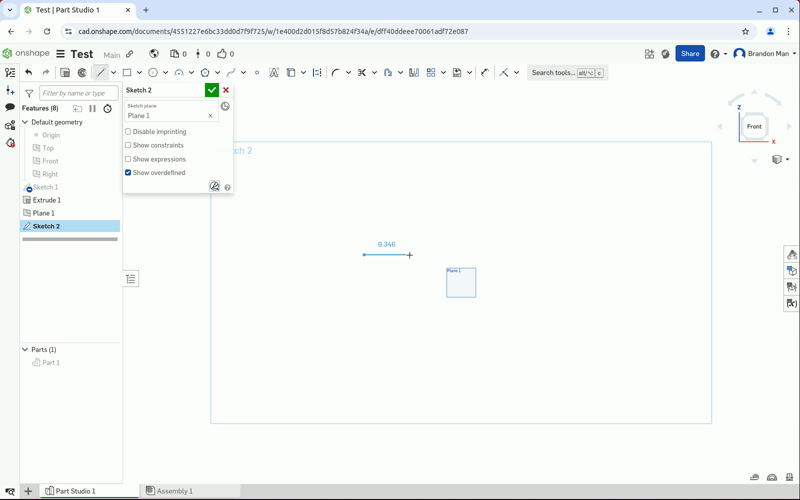
click(409, 254)
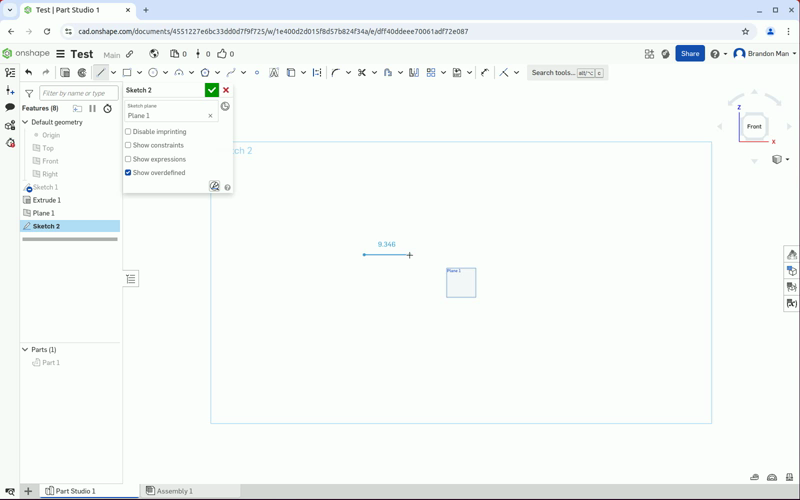
key_up(shift)
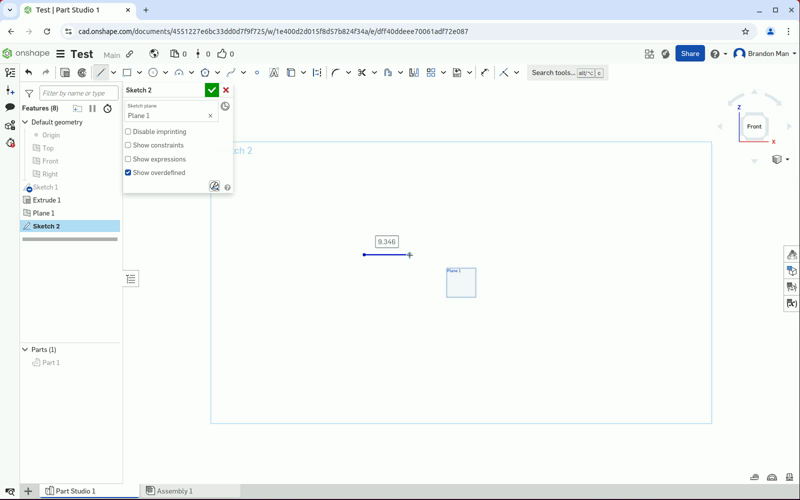
key_down(shift)
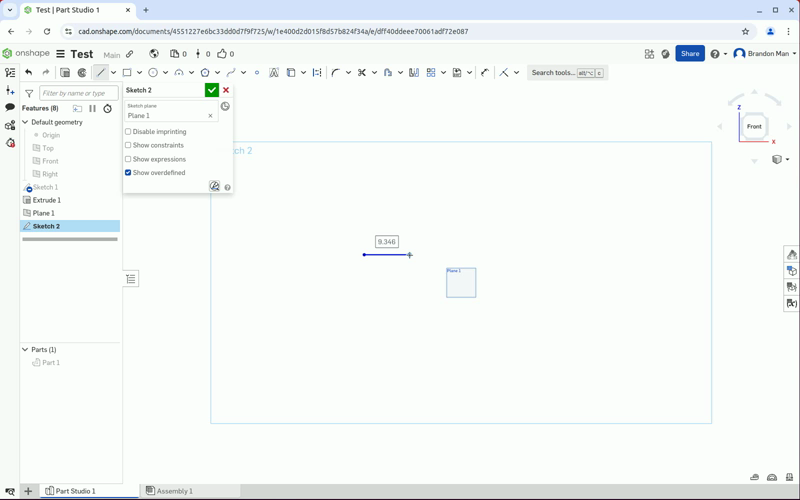
mouse_move(439, 254)
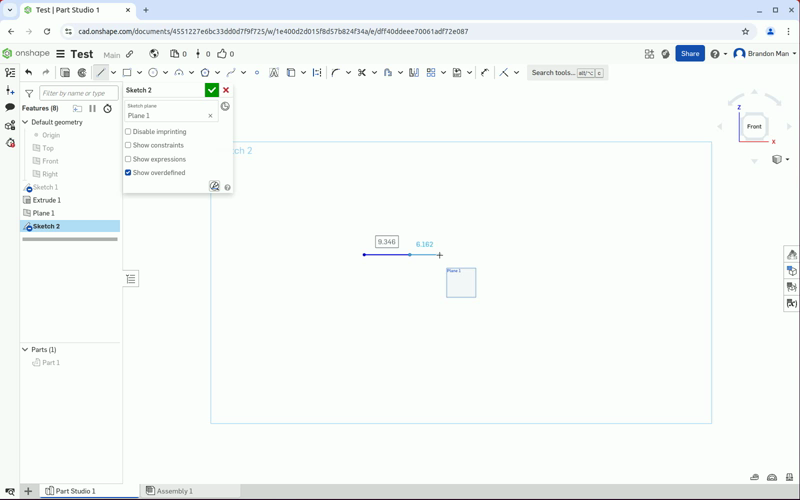
mouse_move(409, 209)
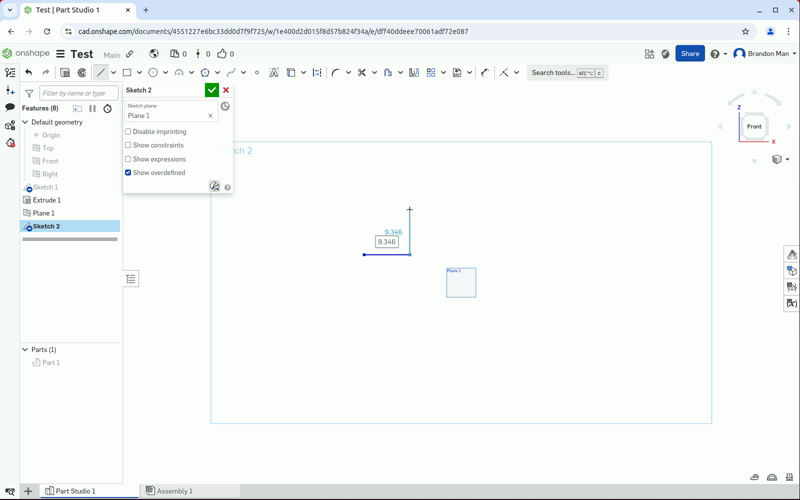
click(409, 209)
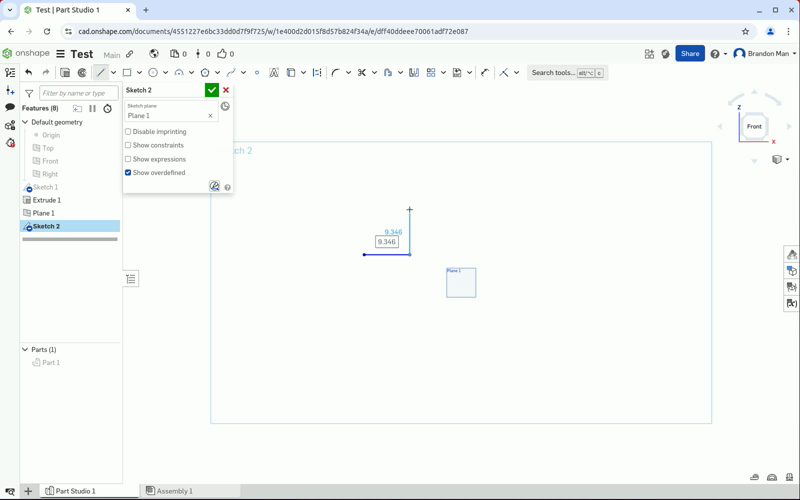
key_up(shift)
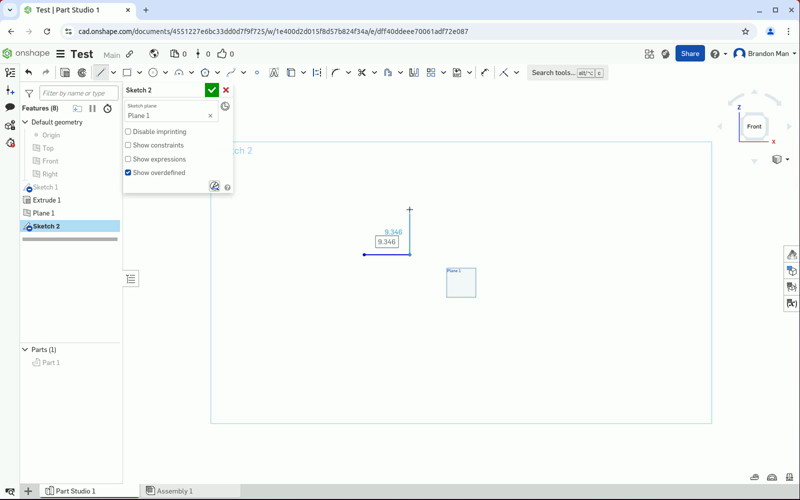
key_down(shift)
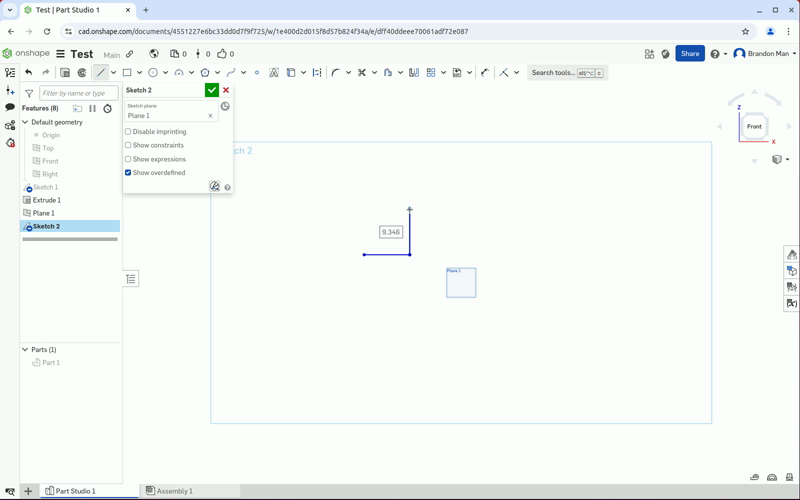
mouse_move(439, 209)
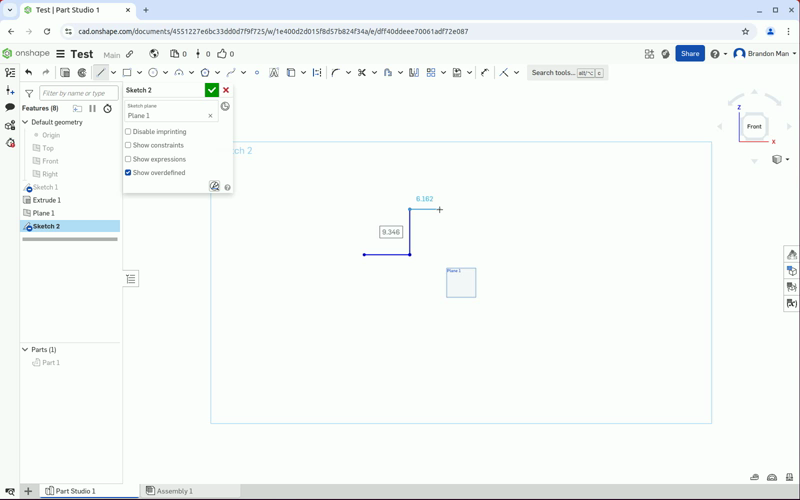
mouse_move(364, 209)
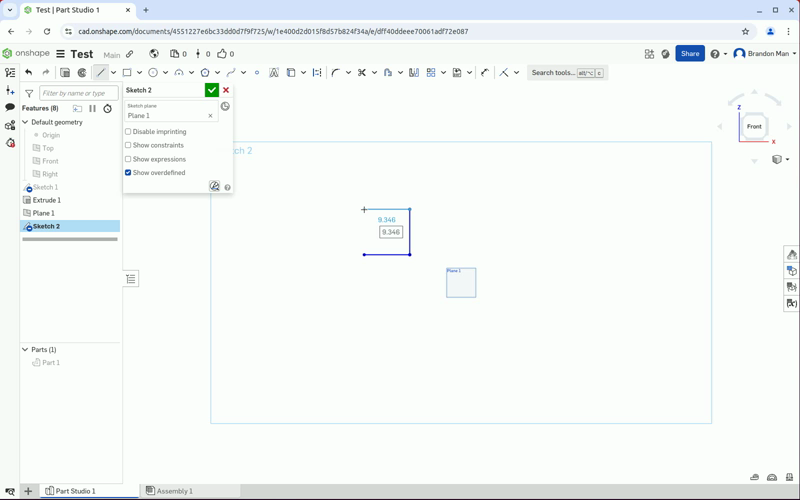
click(364, 209)
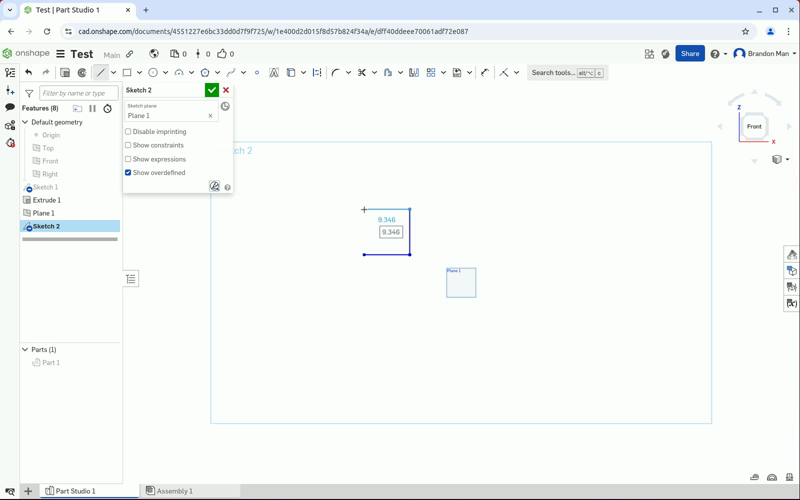
key_up(shift)
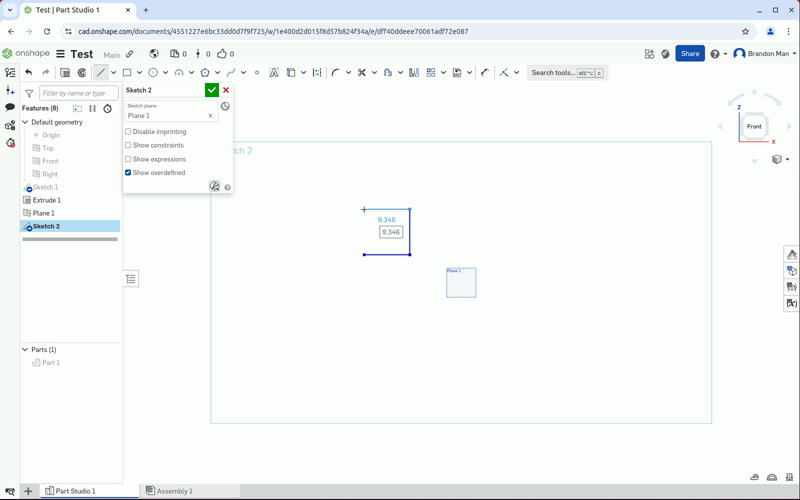
mouse_move(394, 209)
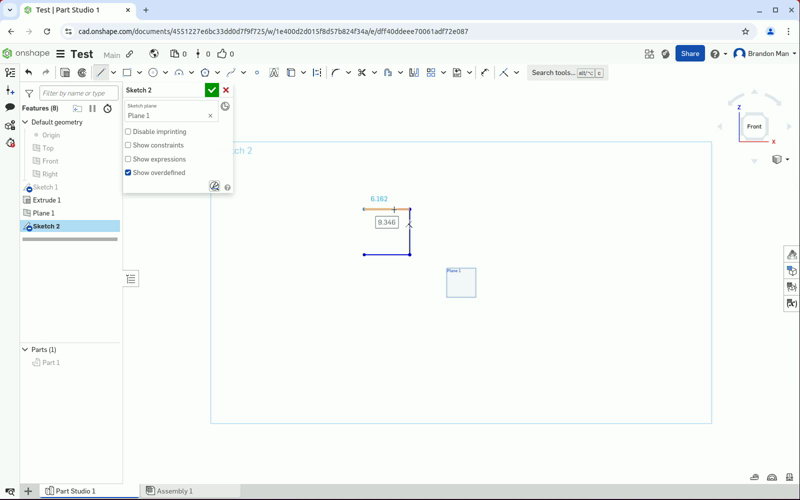
key_down(shift)
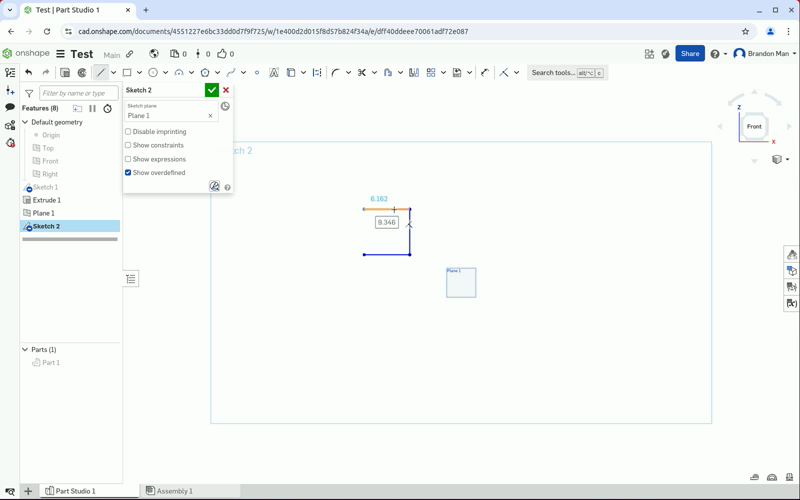
mouse_move(364, 254)
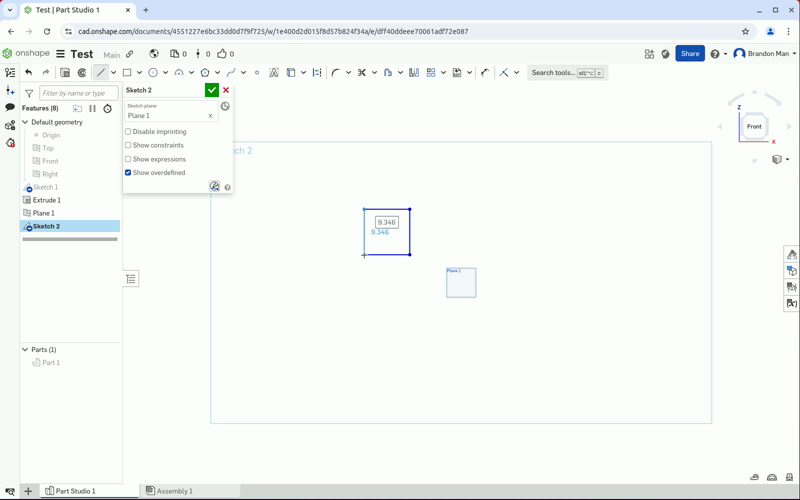
key_up(shift)
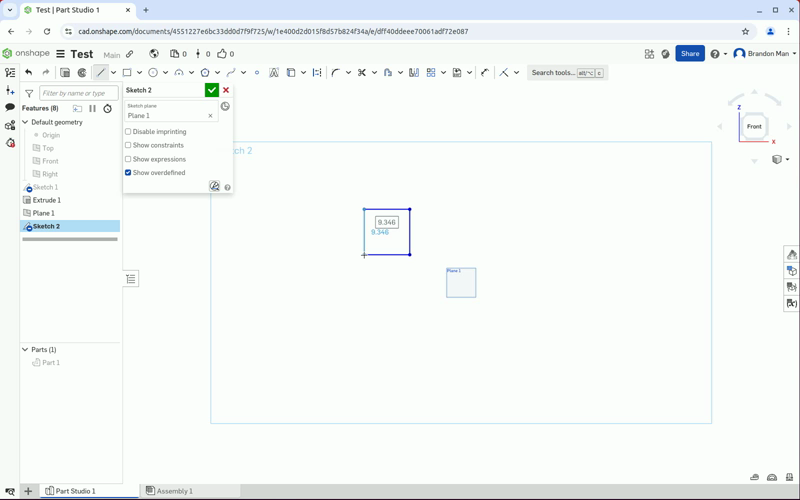
click(364, 254)
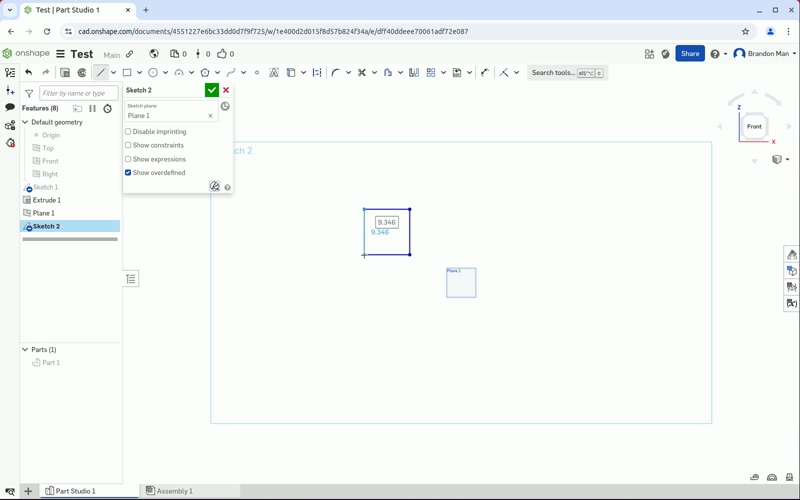
key(esc)
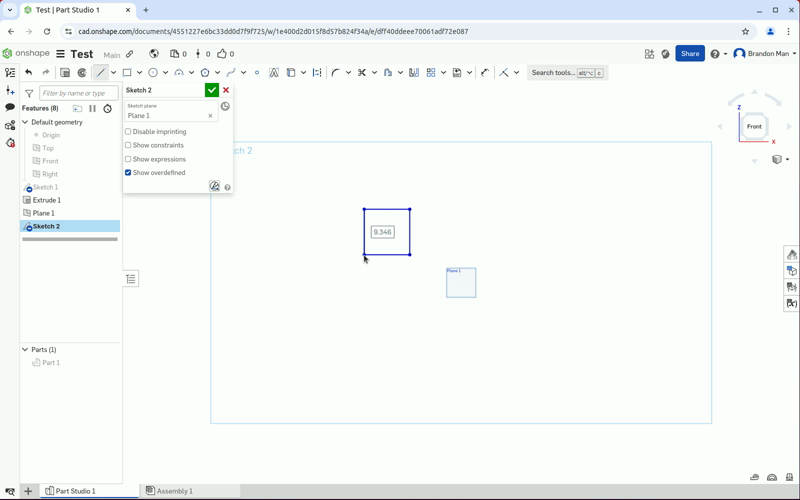
mouse_move(372, 222)
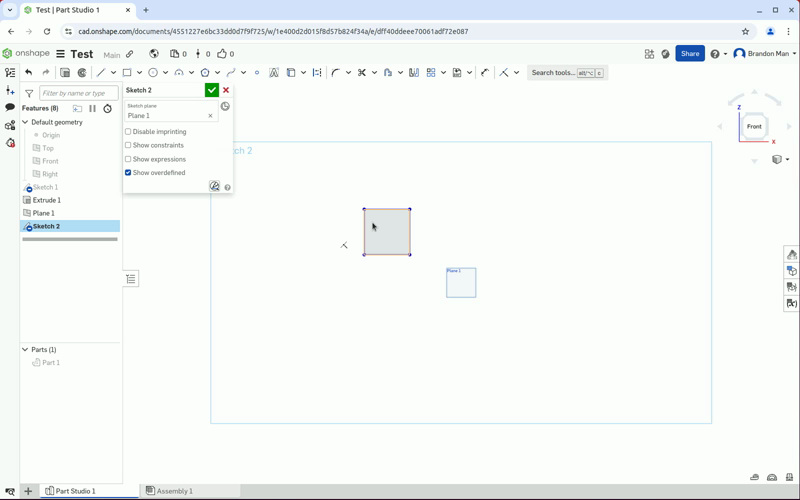
click(372, 222)
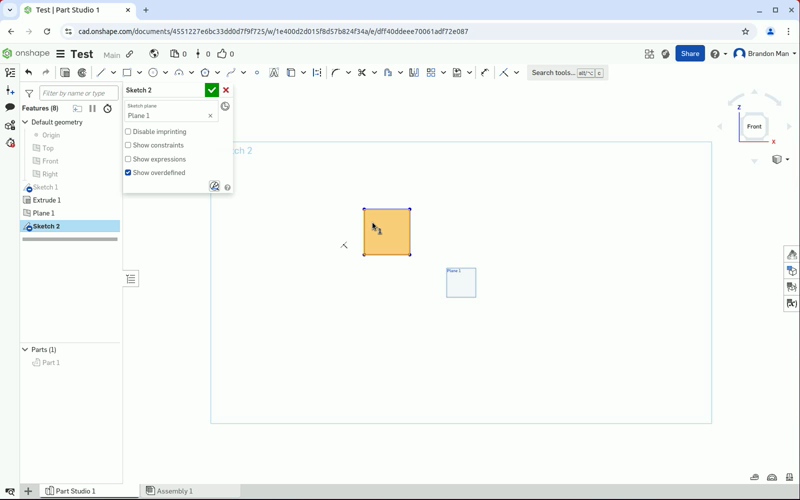
mouse_move(73, 352)
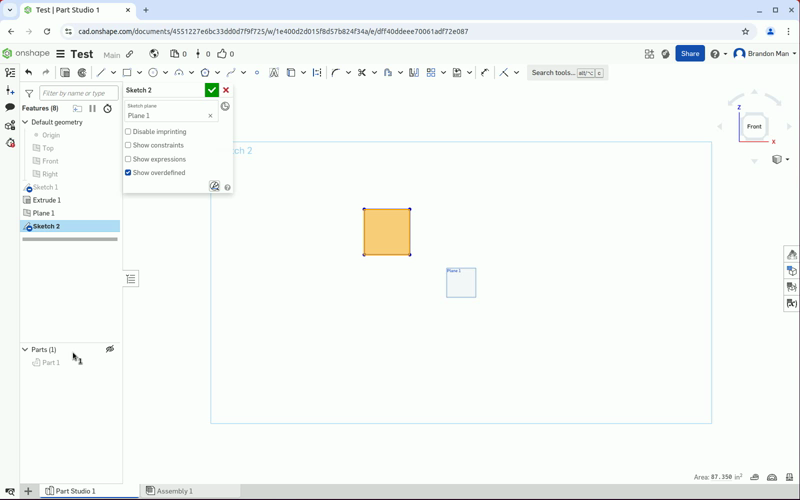
key(shift+y)
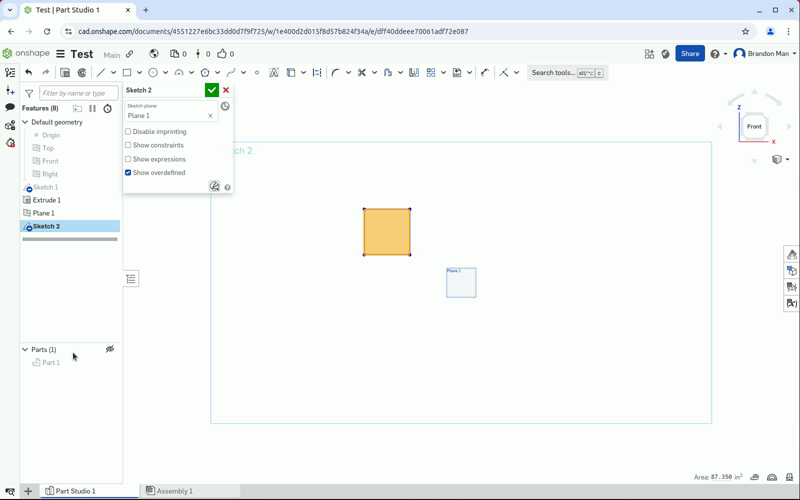
key(shift+e)
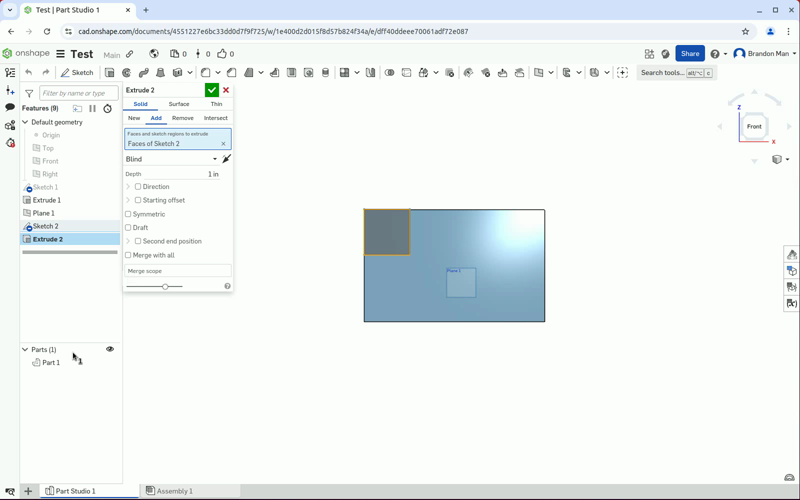
mouse_move(143, 106)
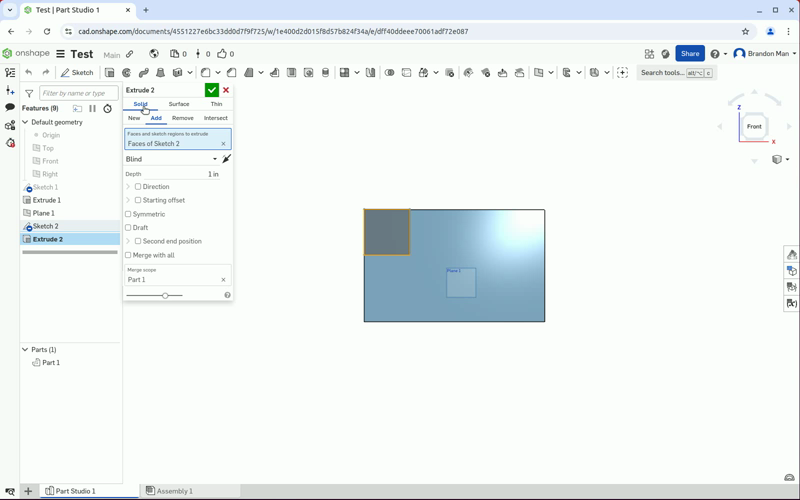
click(143, 106)
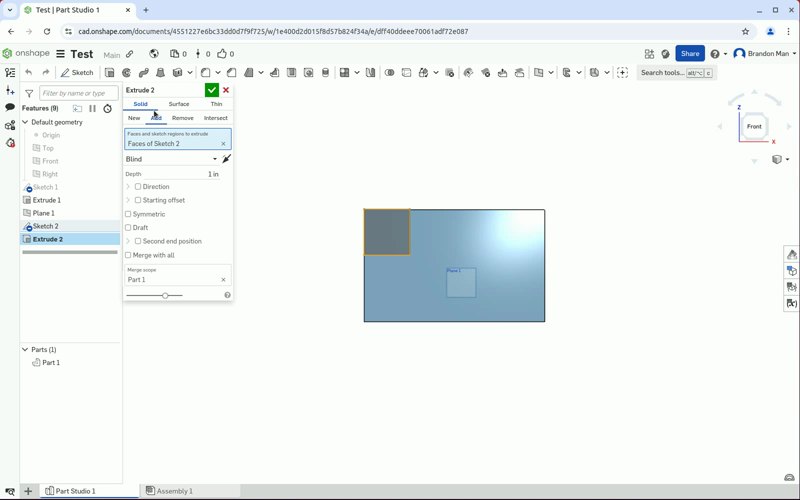
mouse_move(186, 120)
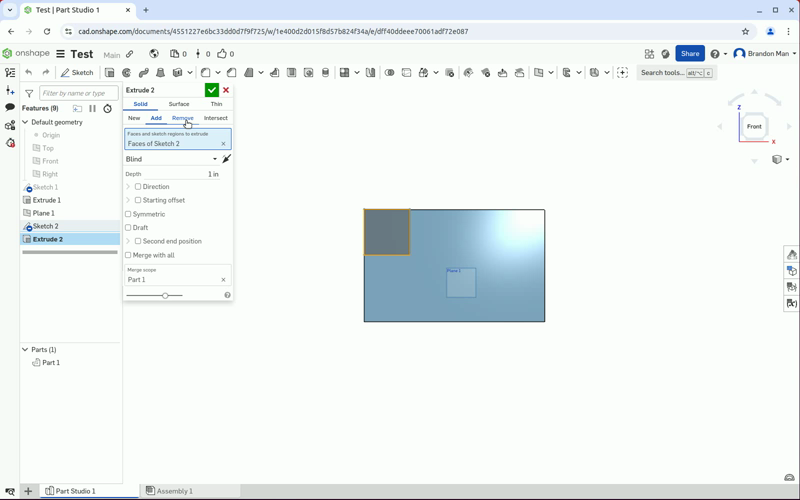
click(186, 120)
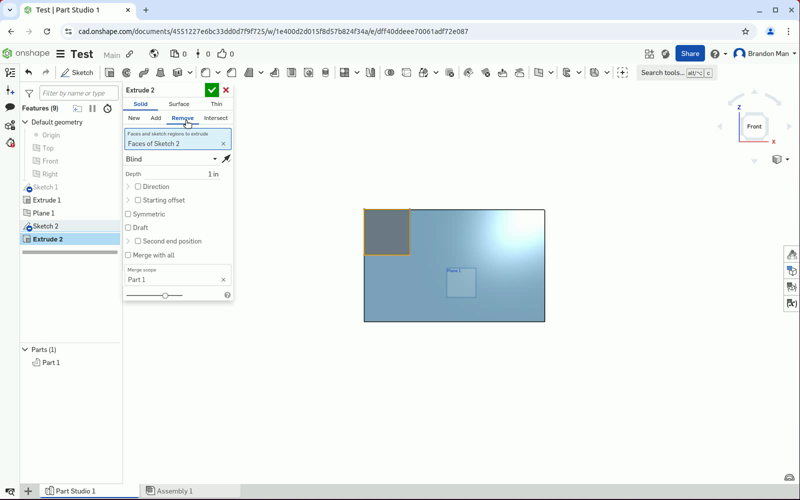
key(tab, 4)
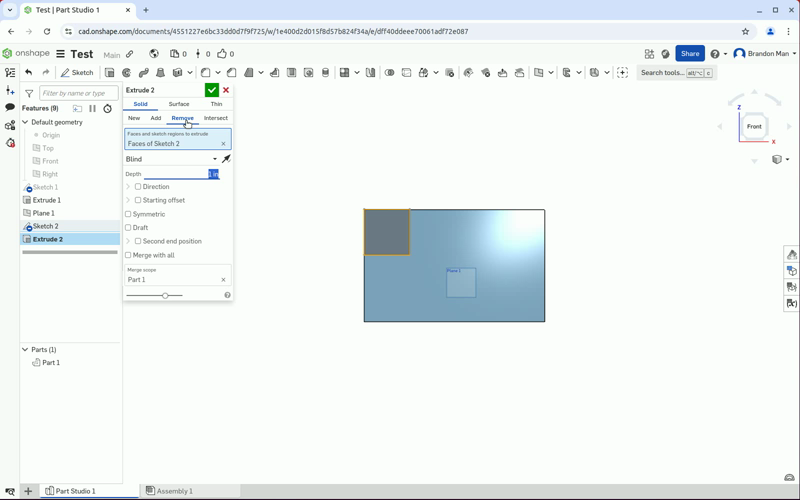
text(30.811)
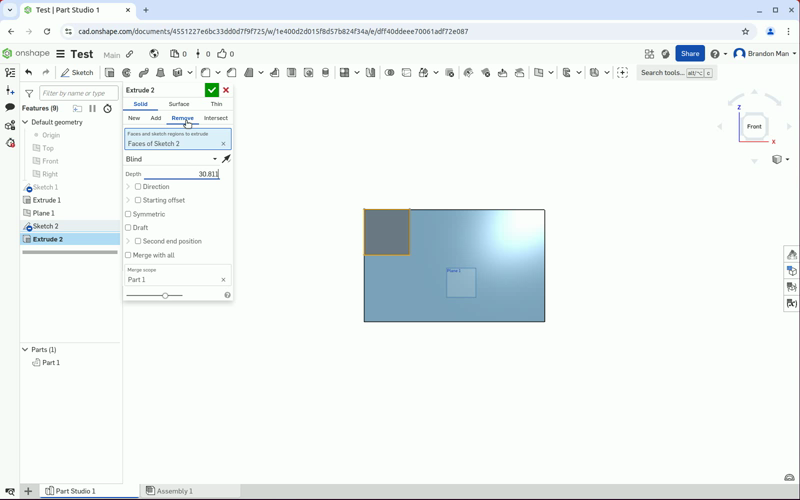
key(tab, 6)
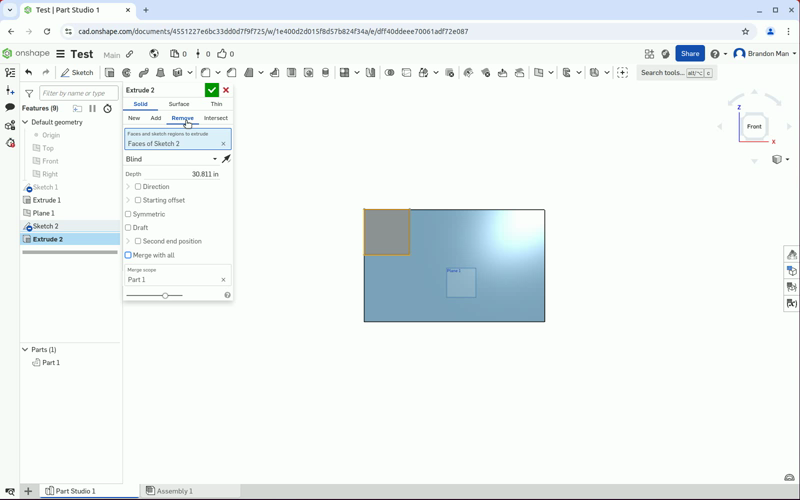
key(space)
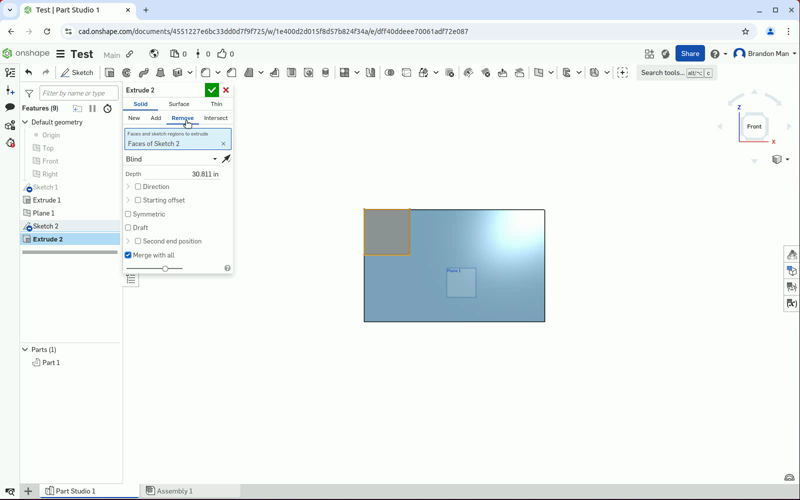
key(enter)
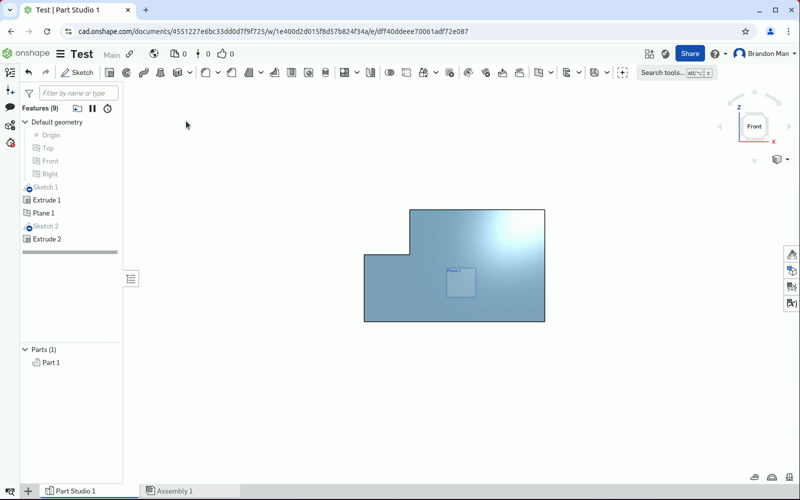
key(shift+h)
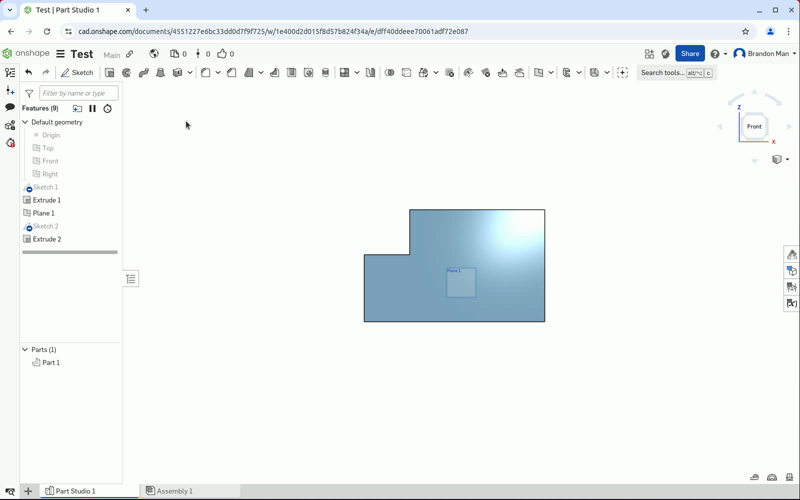
key(shift+h)
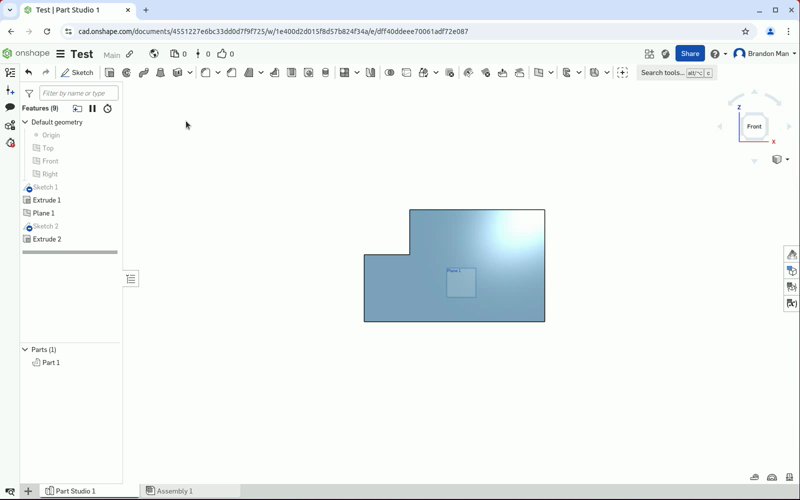
mouse_move(73, 189)
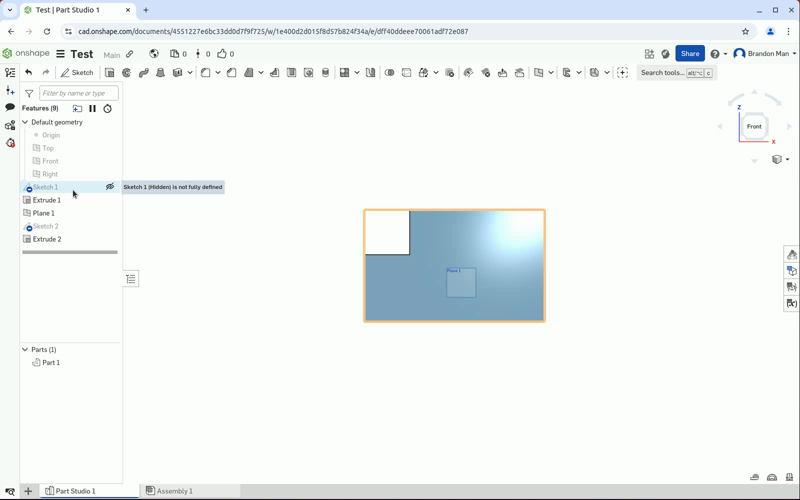
click(73, 189)
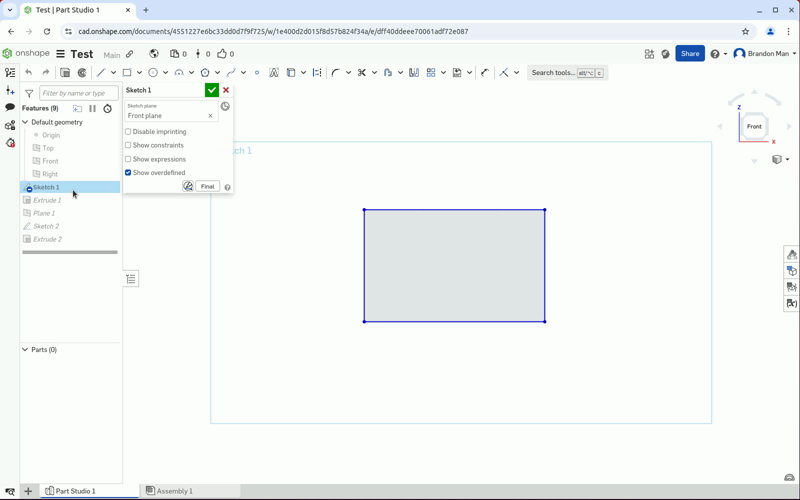
mouse_move(229, 92)
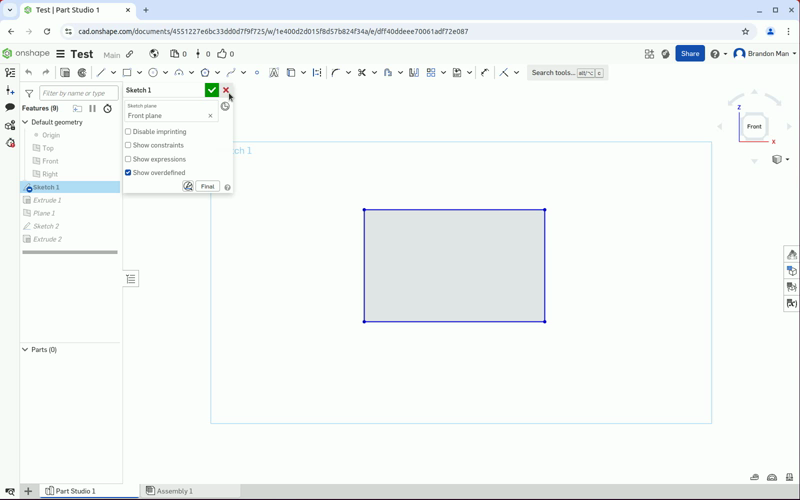
click(229, 92)
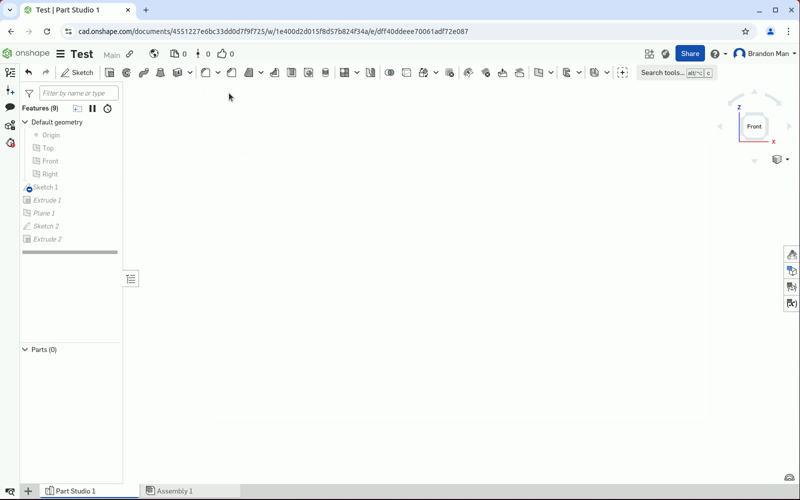
key(shift+s)
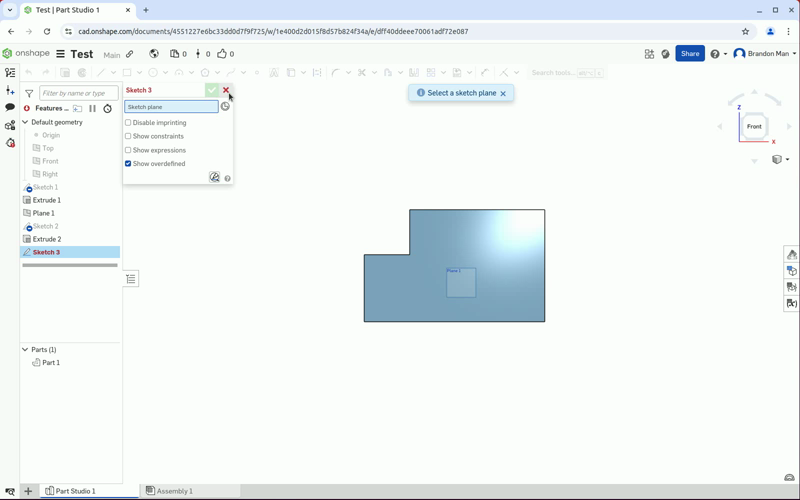
mouse_move(73, 215)
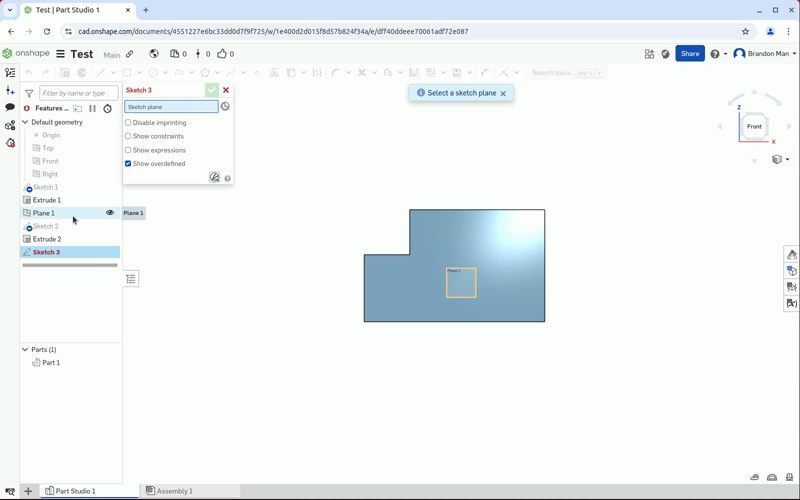
click(73, 215)
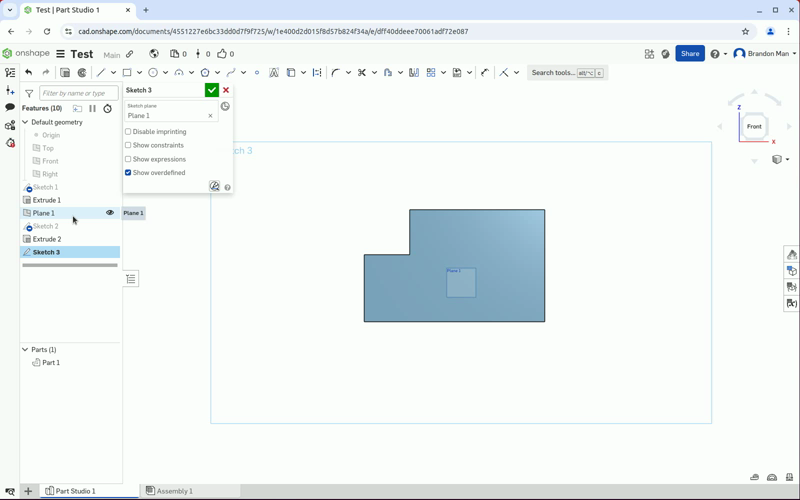
mouse_move(73, 352)
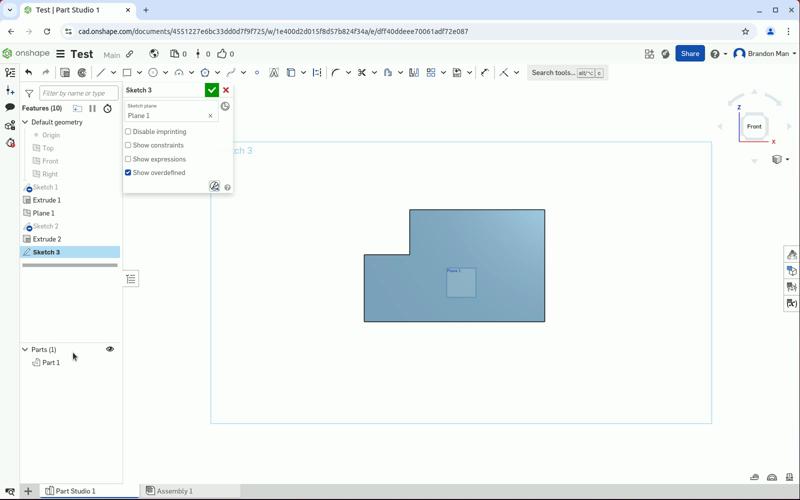
key(y)
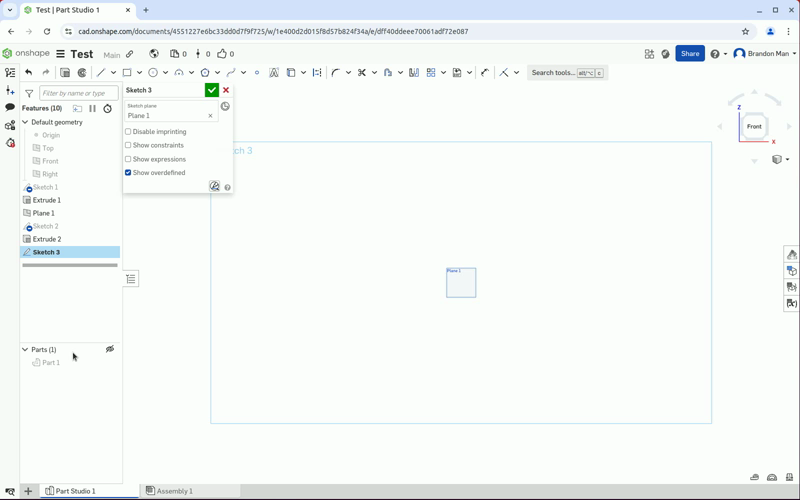
key(l)
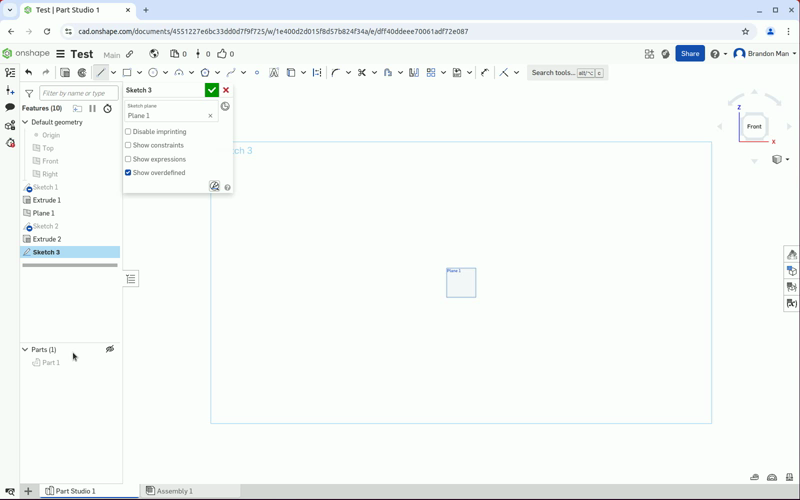
key_down(shift)
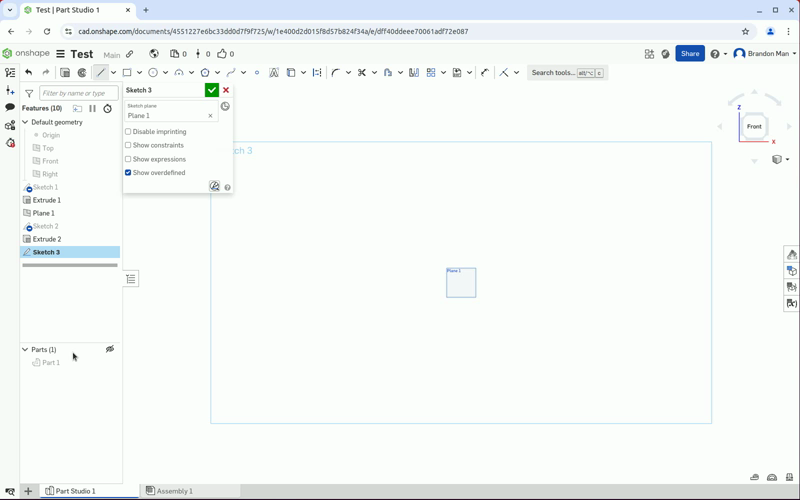
mouse_move(500, 254)
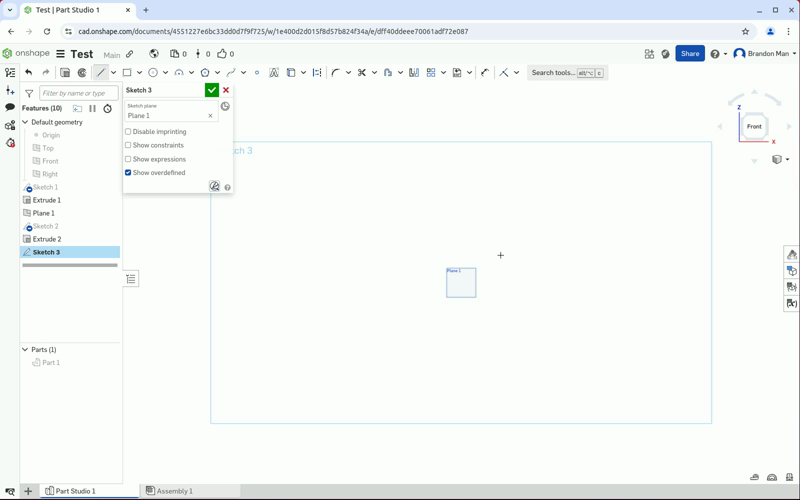
click(500, 254)
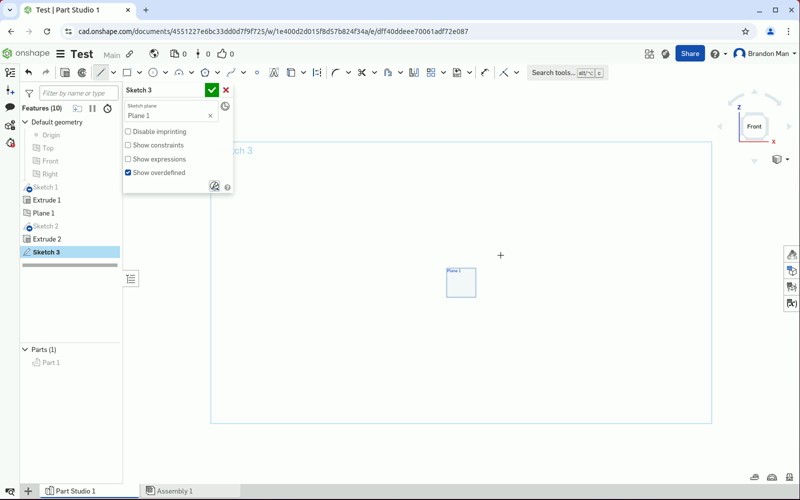
key_up(shift)
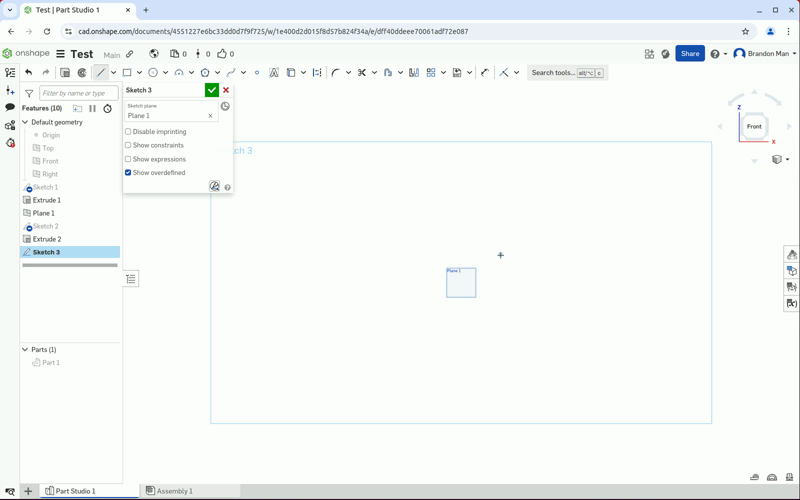
key_down(shift)
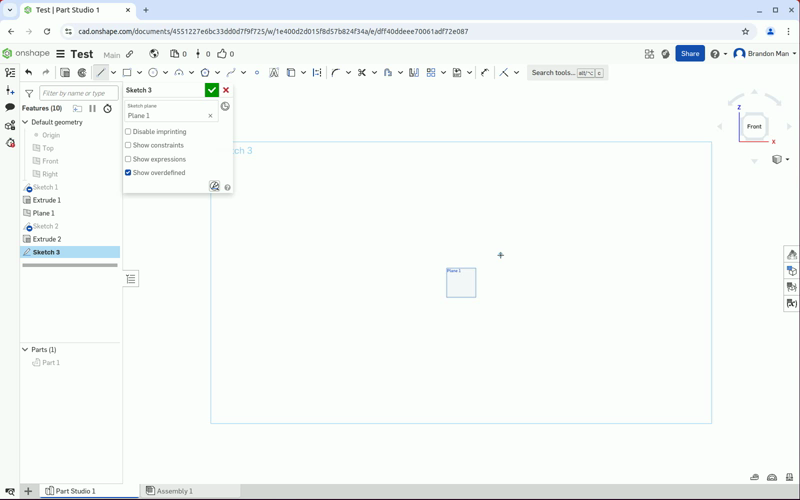
mouse_move(530, 254)
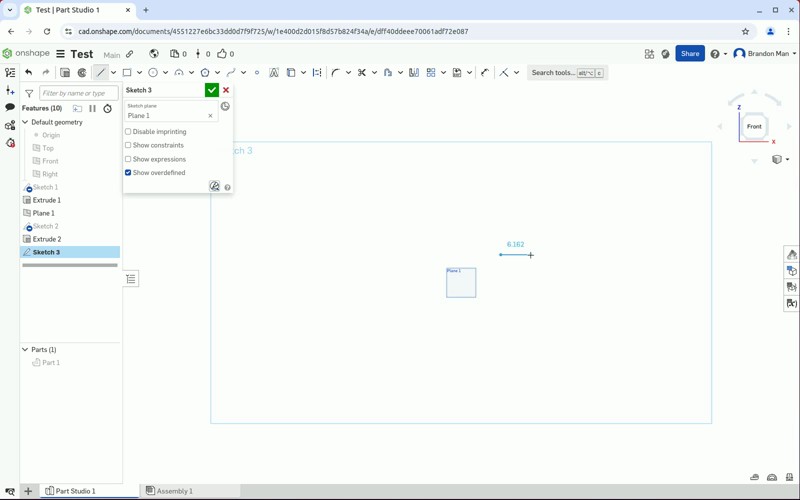
mouse_move(546, 254)
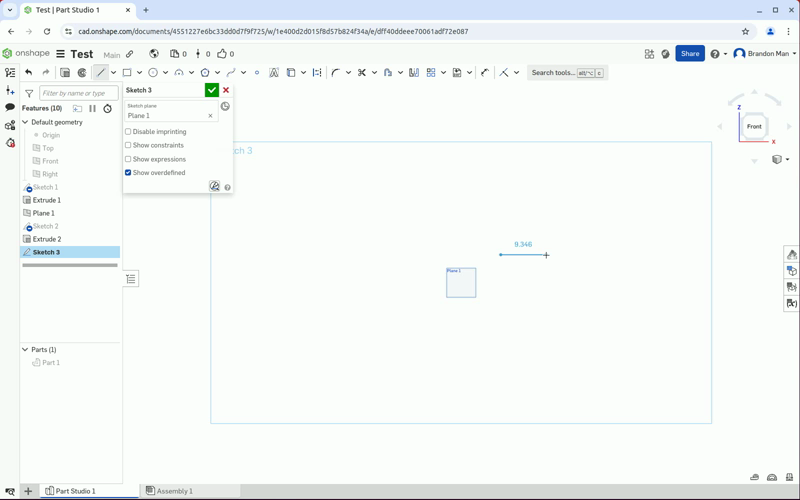
click(546, 254)
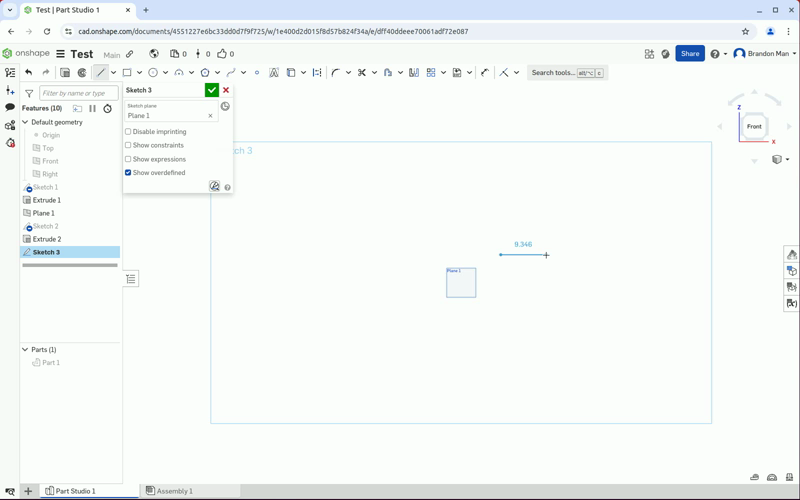
key_up(shift)
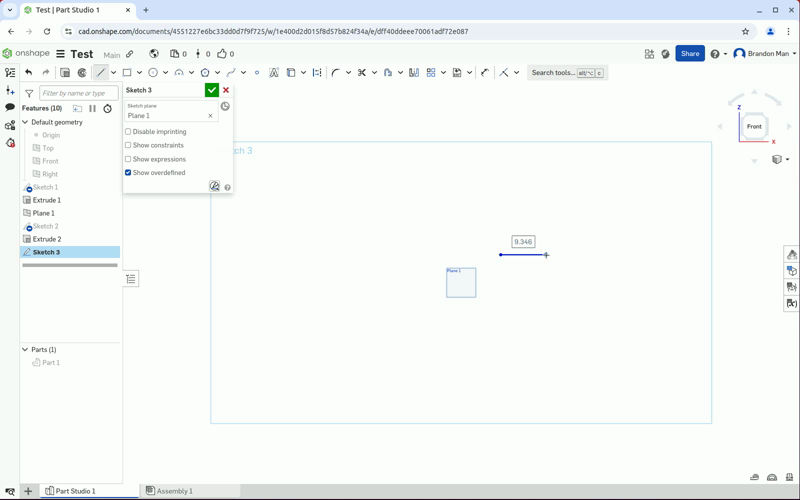
key_down(shift)
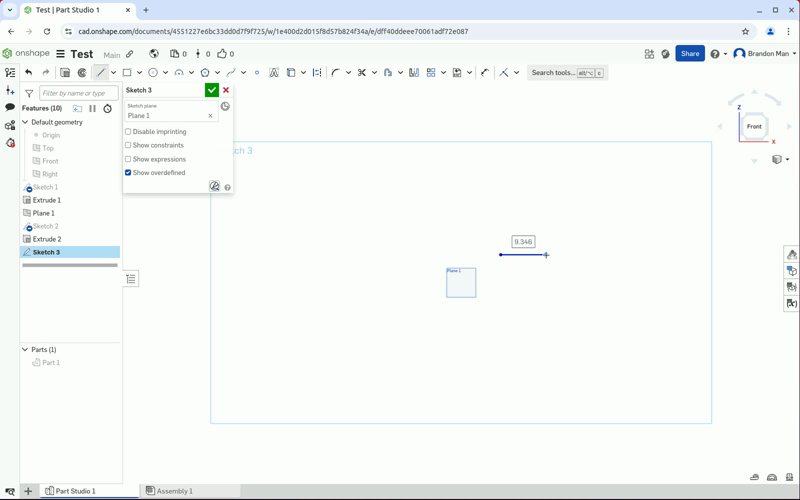
mouse_move(576, 254)
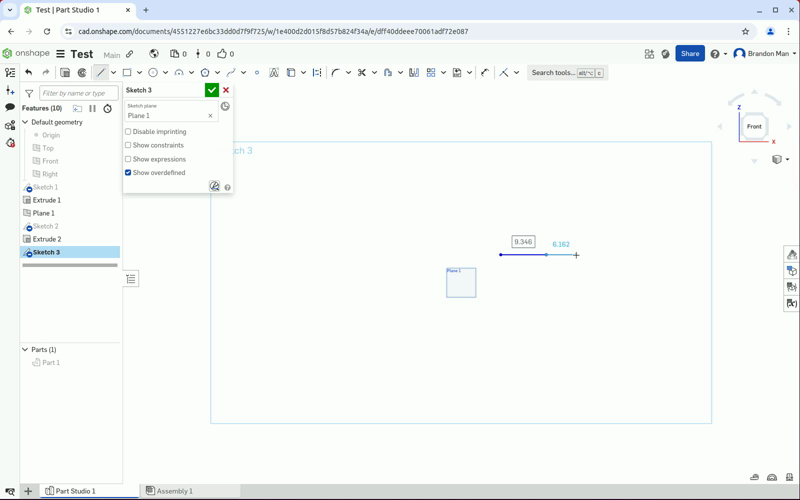
mouse_move(546, 209)
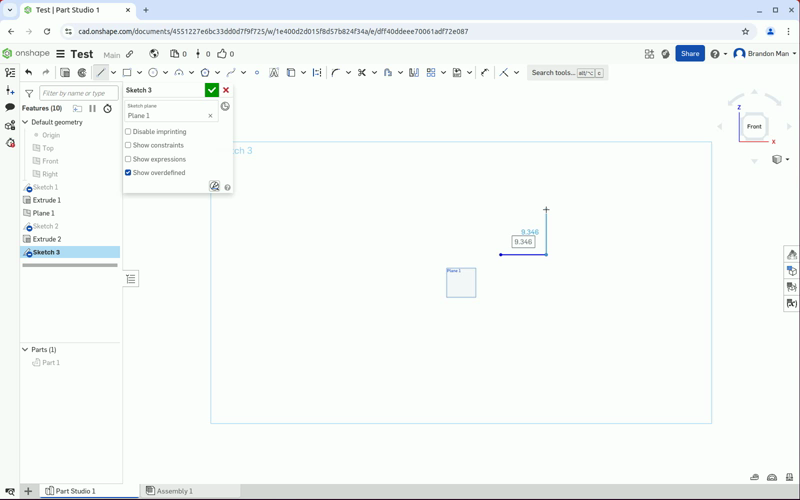
click(546, 209)
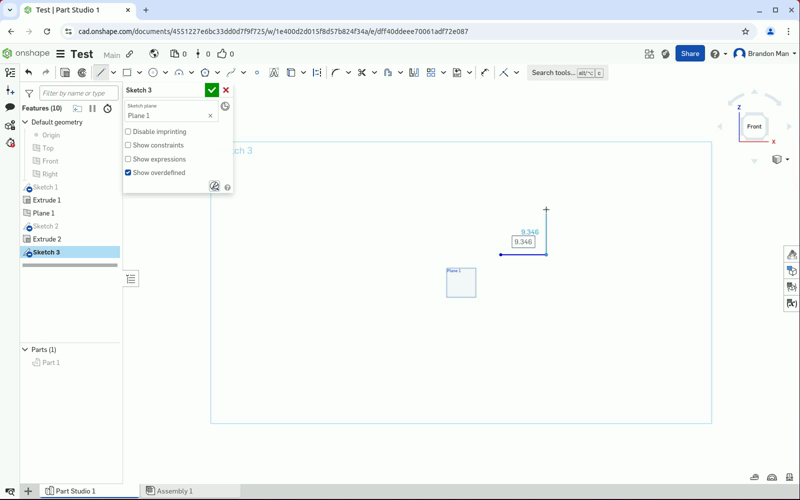
key_up(shift)
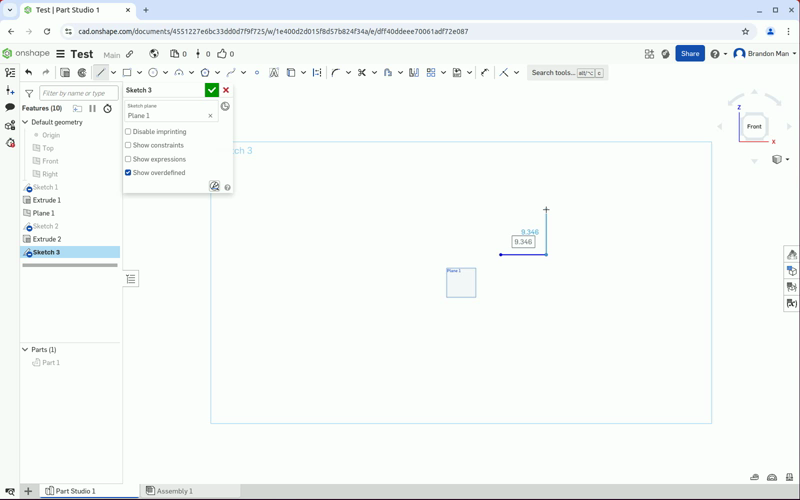
key_down(shift)
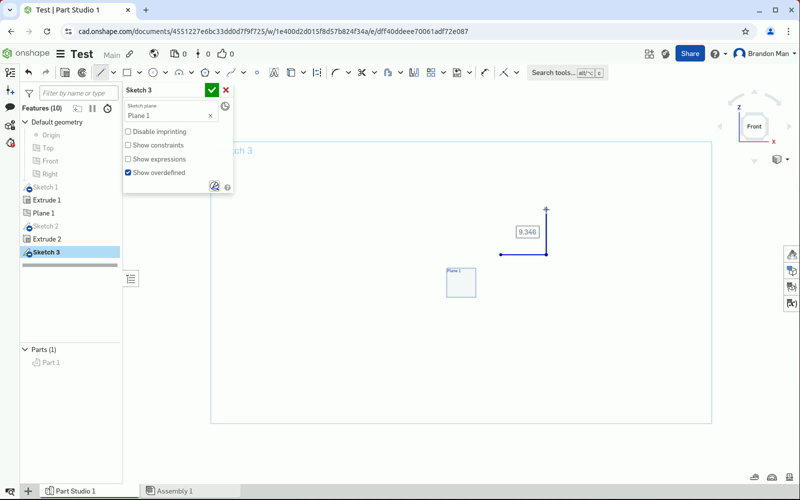
mouse_move(576, 209)
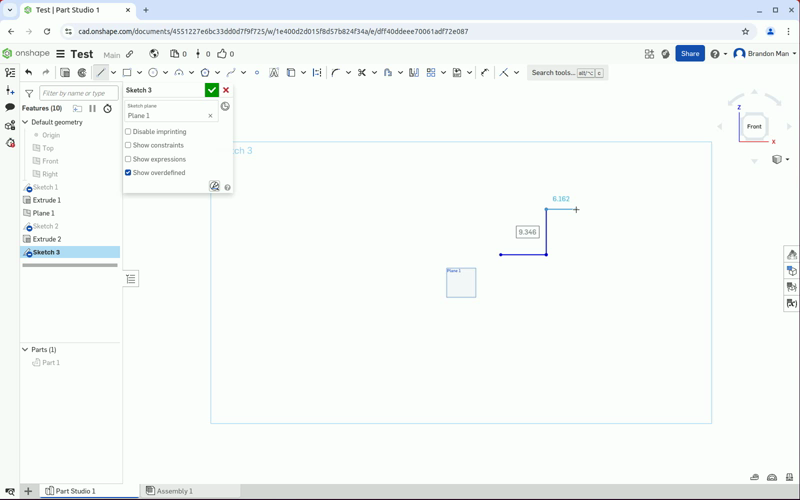
mouse_move(500, 209)
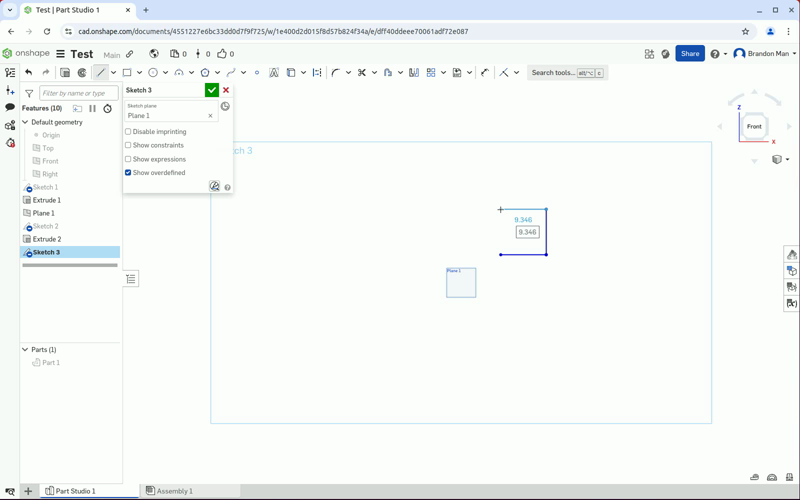
click(500, 209)
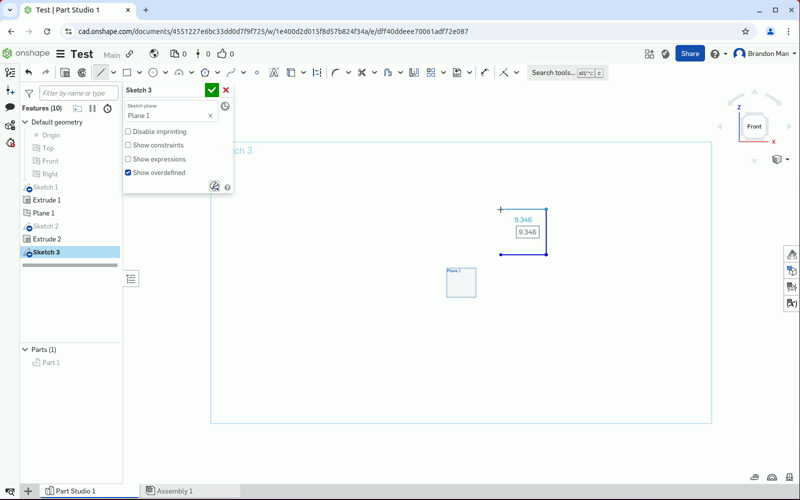
key_up(shift)
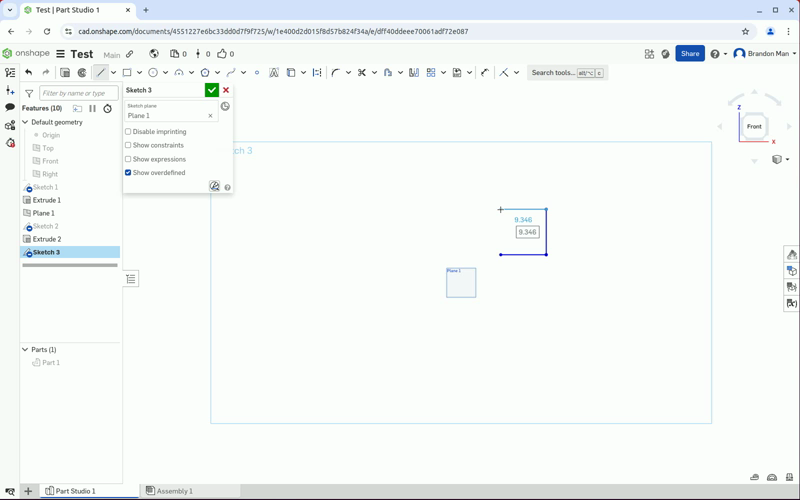
mouse_move(530, 209)
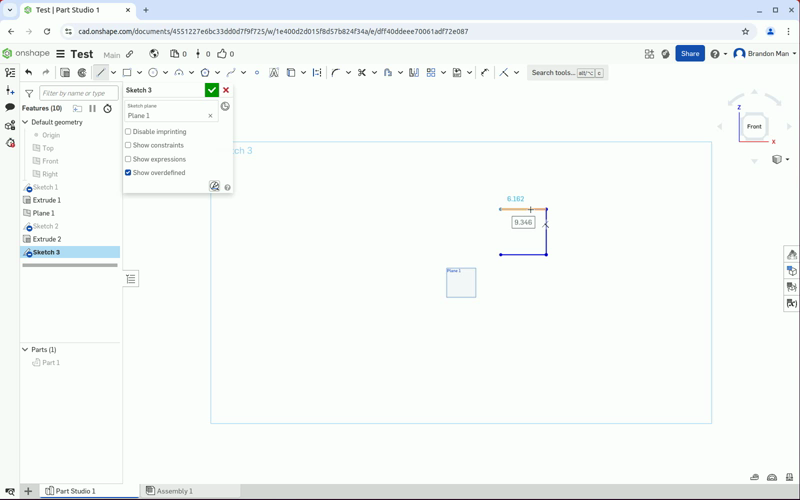
key_down(shift)
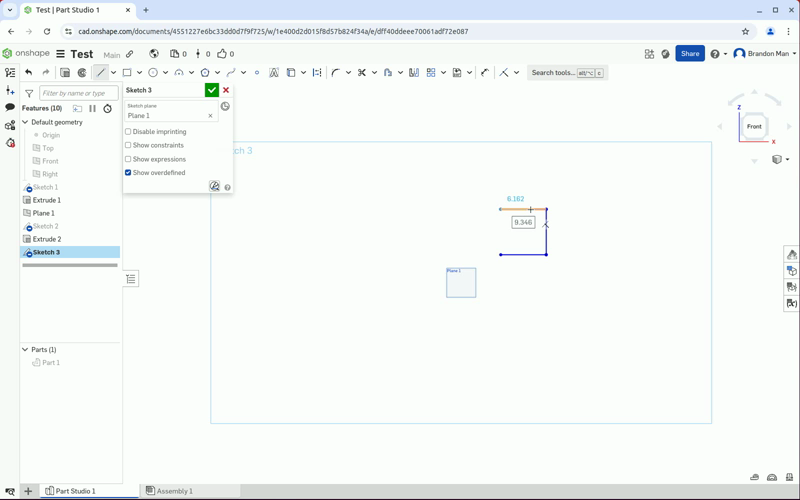
mouse_move(500, 254)
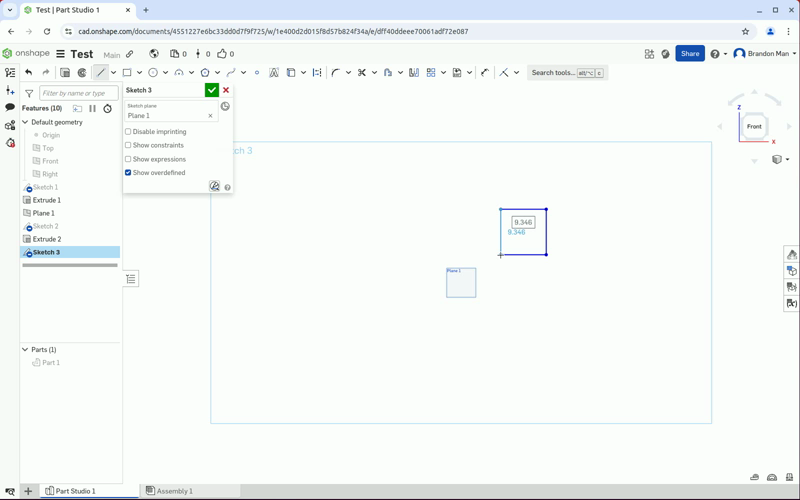
key_up(shift)
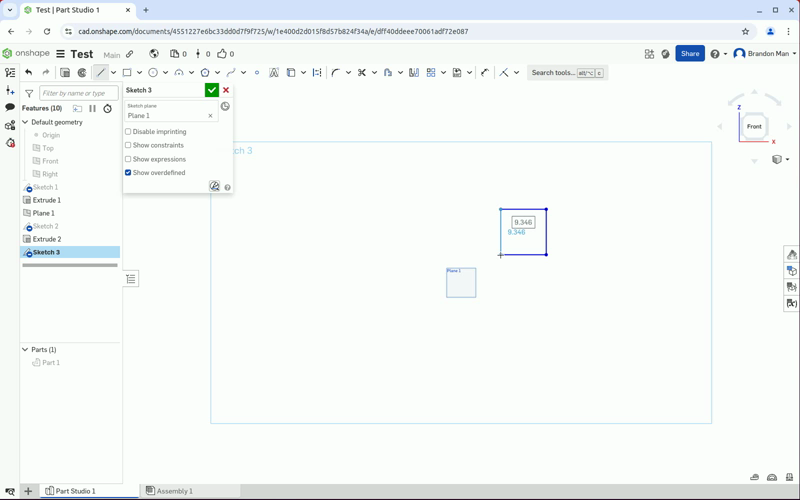
click(500, 254)
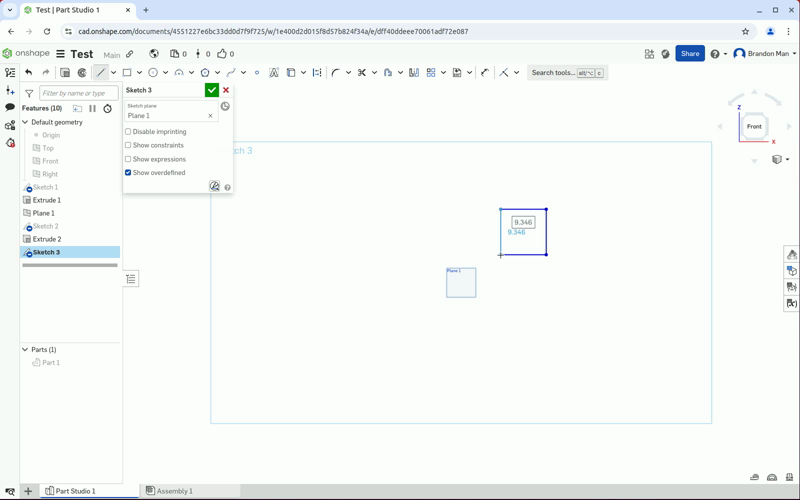
key(esc)
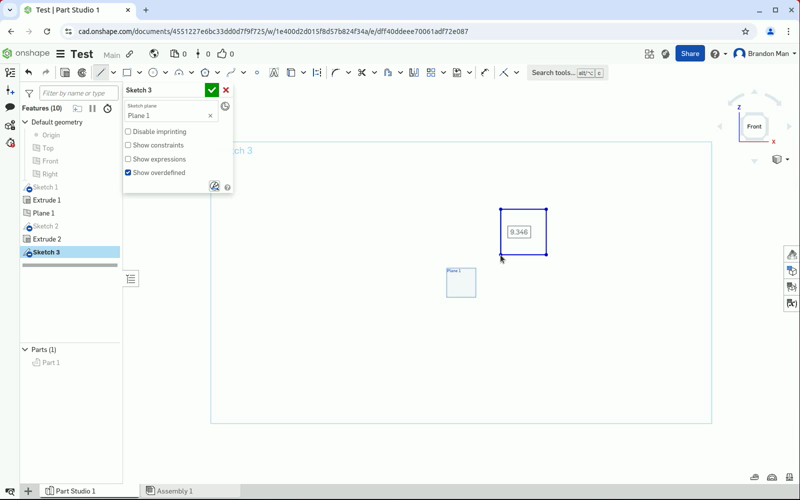
mouse_move(509, 218)
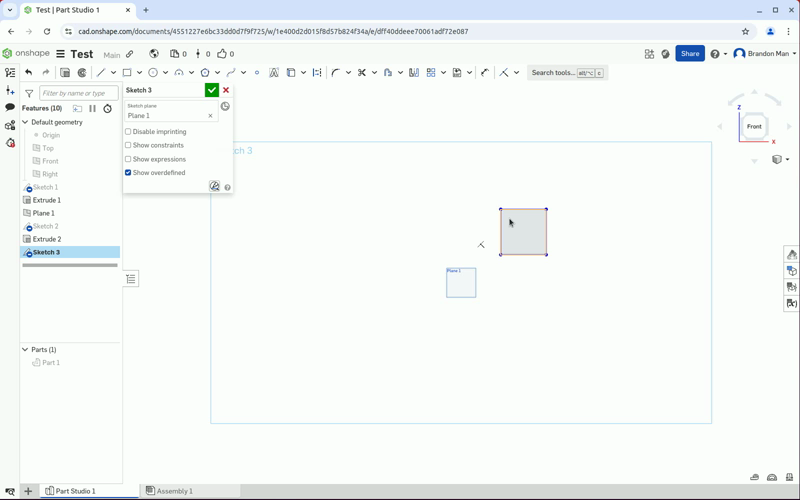
click(509, 218)
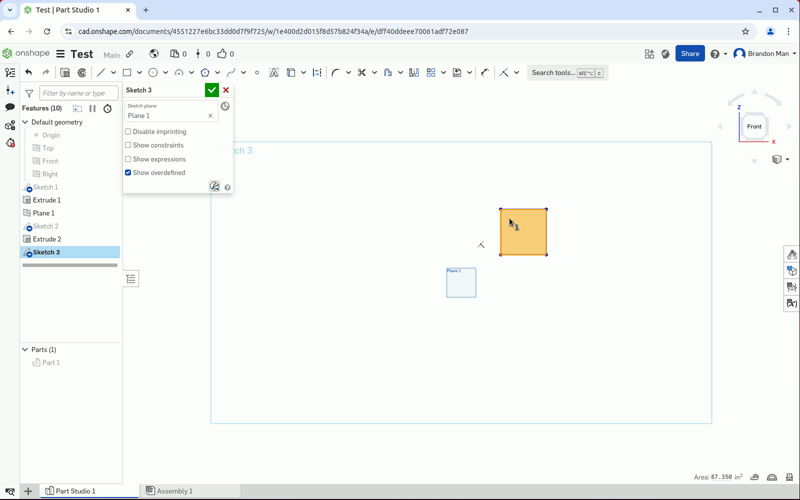
mouse_move(73, 352)
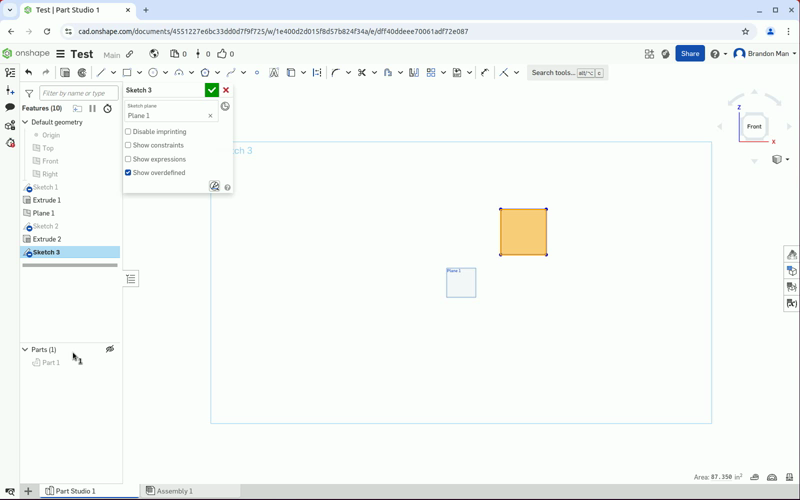
key(shift+y)
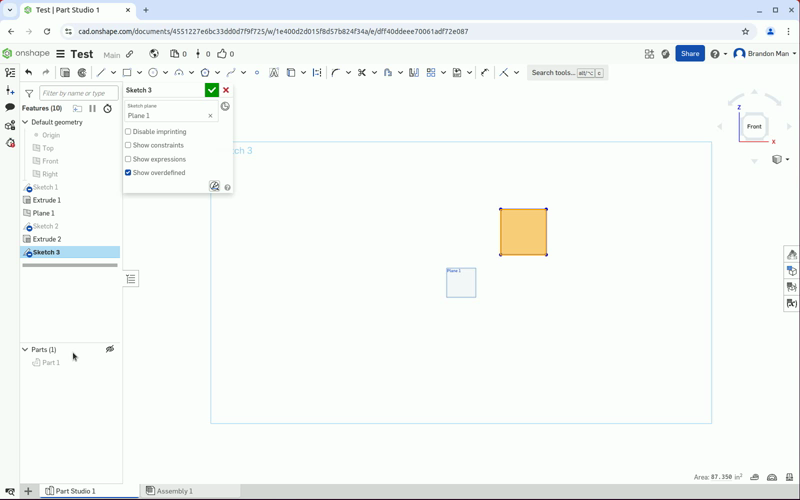
key(shift+e)
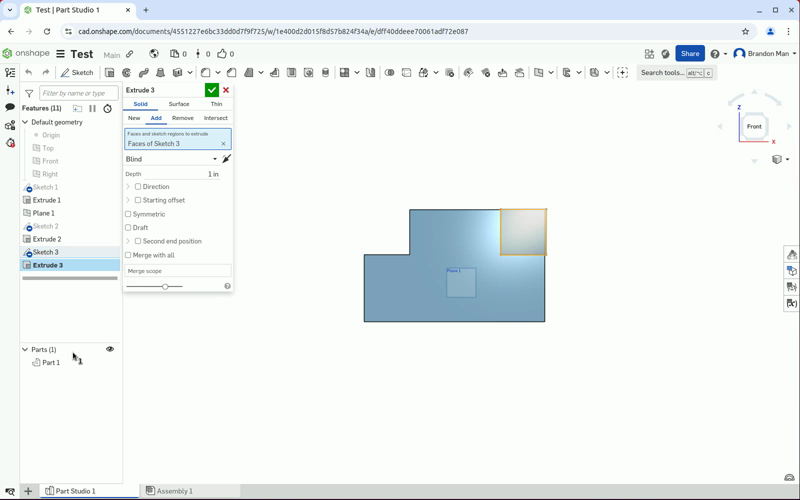
mouse_move(143, 106)
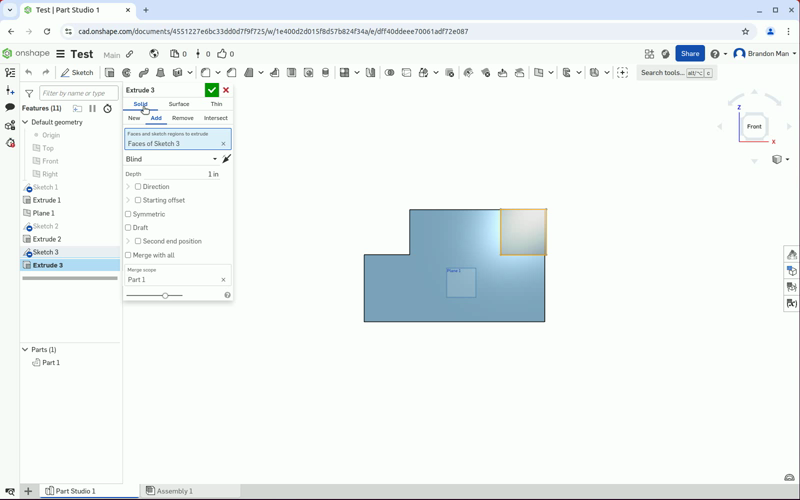
click(143, 106)
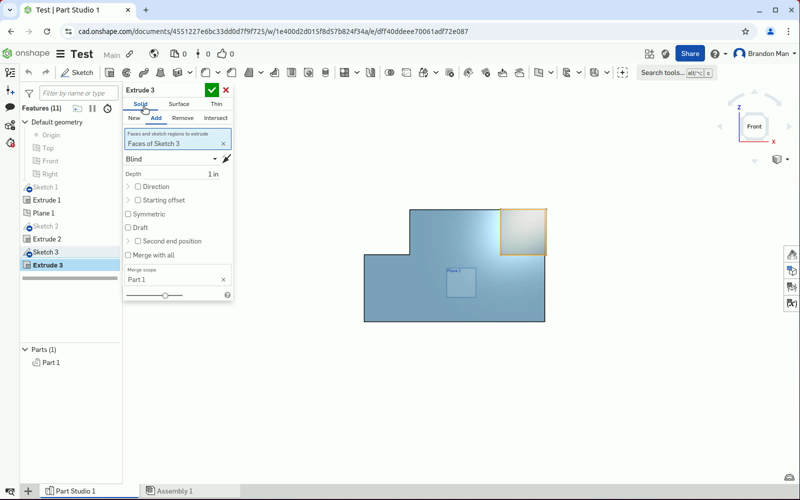
mouse_move(186, 120)
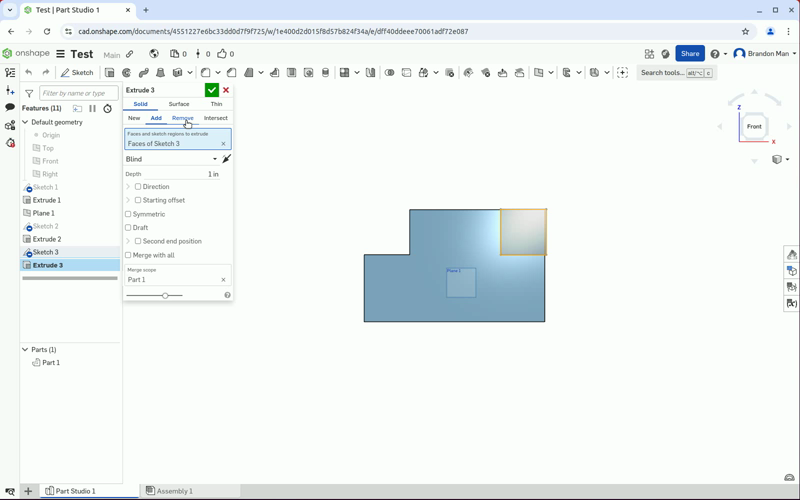
click(186, 120)
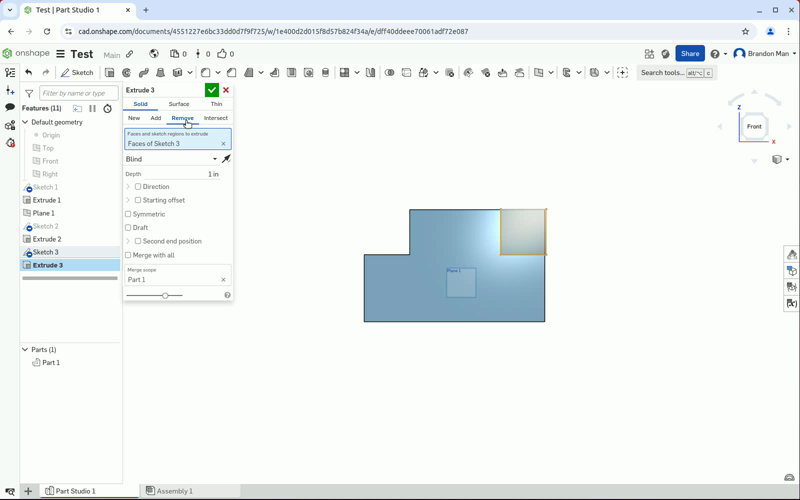
key(tab, 4)
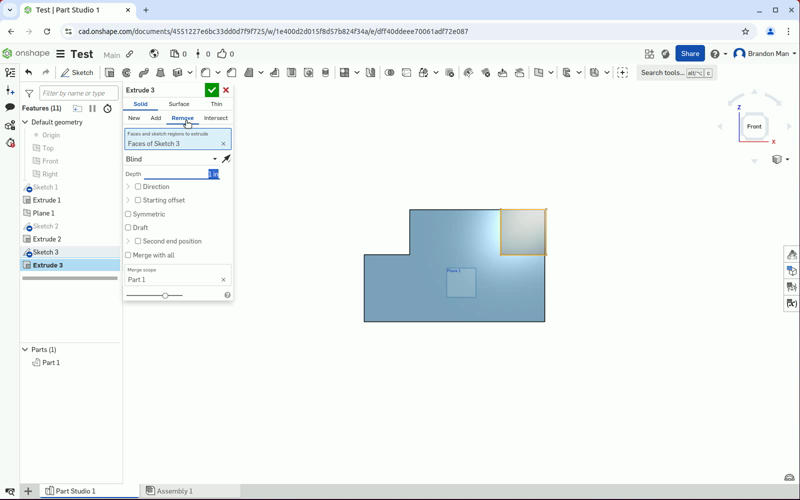
text(30.811)
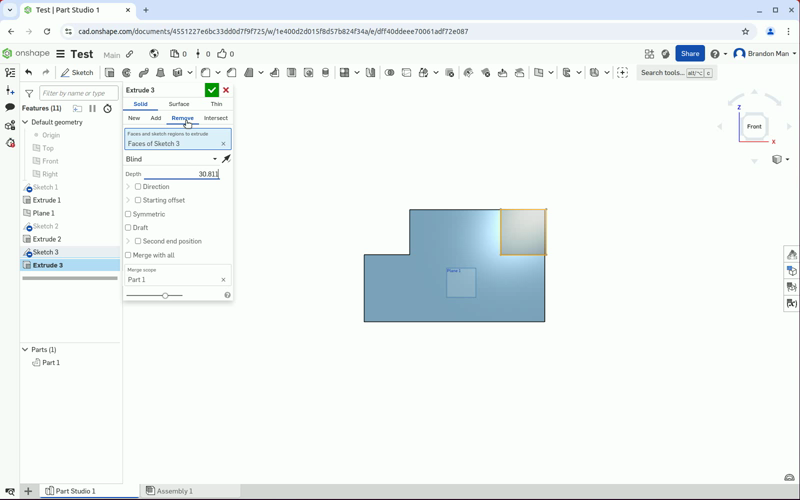
key(tab, 6)
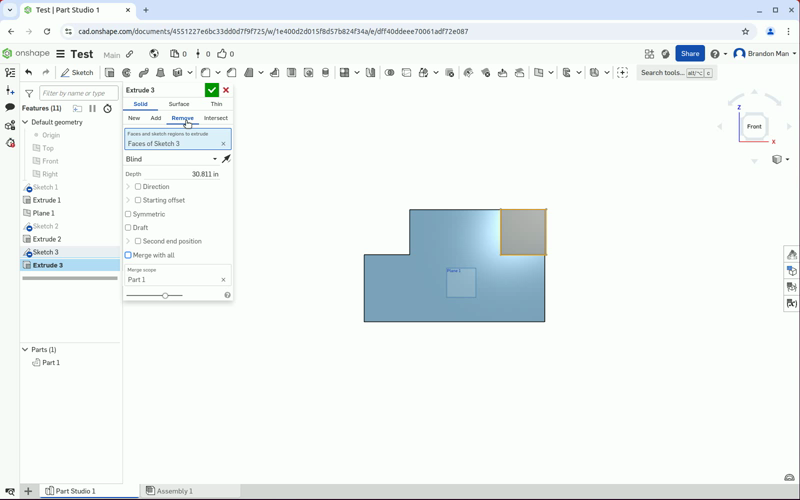
key(space)
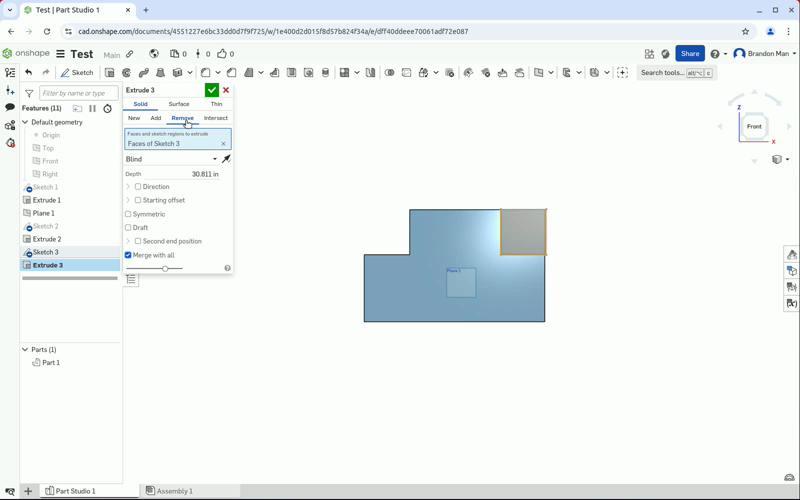
key(enter)
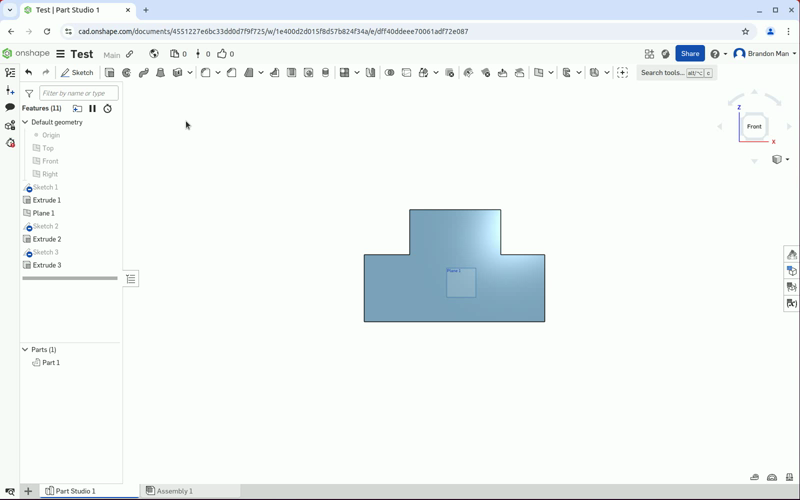
key(shift+h)
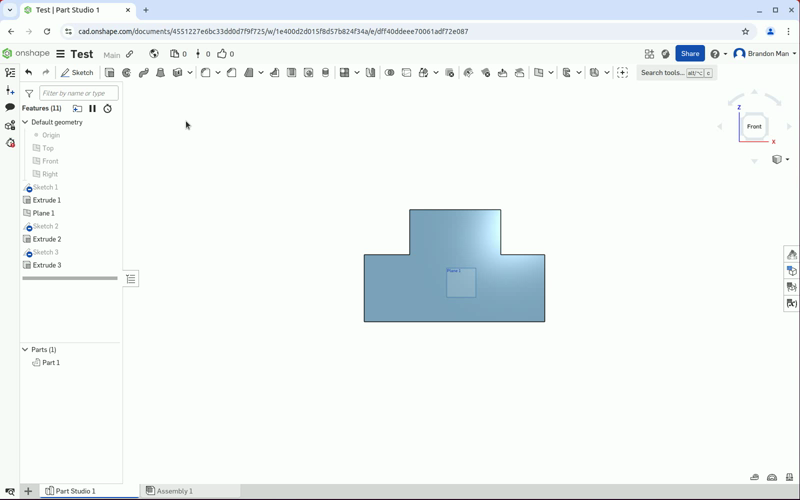
key(shift+h)
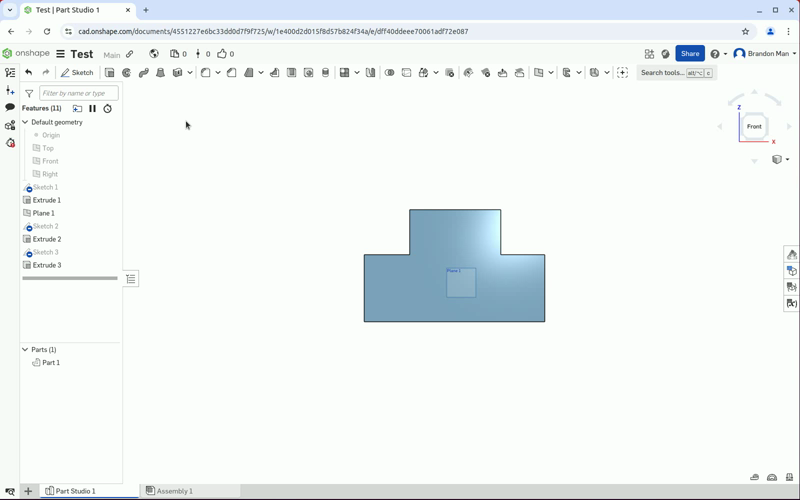
mouse_move(73, 189)
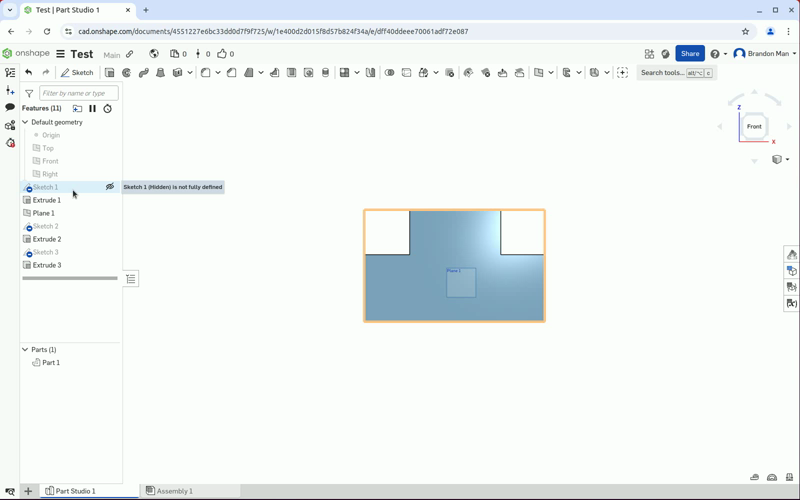
click(73, 189)
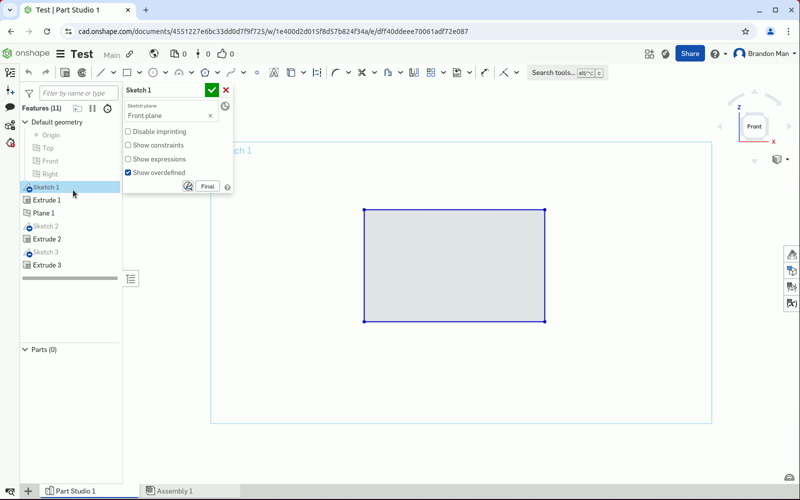
mouse_move(229, 92)
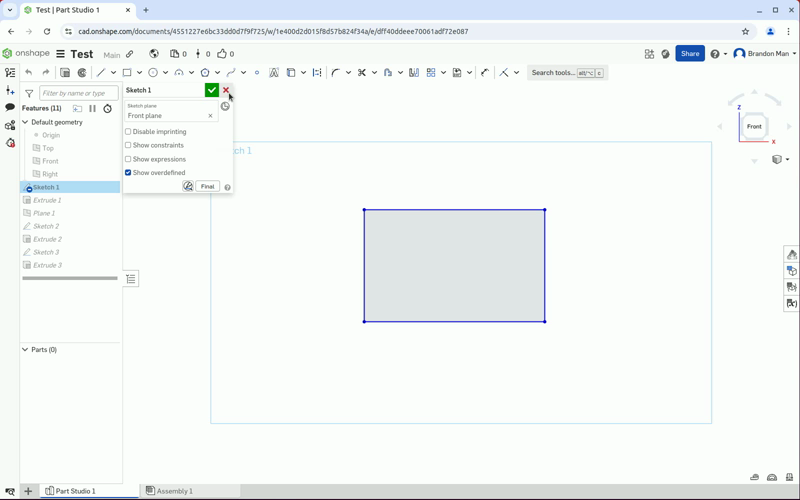
click(229, 92)
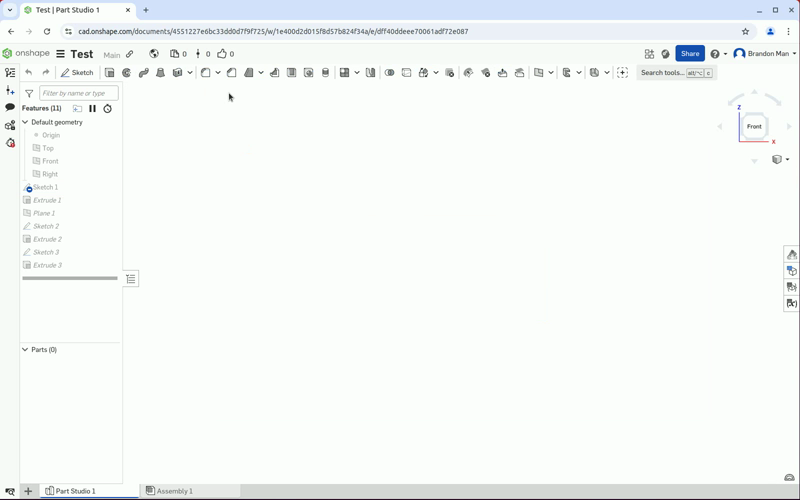
key(shift+s)
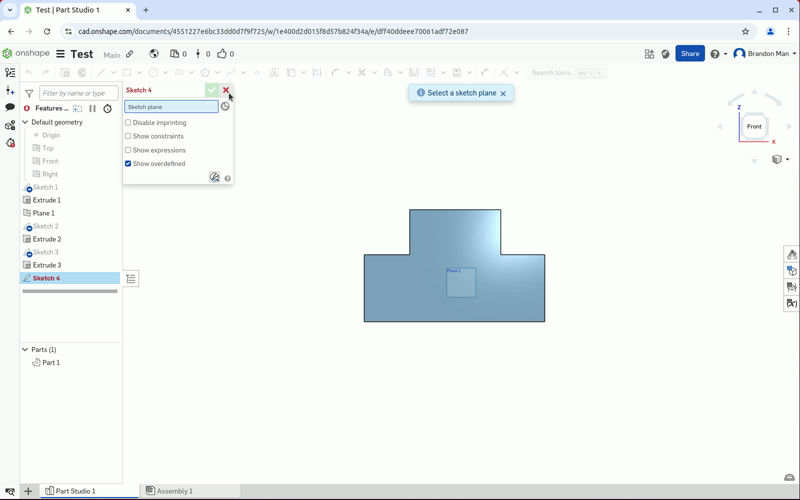
mouse_move(73, 215)
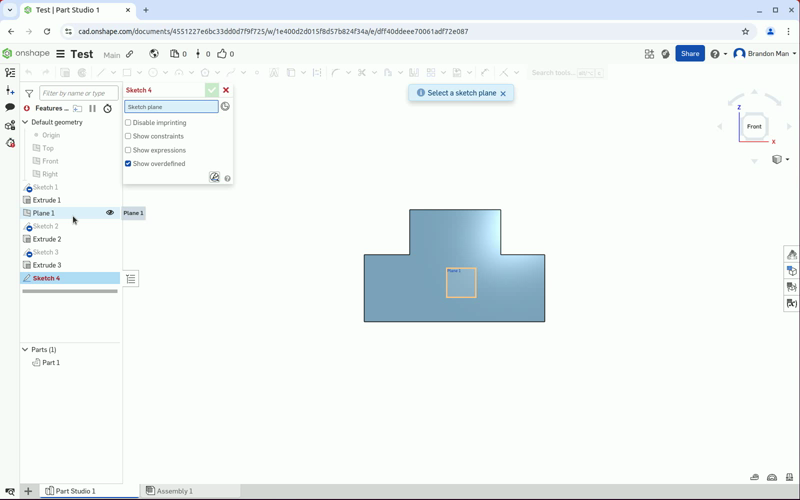
click(73, 215)
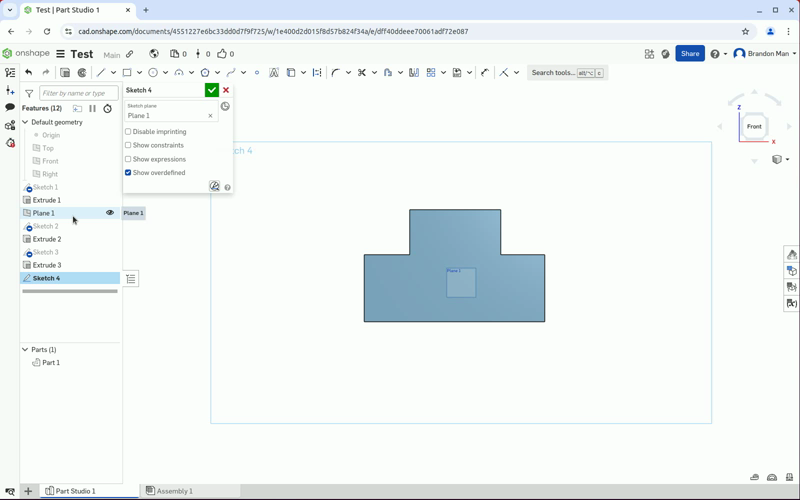
mouse_move(73, 352)
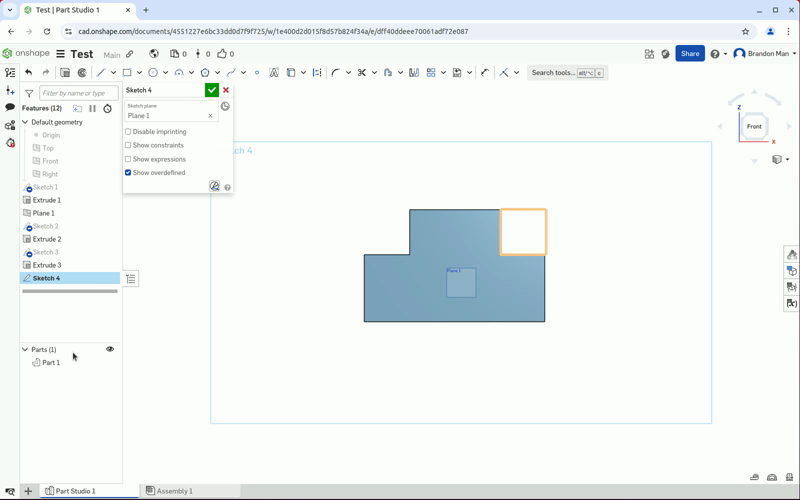
key(y)
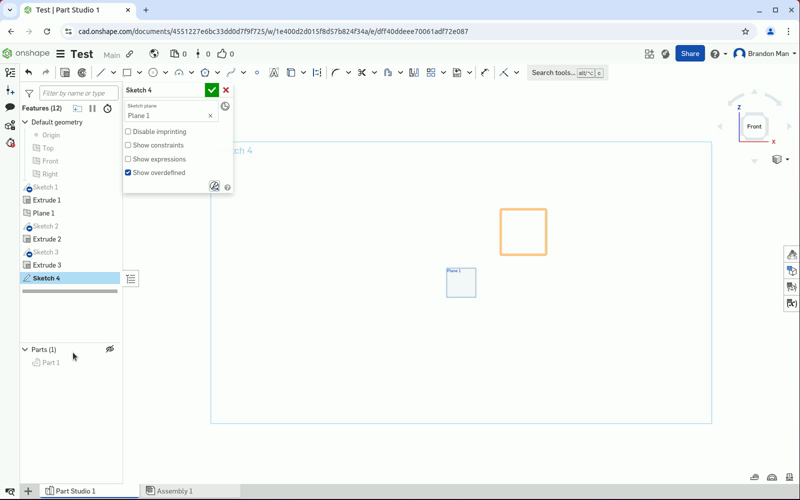
key(l)
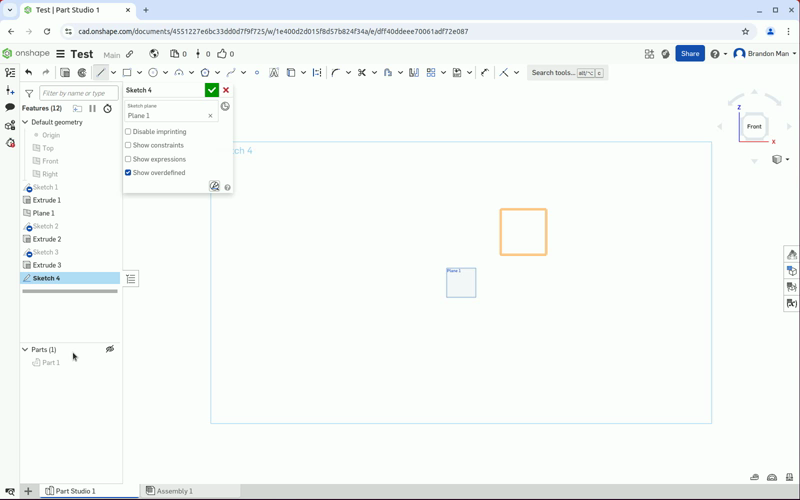
key_down(shift)
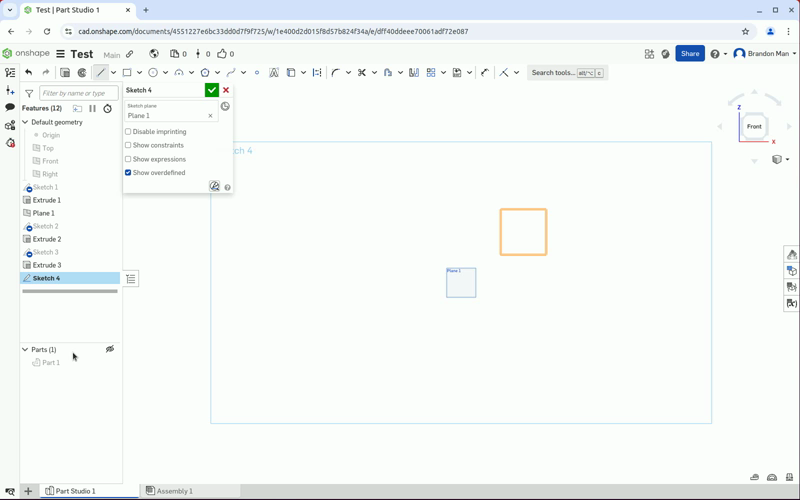
mouse_move(388, 321)
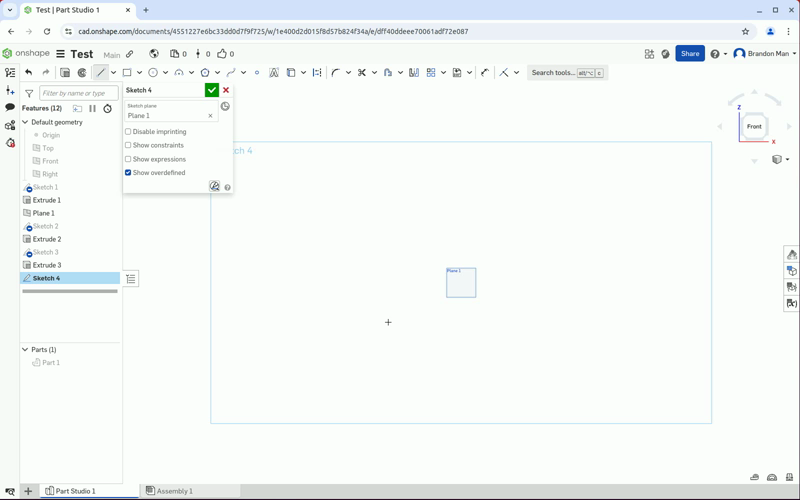
click(388, 321)
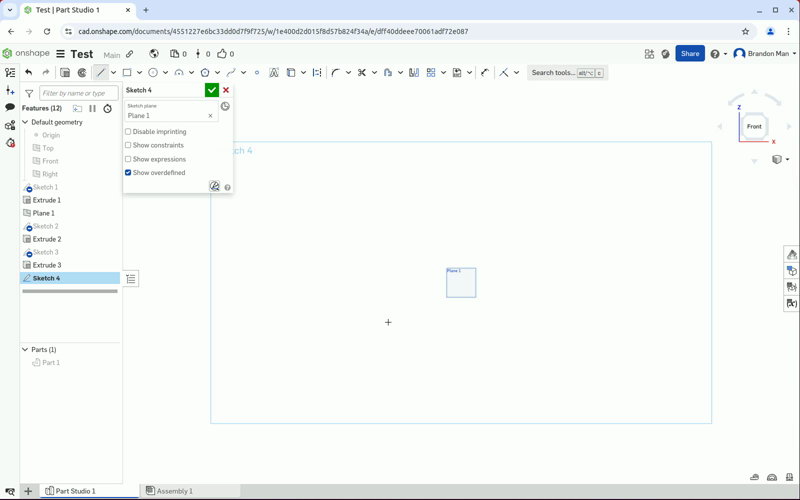
key_up(shift)
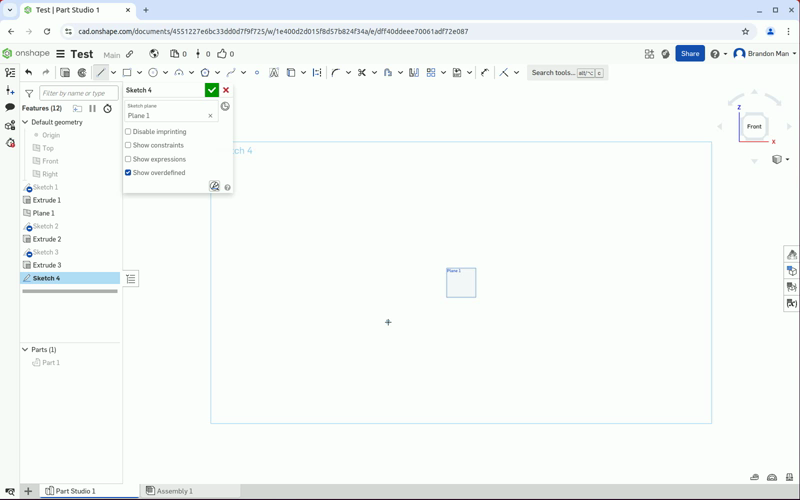
key_down(shift)
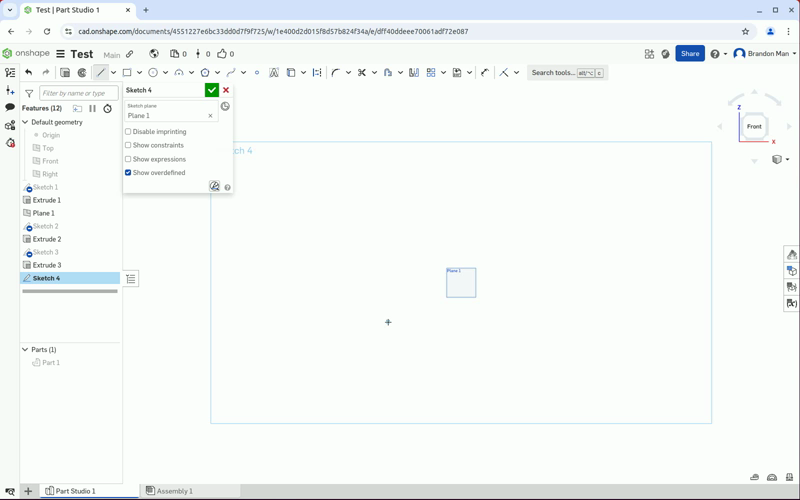
mouse_move(522, 321)
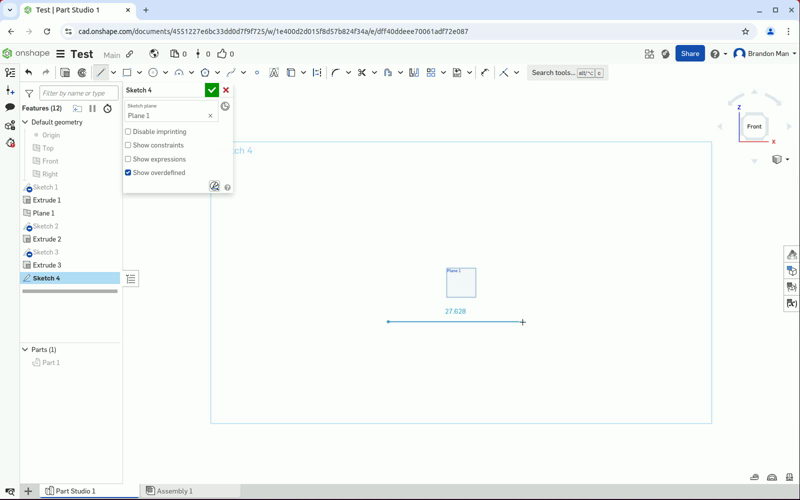
click(522, 321)
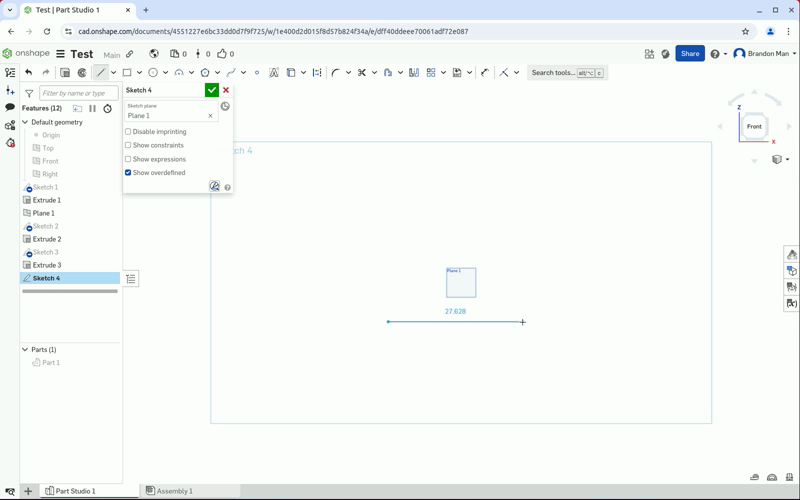
key_up(shift)
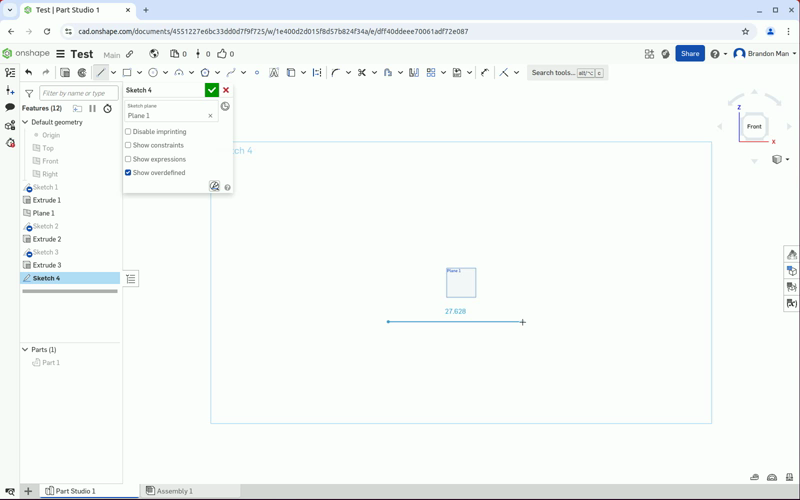
key_down(shift)
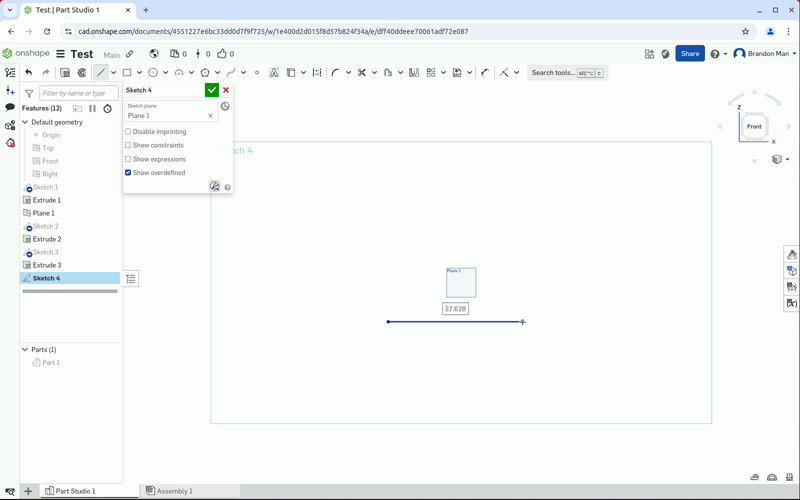
mouse_move(552, 321)
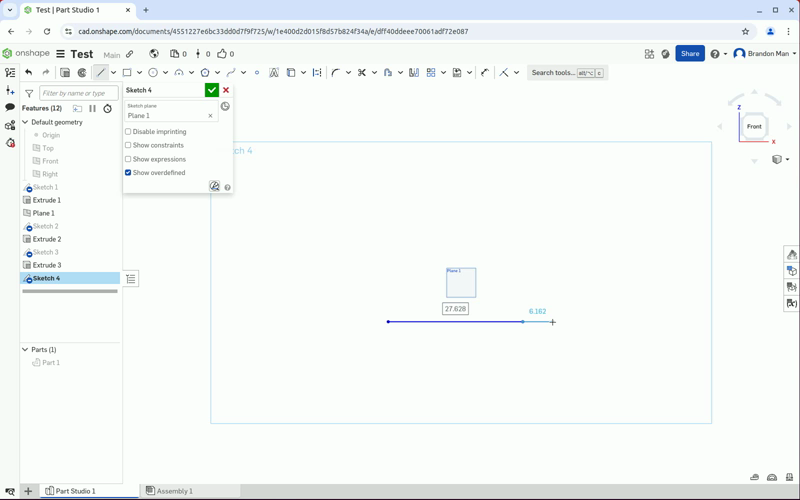
mouse_move(522, 298)
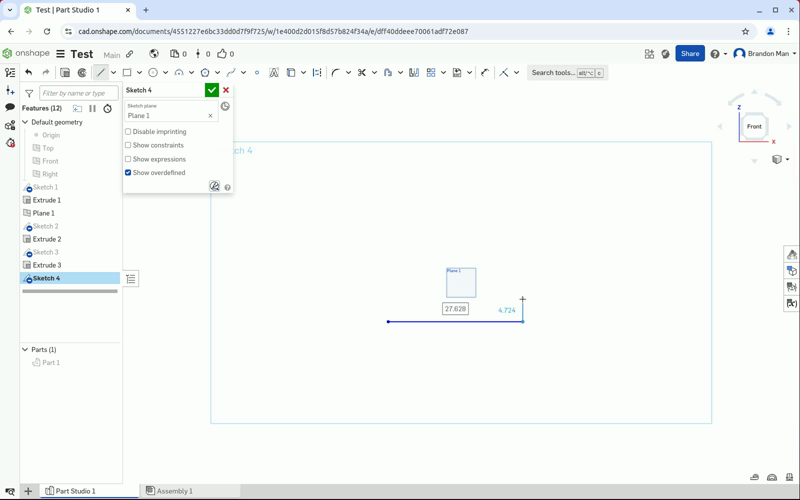
click(522, 298)
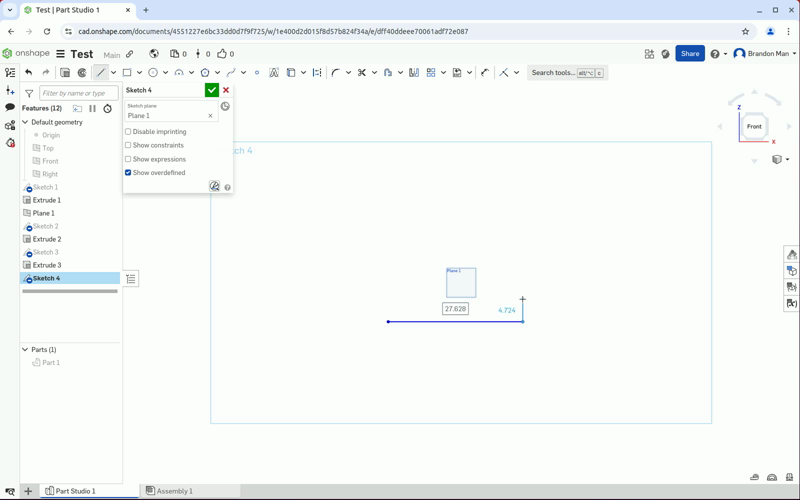
key_up(shift)
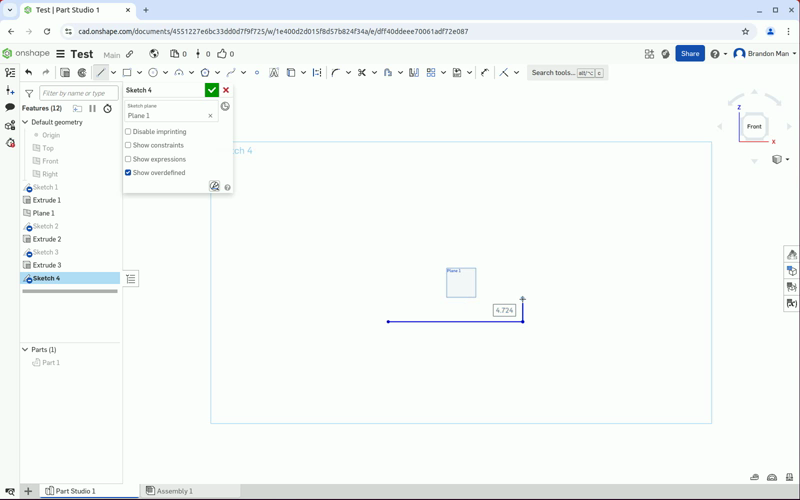
key_down(shift)
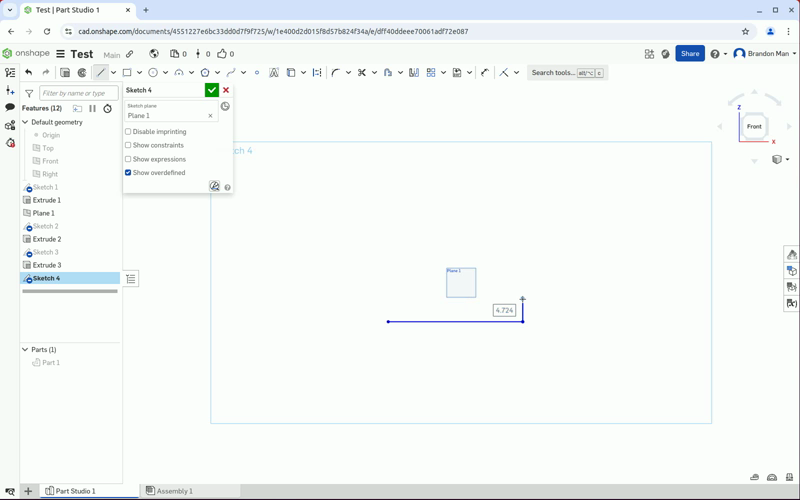
mouse_move(388, 298)
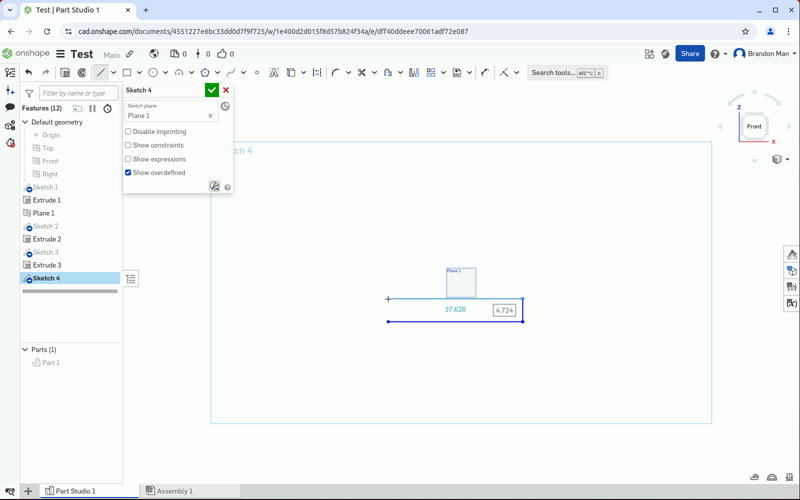
click(388, 298)
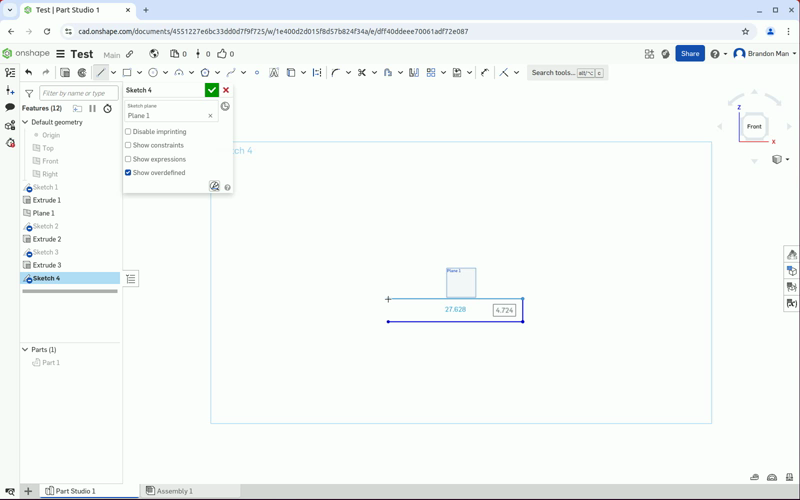
key_up(shift)
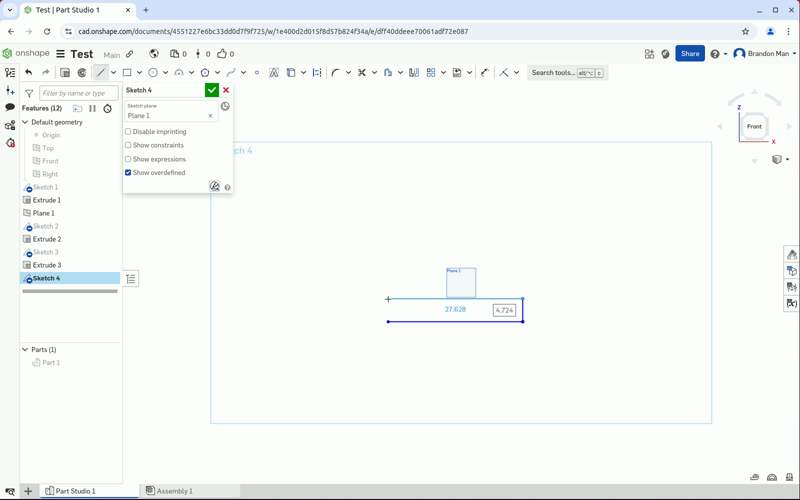
mouse_move(418, 298)
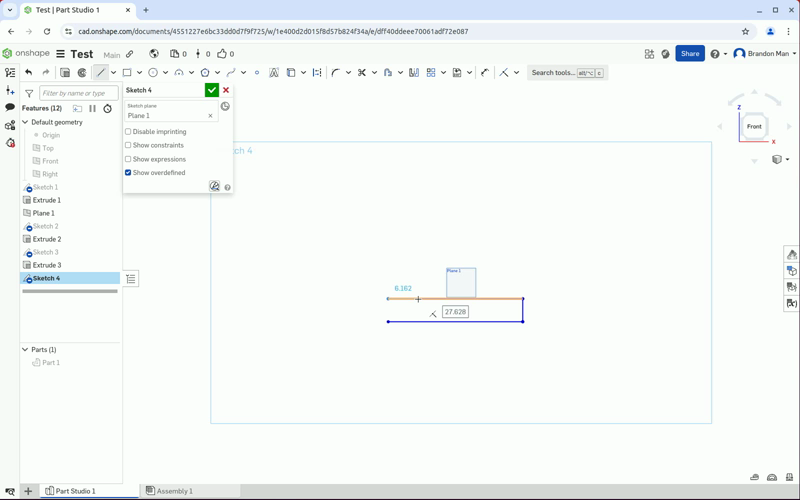
key_down(shift)
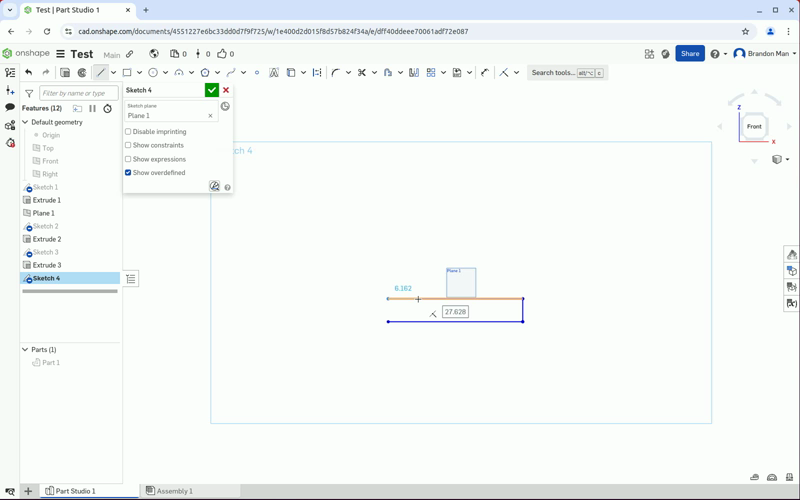
mouse_move(388, 321)
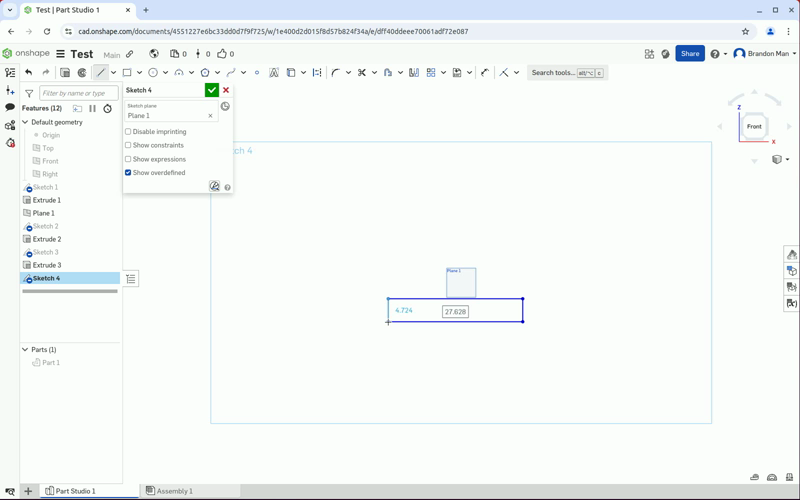
key_up(shift)
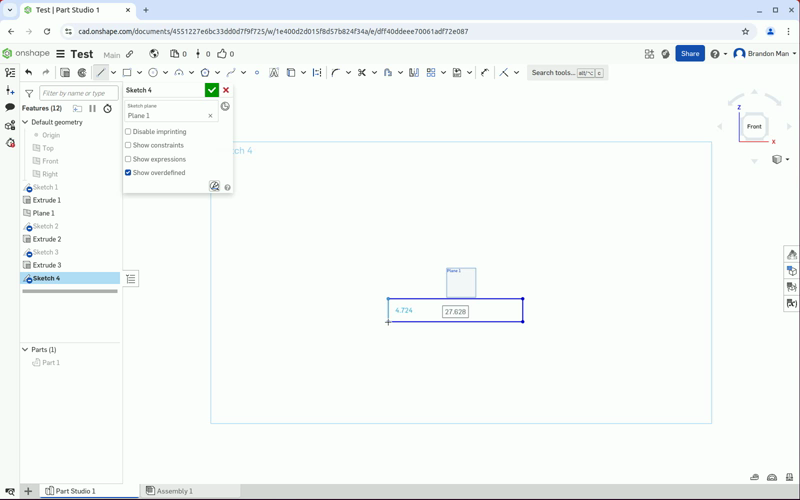
click(388, 321)
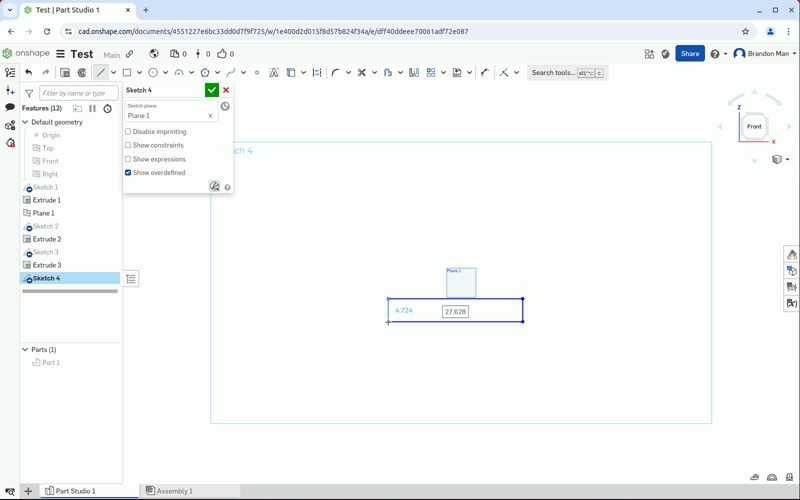
key(esc)
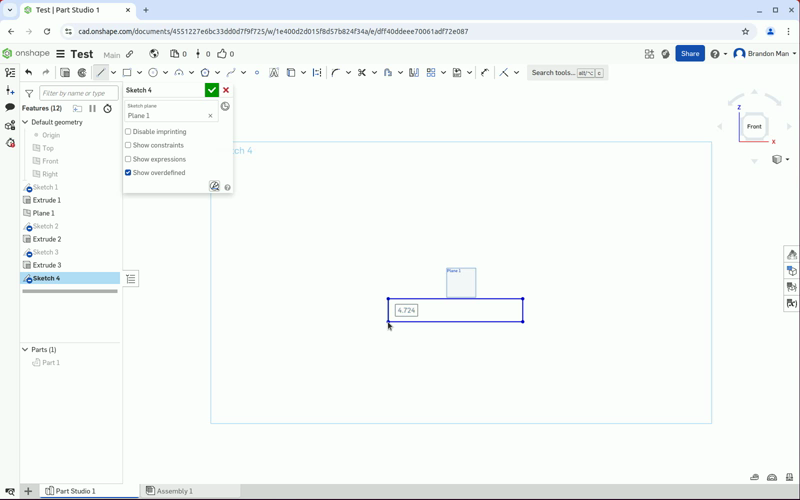
mouse_move(432, 311)
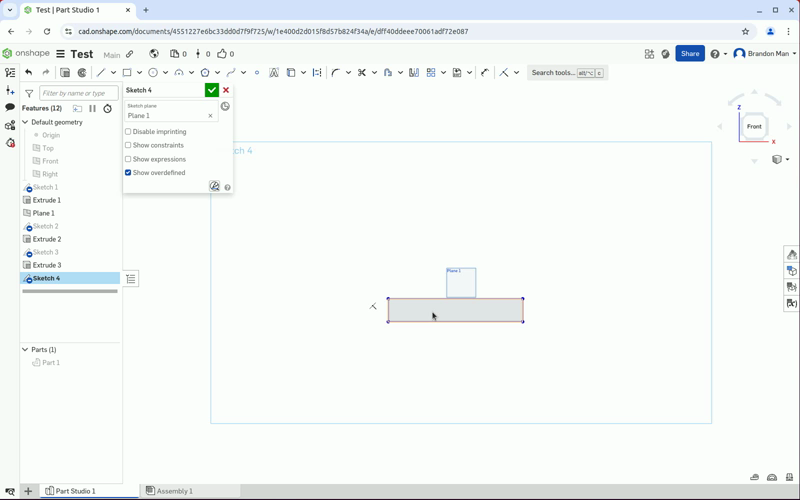
click(432, 311)
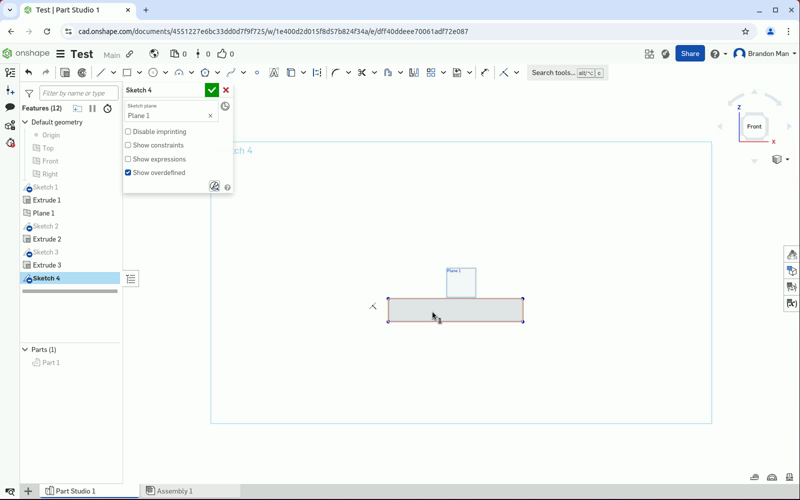
mouse_move(73, 352)
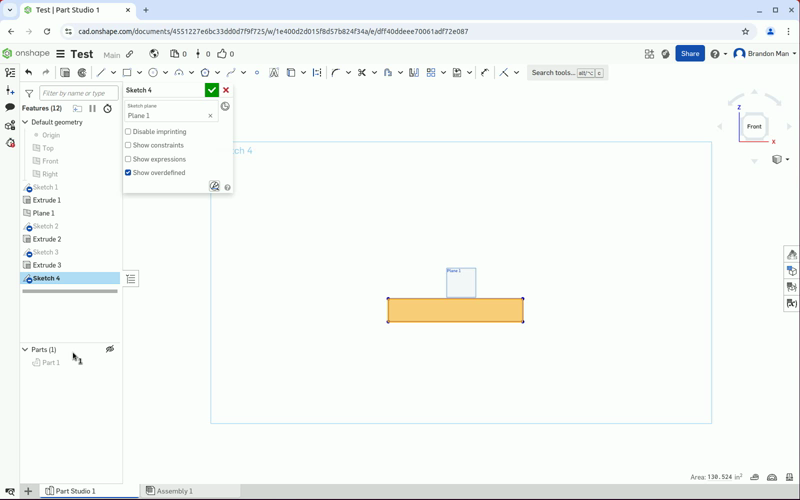
key(shift+y)
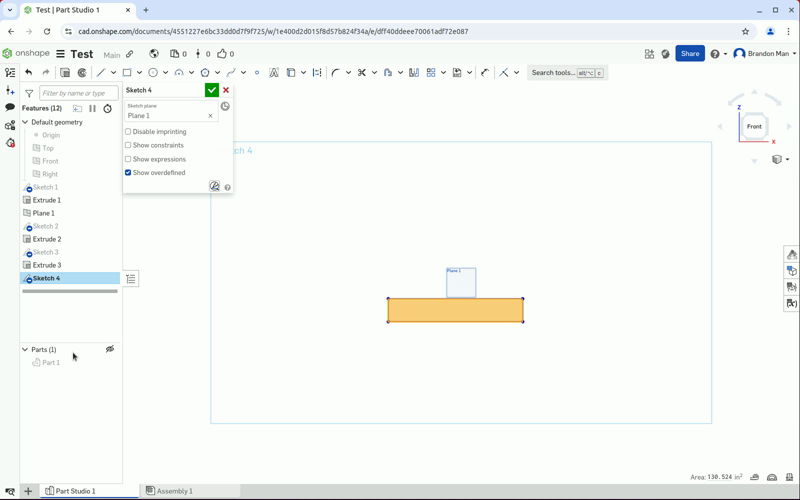
key(shift+e)
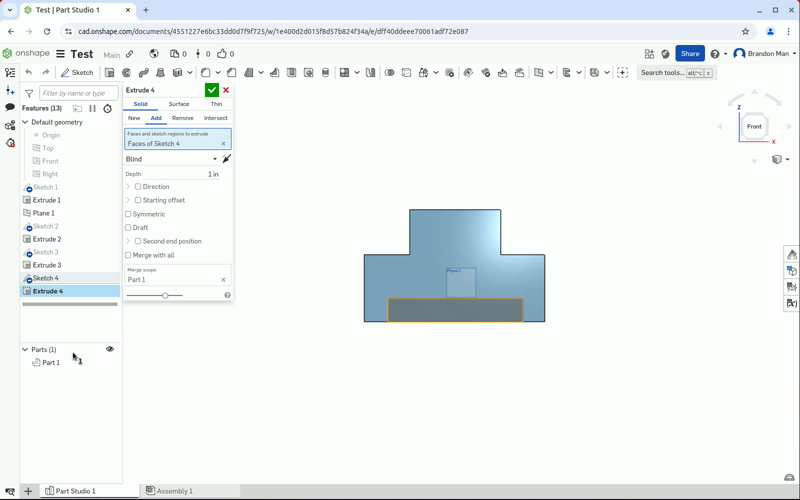
mouse_move(143, 106)
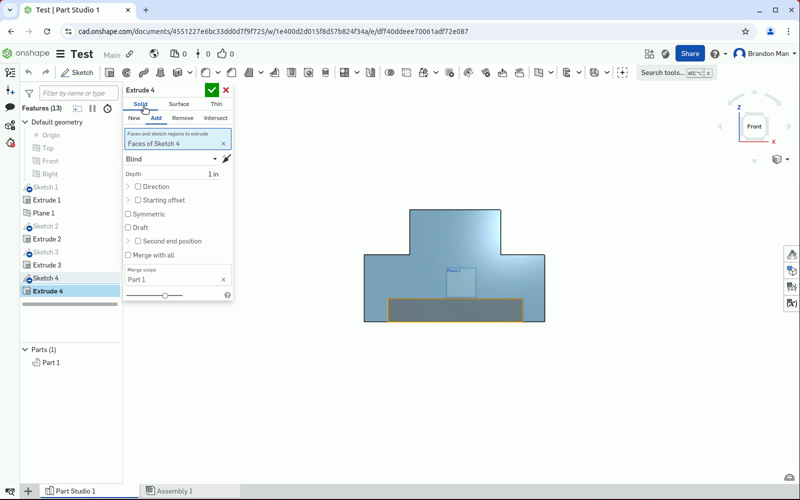
click(143, 106)
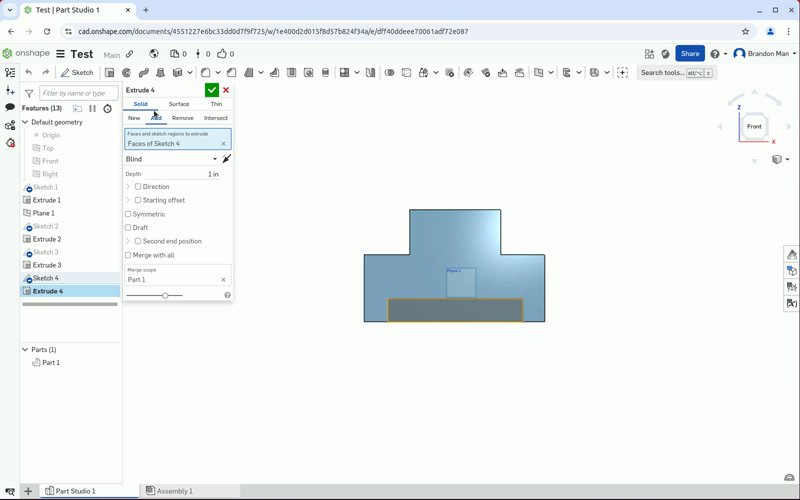
mouse_move(186, 120)
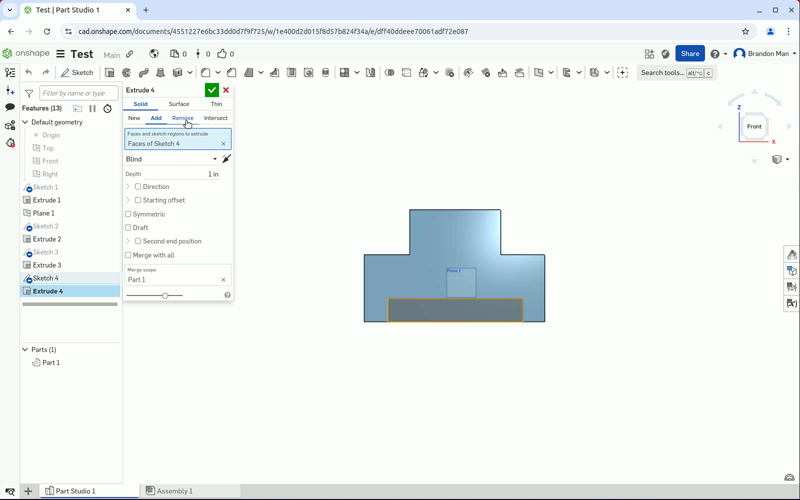
click(186, 120)
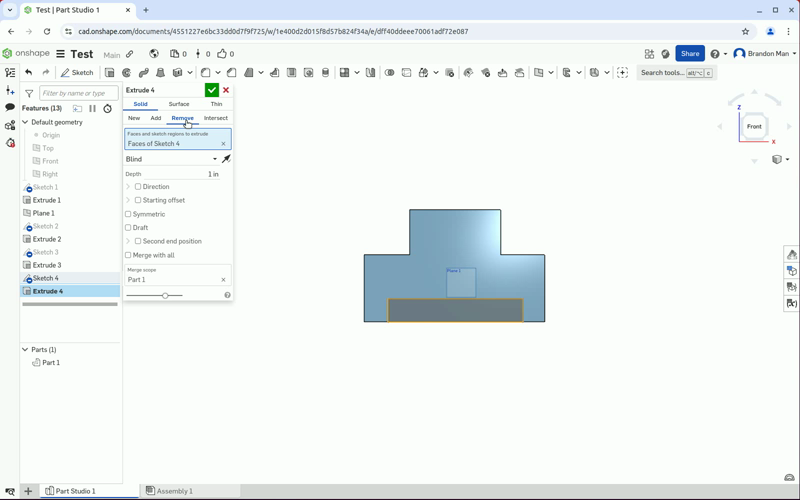
key(tab, 4)
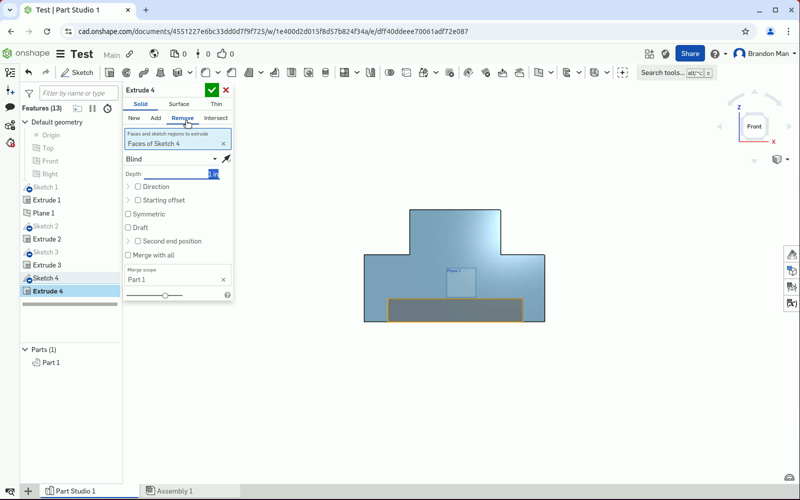
text(30.811)
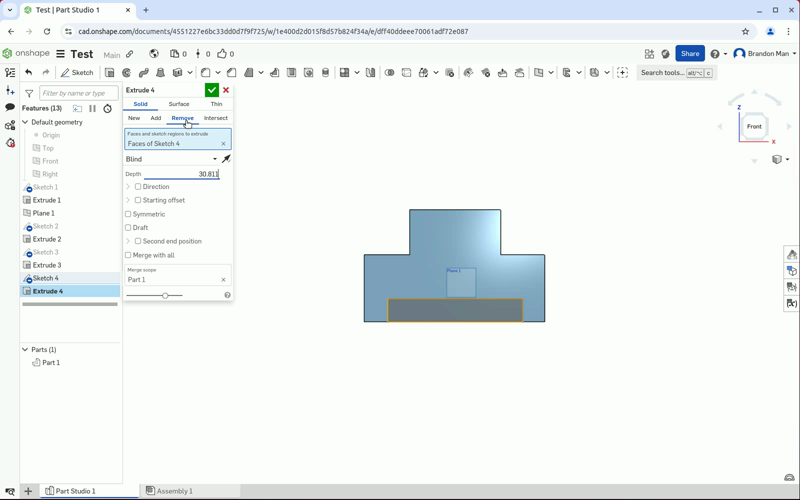
key(tab, 6)
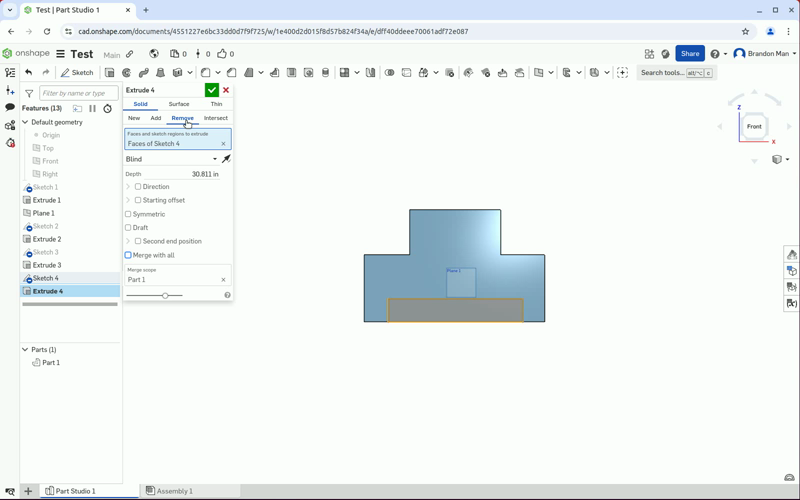
key(space)
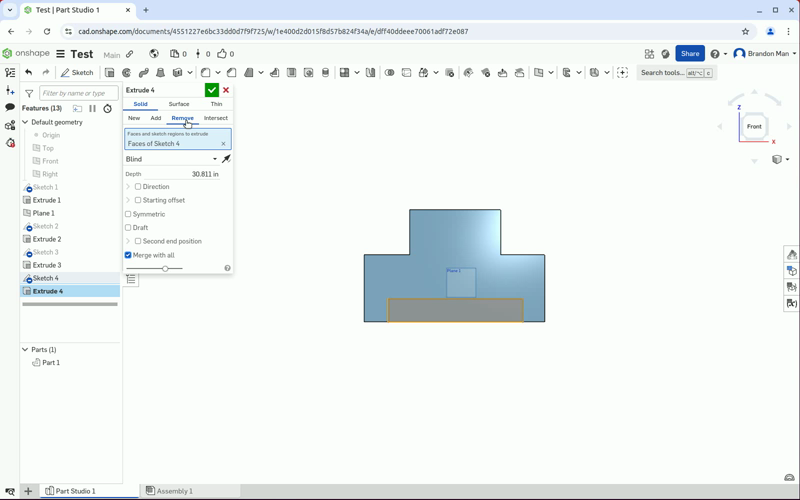
key(enter)
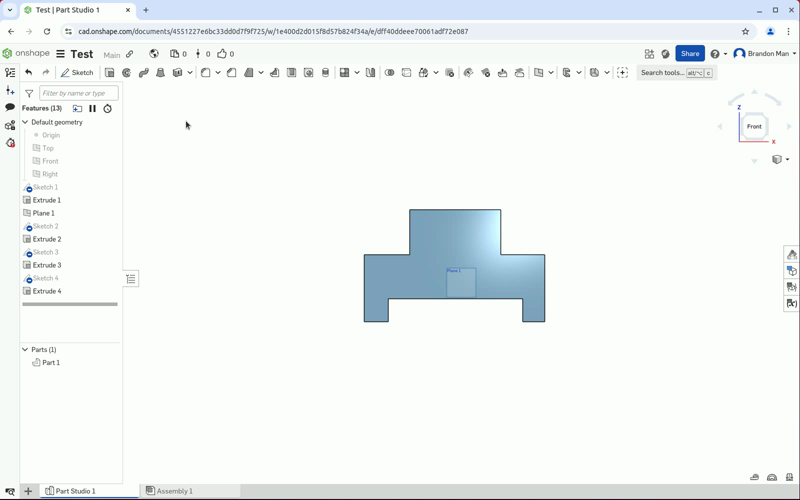
key(shift+h)
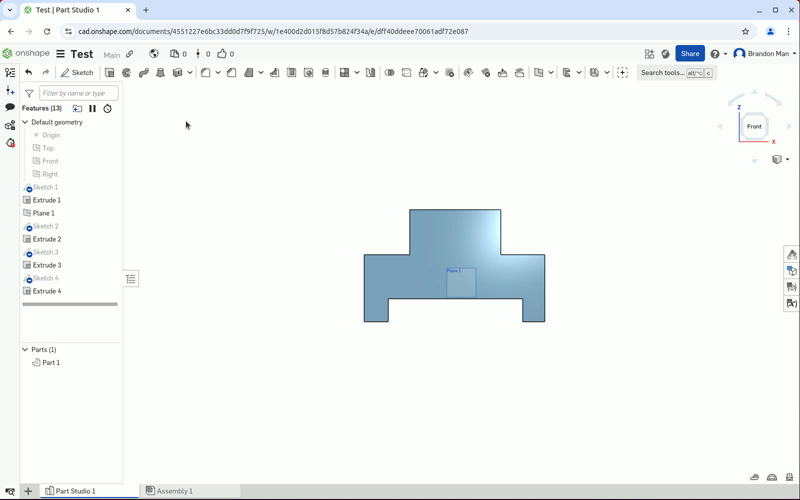
key(shift+h)
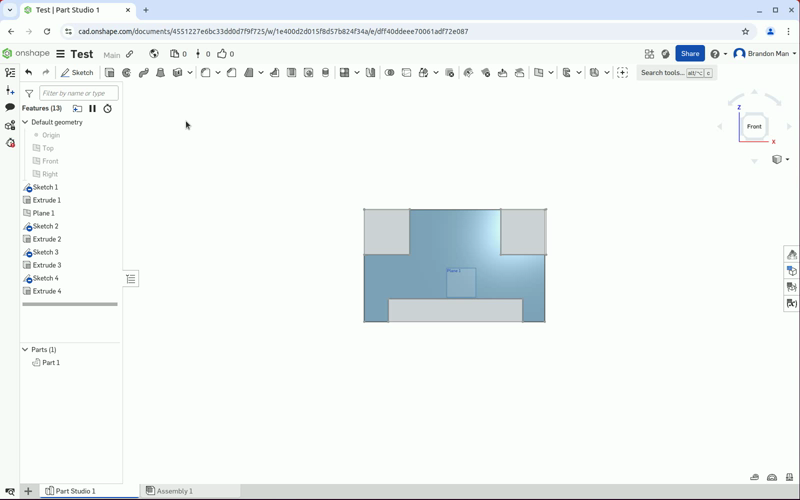
key(shift+7)
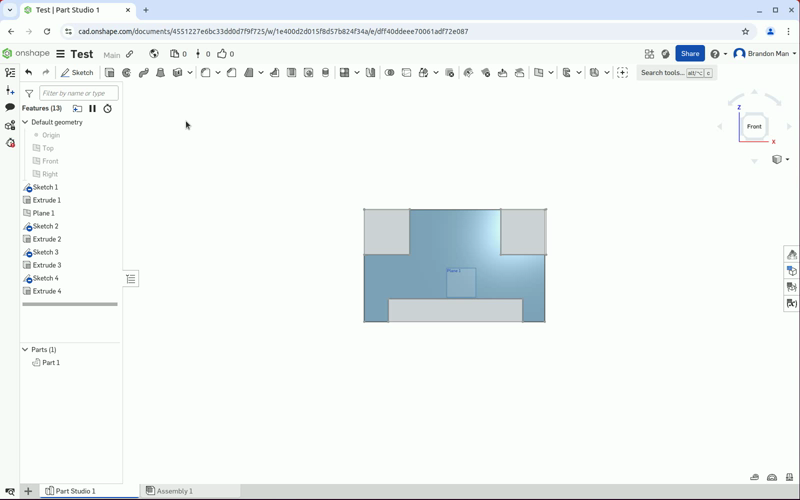
key(left, 2)
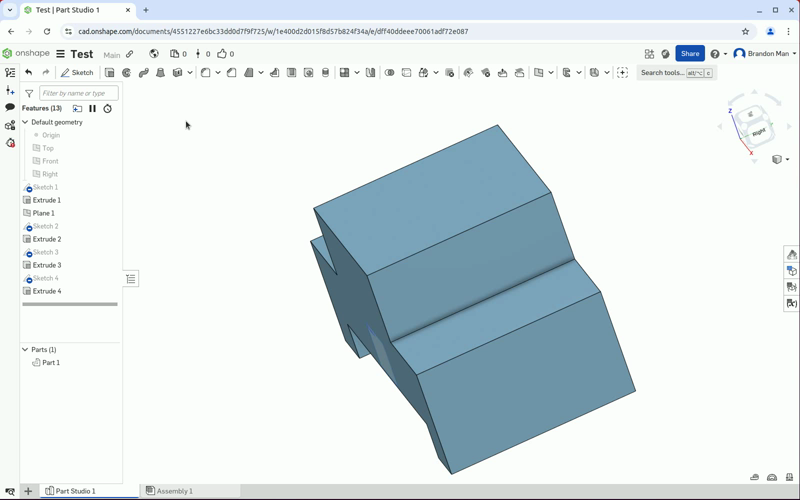
key(down, 2)
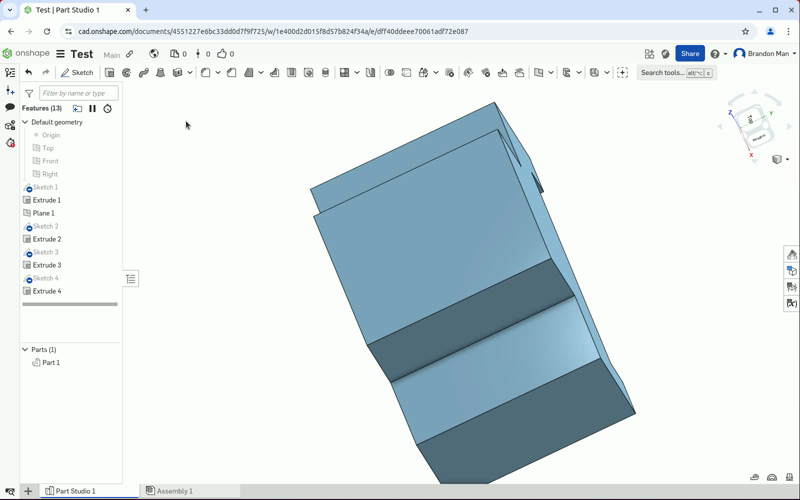
key(up, 2)
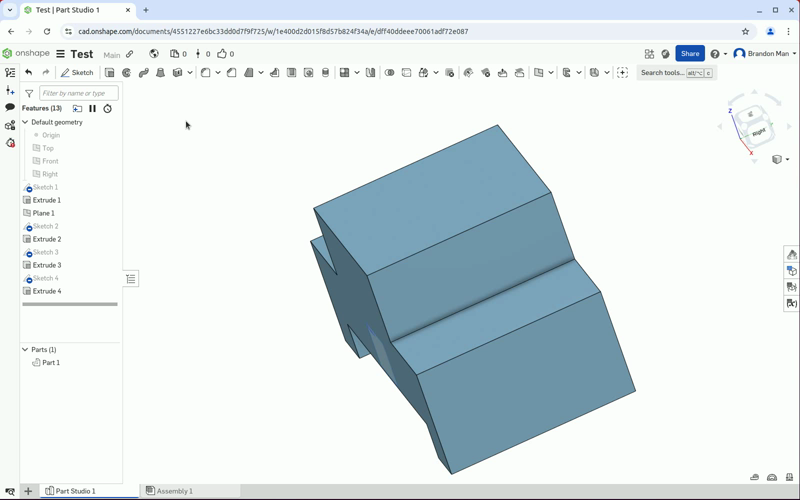
key(right, 2)
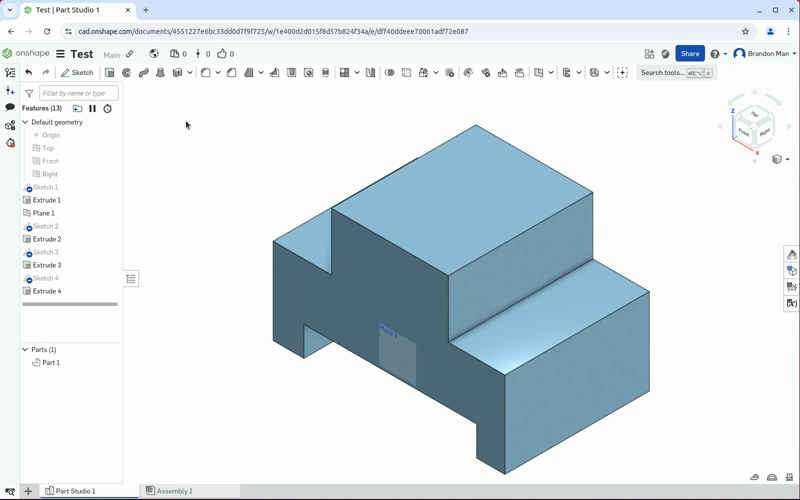
mouse_move(73, 189)
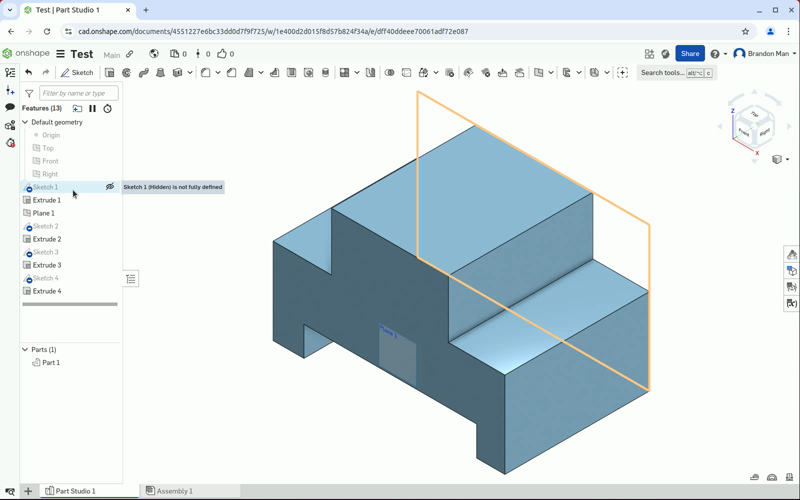
click(73, 189)